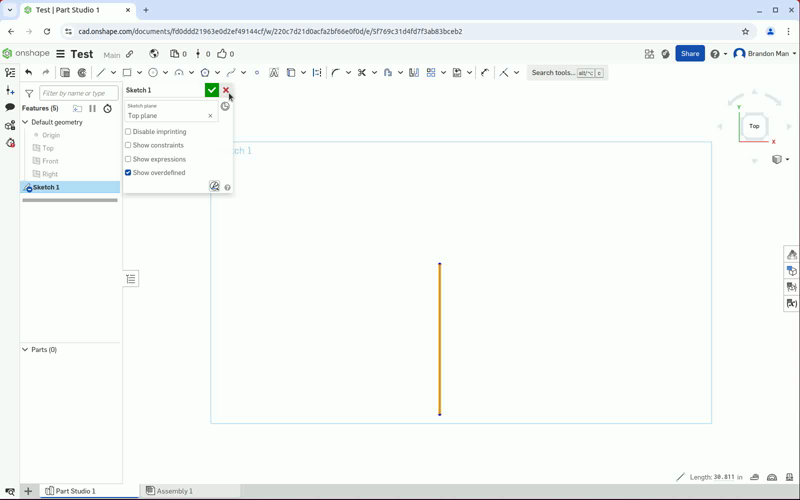
key(shift+h)
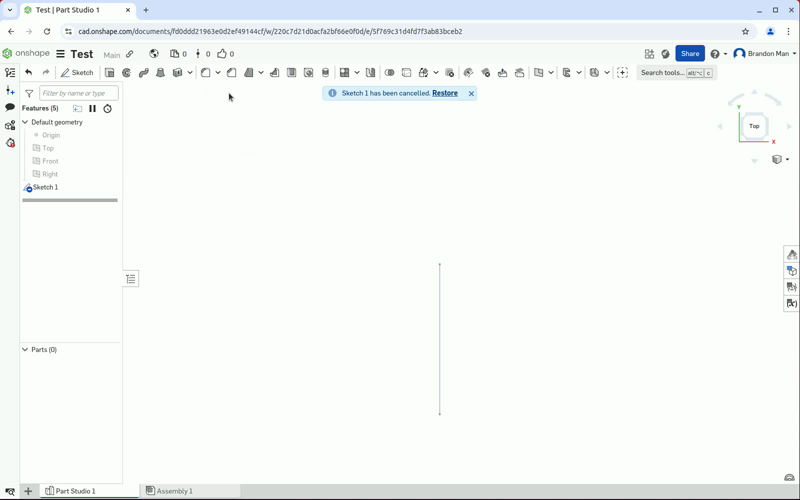
key(shift+s)
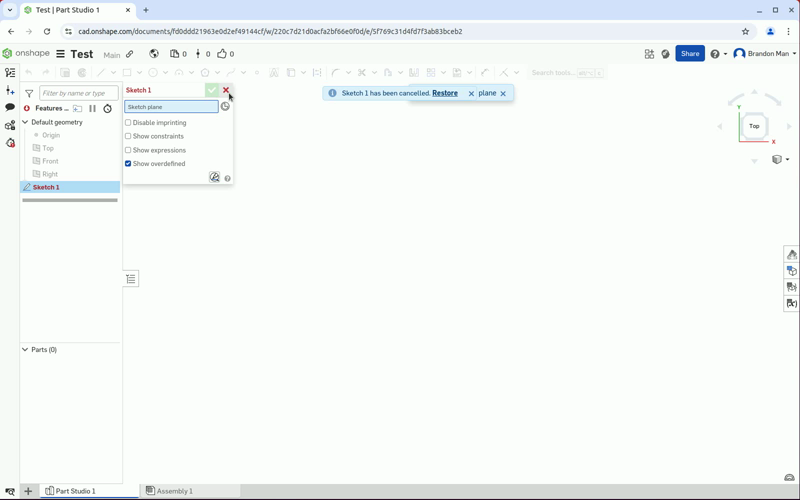
mouse_move(73, 150)
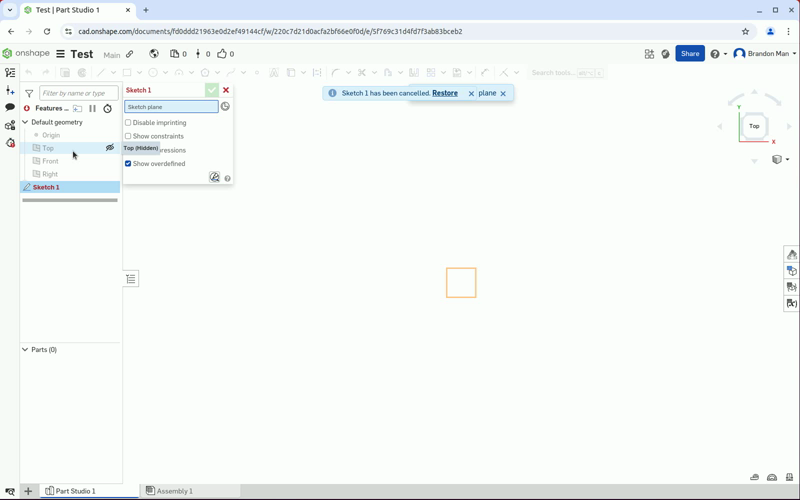
click(73, 150)
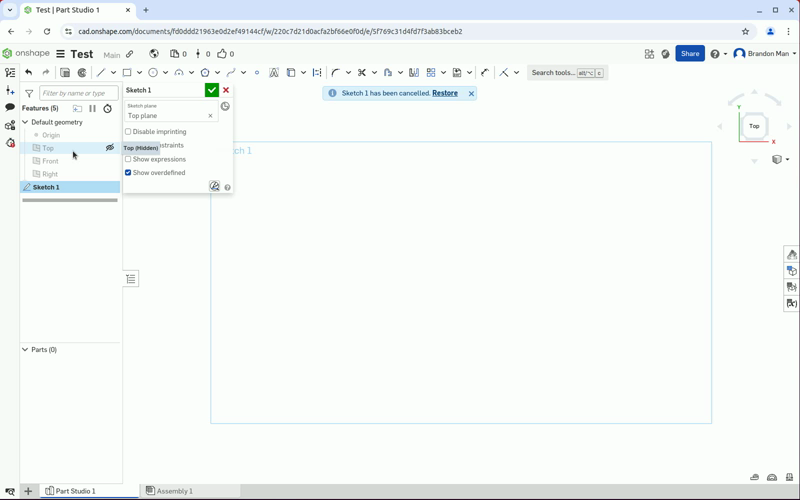
mouse_move(73, 352)
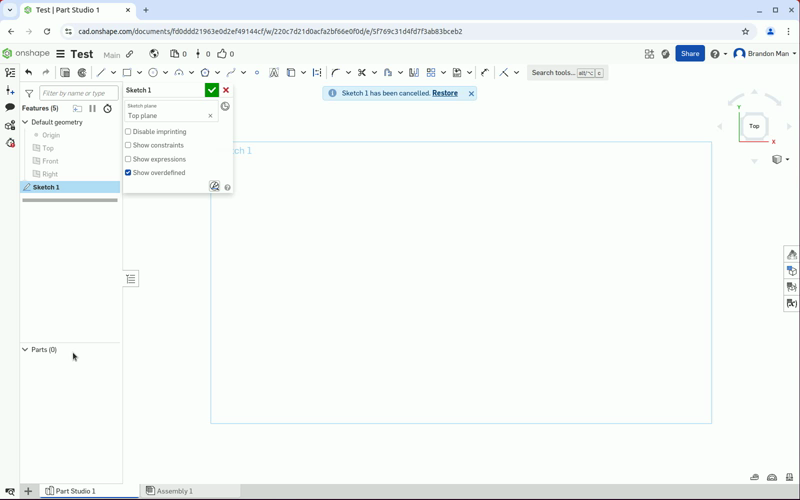
key(y)
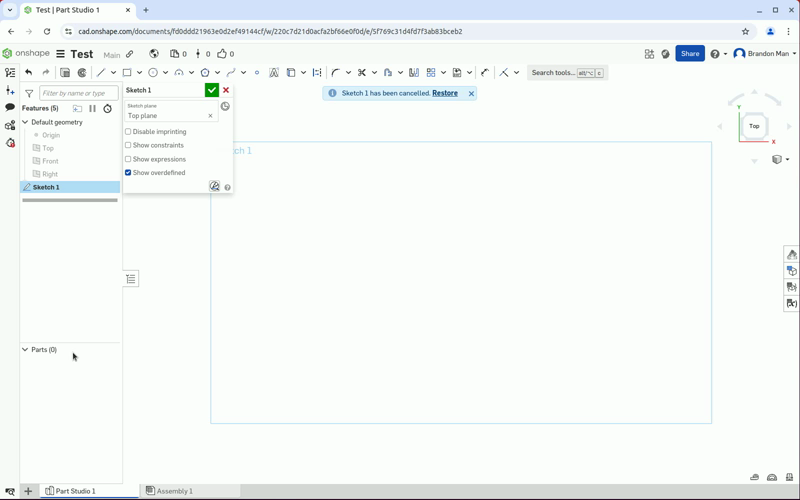
key(l)
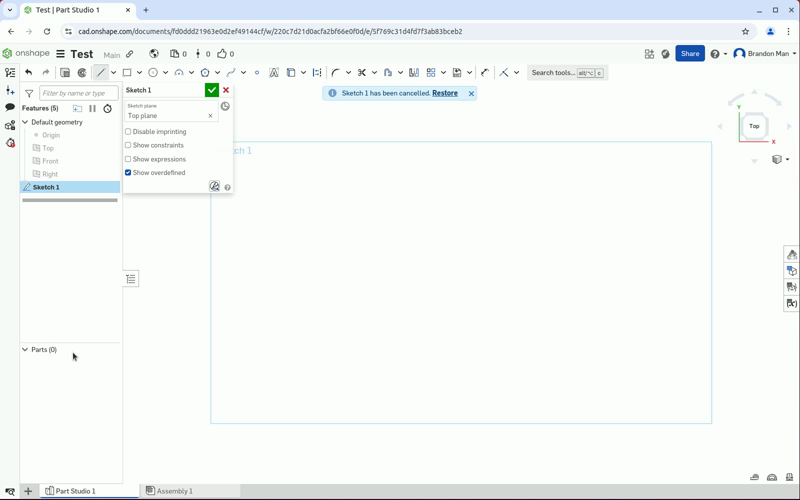
key_down(shift)
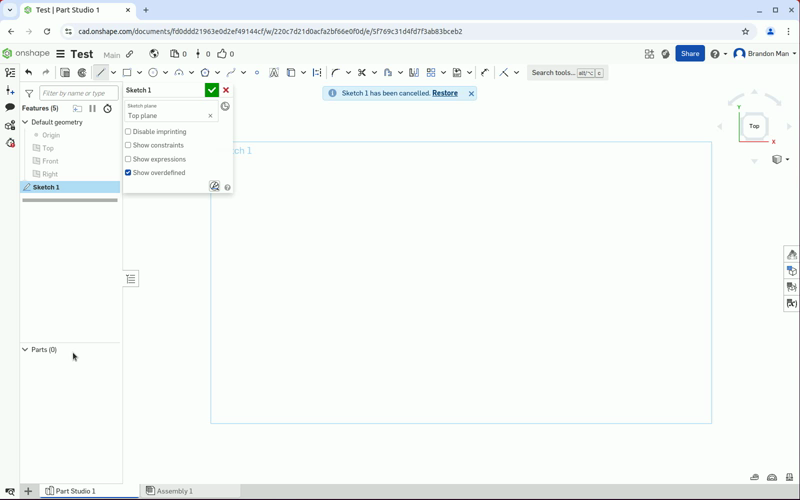
mouse_move(348, 339)
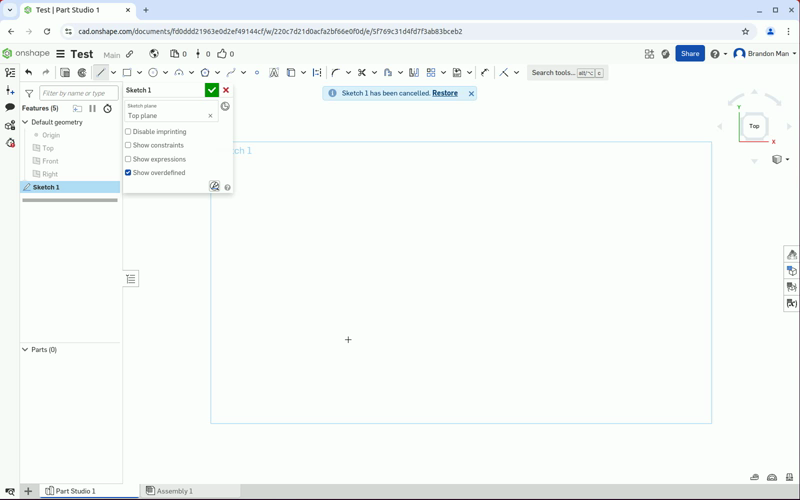
click(348, 339)
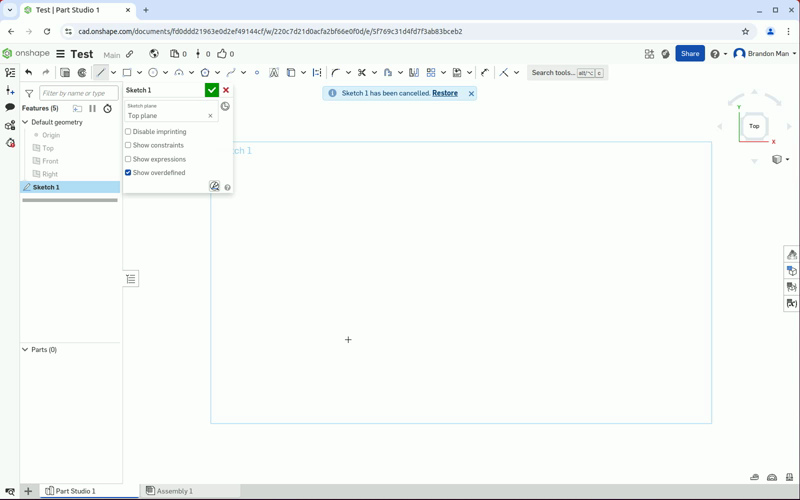
key_up(shift)
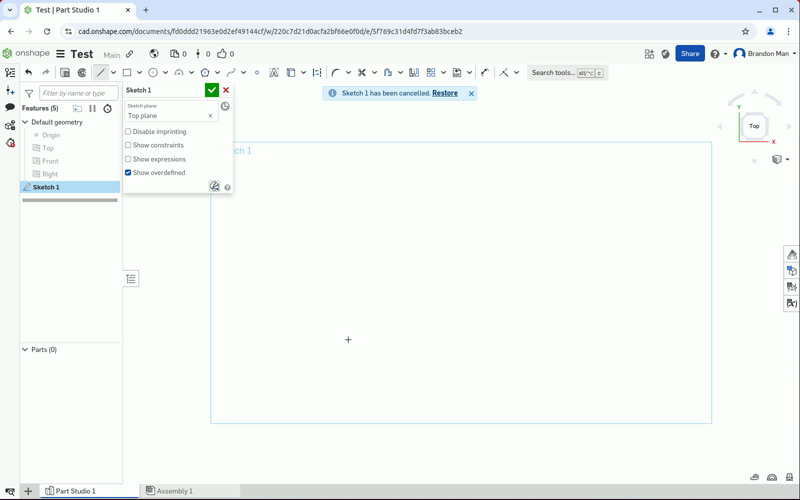
key_down(shift)
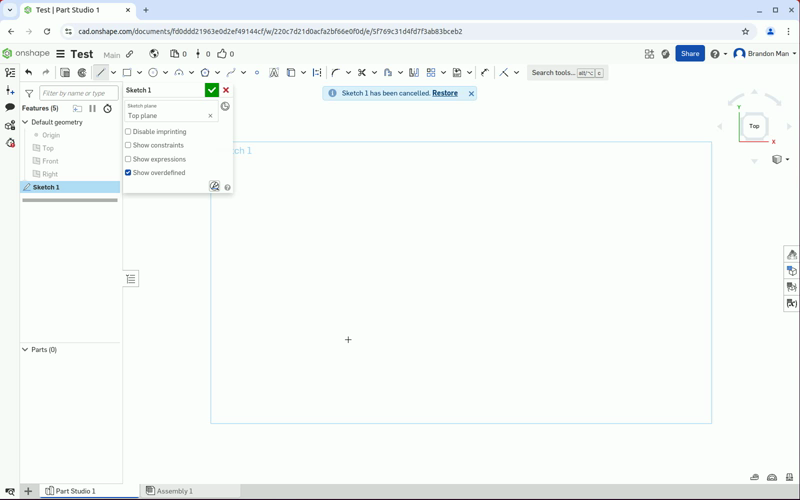
mouse_move(572, 339)
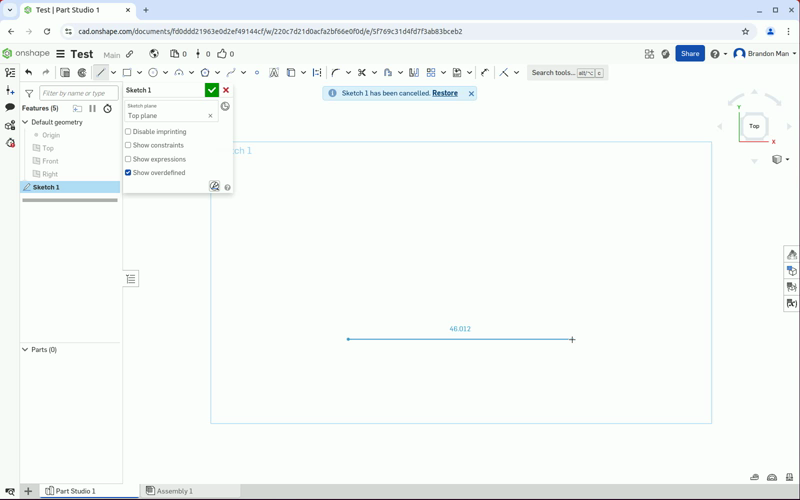
click(572, 339)
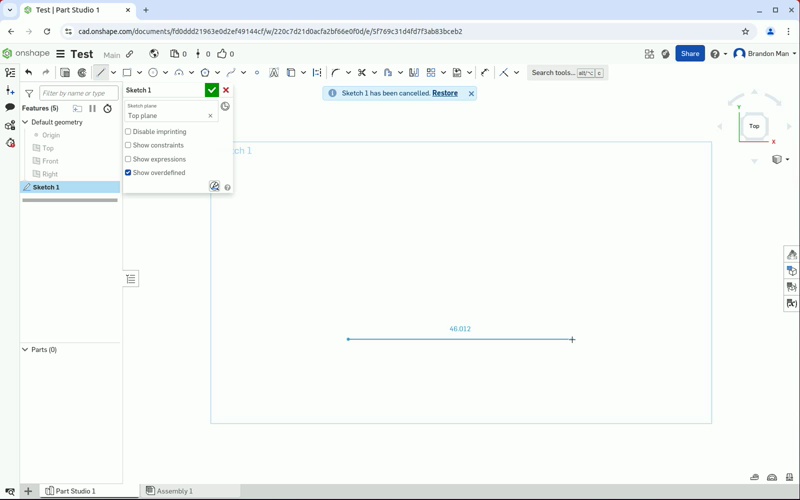
key_up(shift)
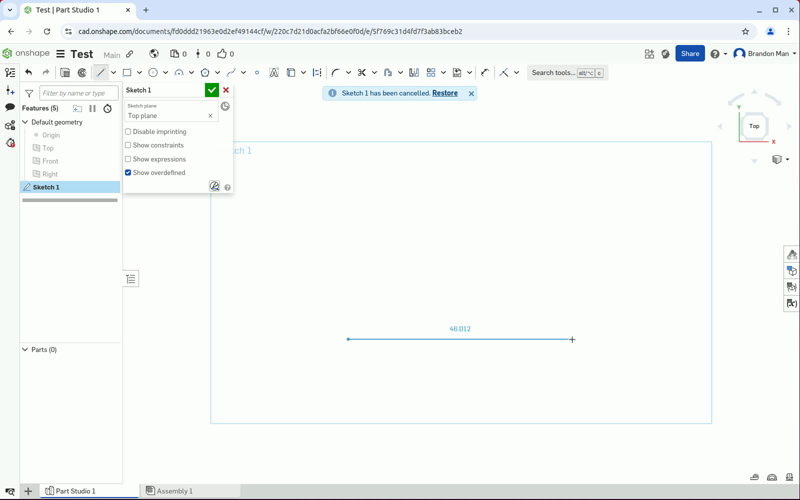
key_down(shift)
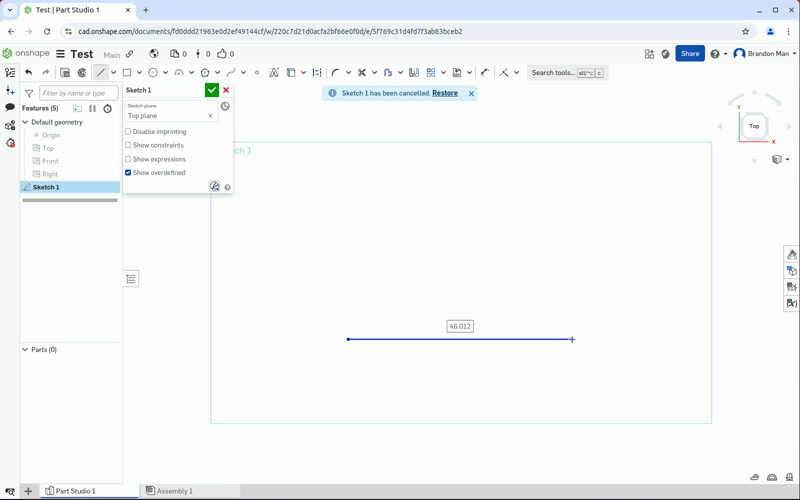
mouse_move(572, 226)
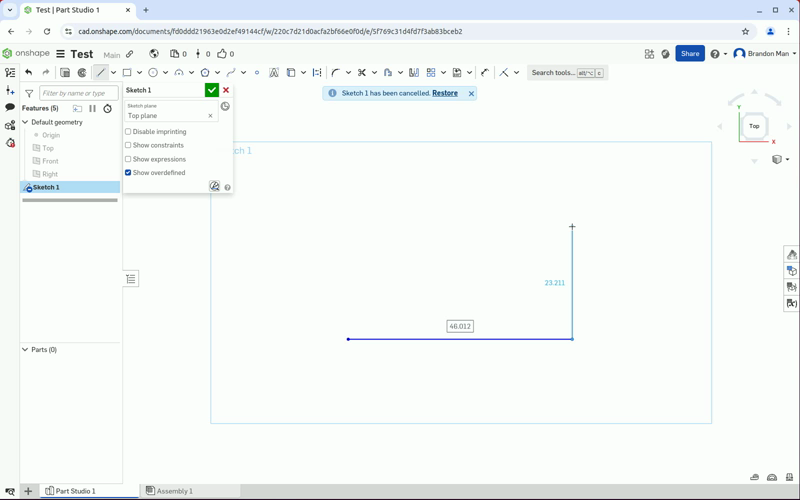
click(572, 226)
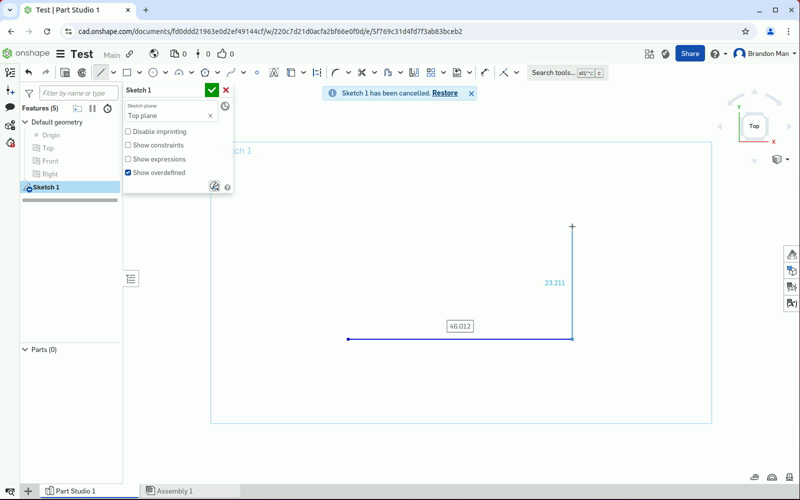
key_up(shift)
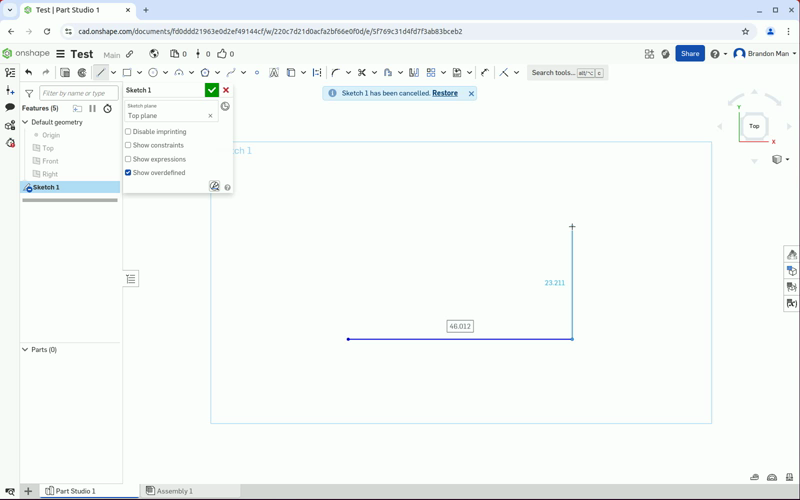
key_down(shift)
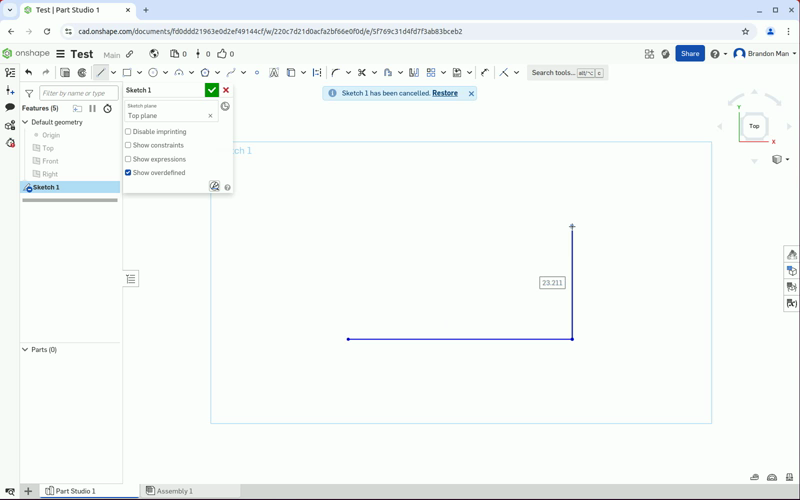
mouse_move(348, 226)
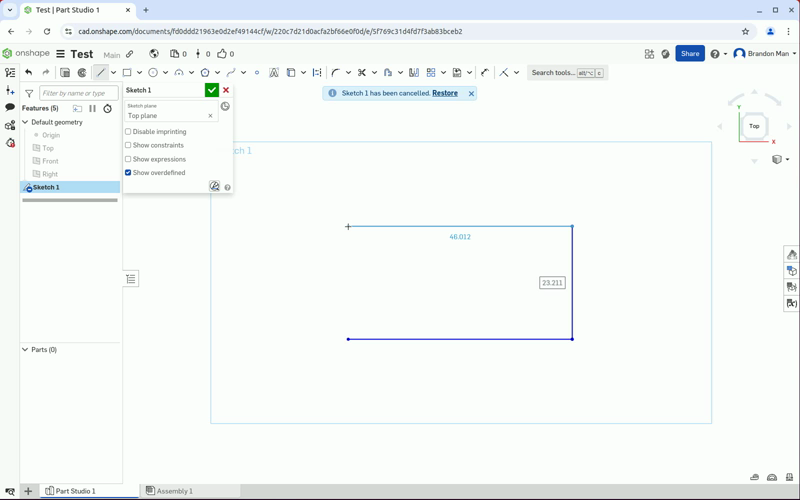
click(348, 226)
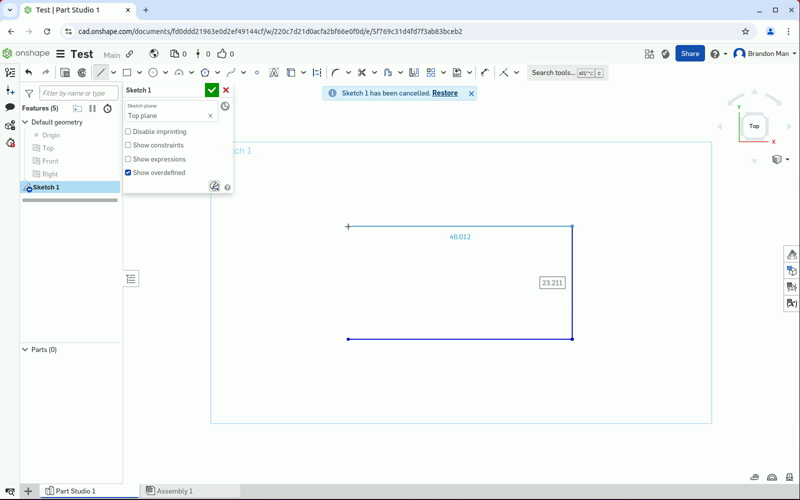
key_up(shift)
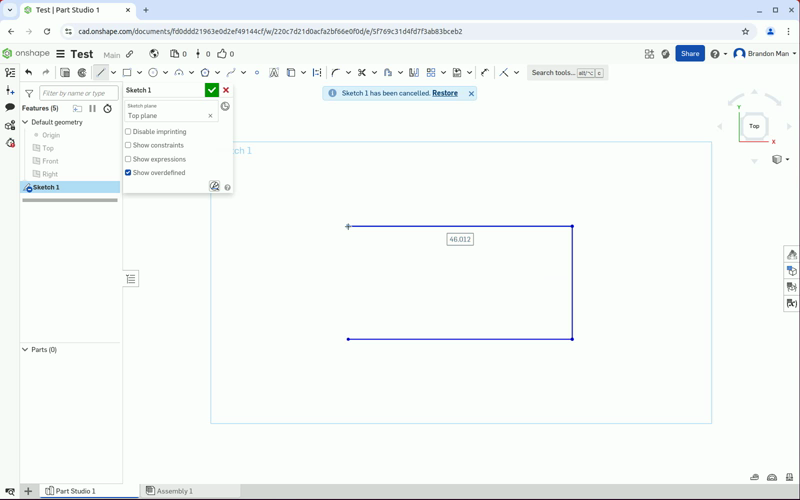
key_down(shift)
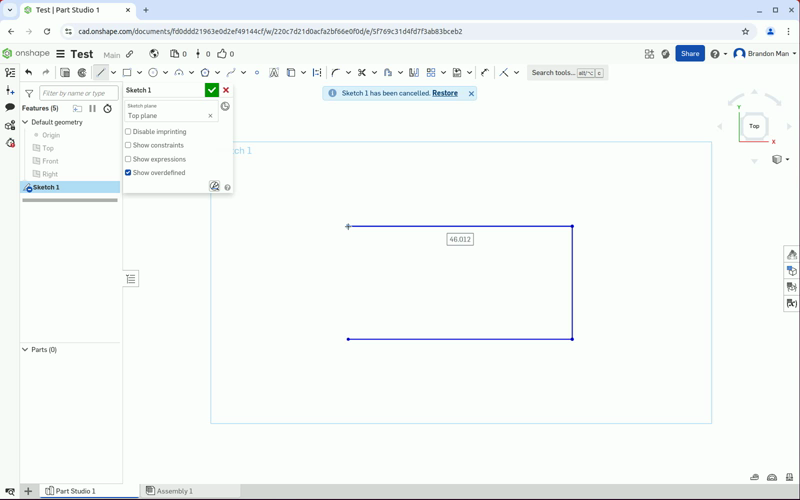
mouse_move(348, 339)
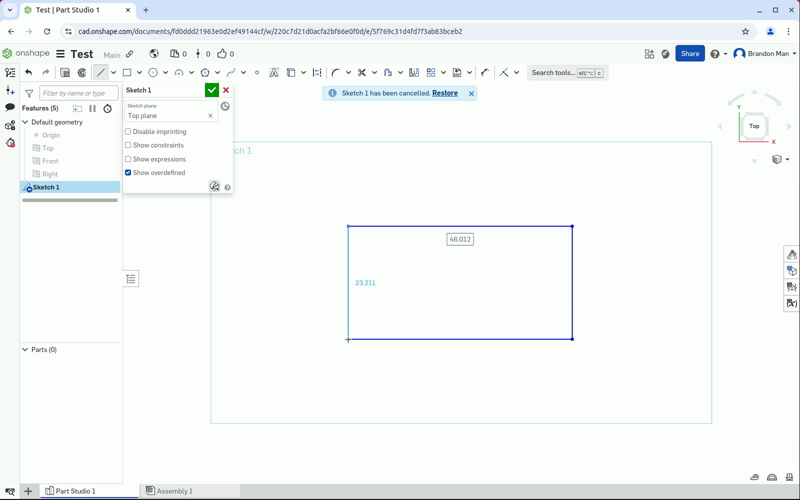
key_up(shift)
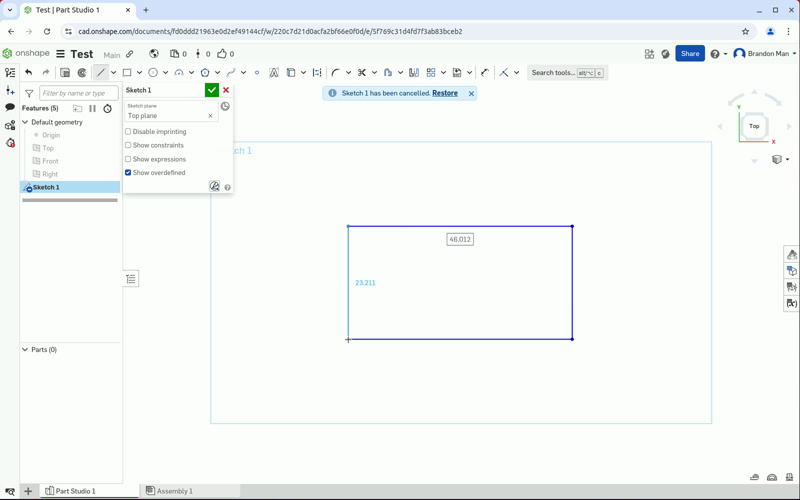
click(348, 339)
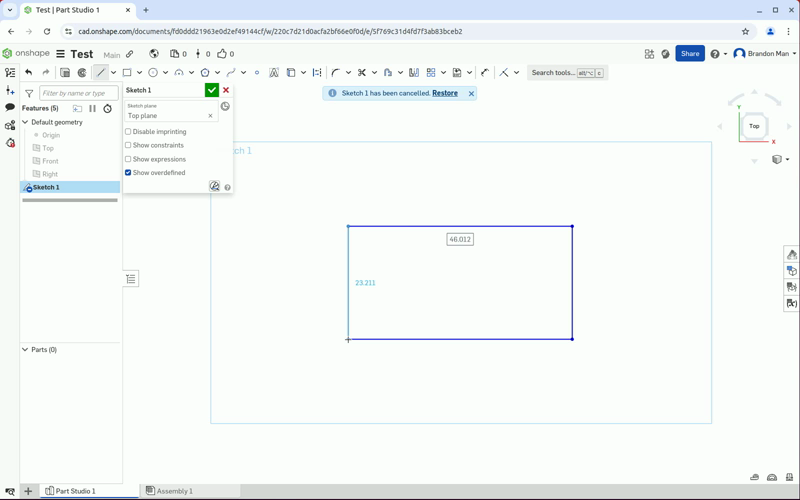
key(esc)
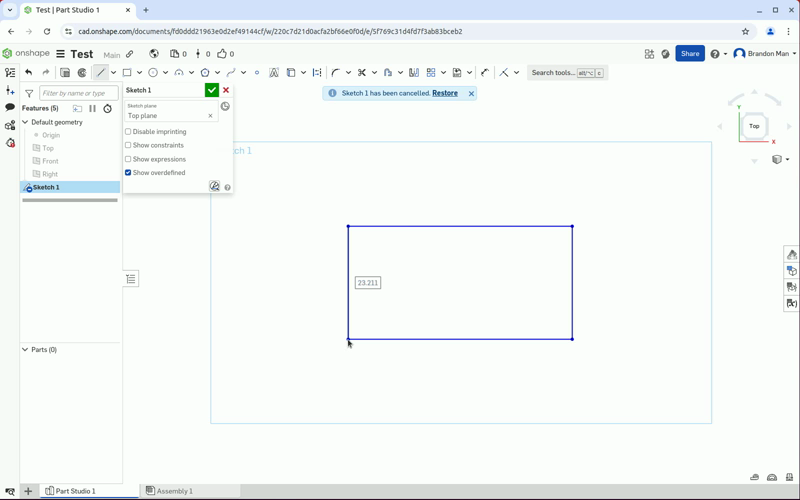
key(l)
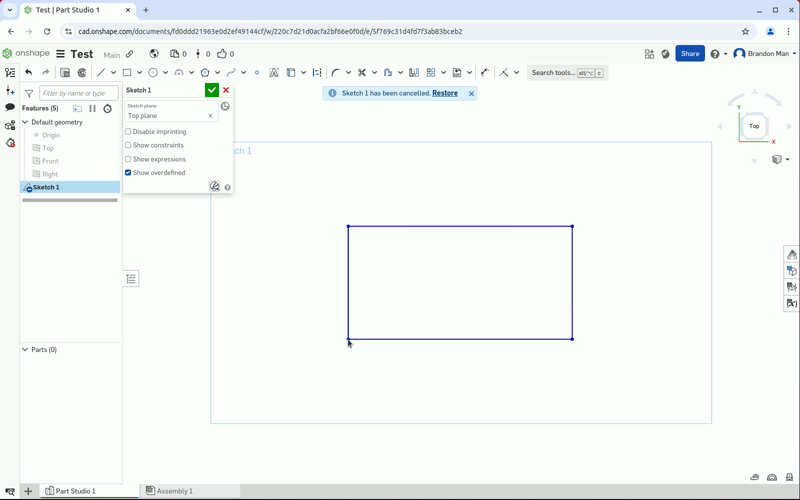
key_down(shift)
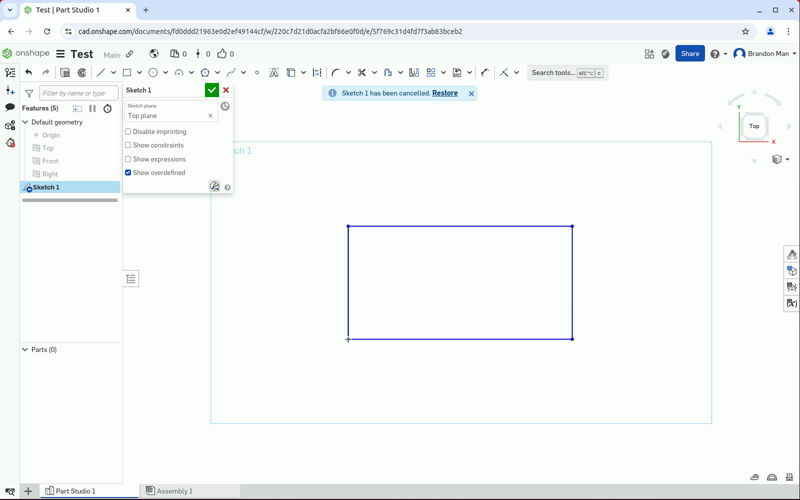
mouse_move(359, 327)
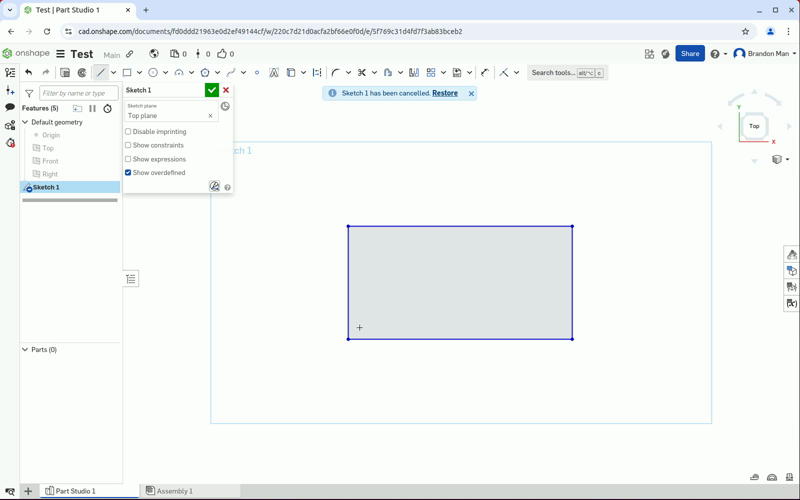
click(359, 327)
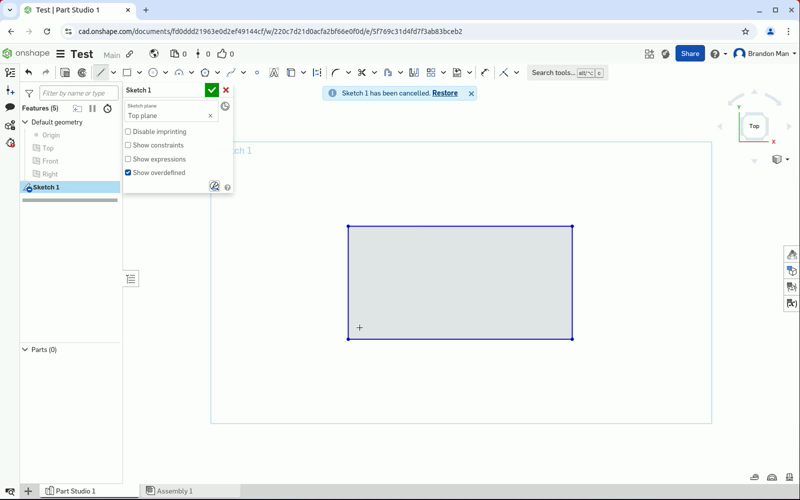
key_up(shift)
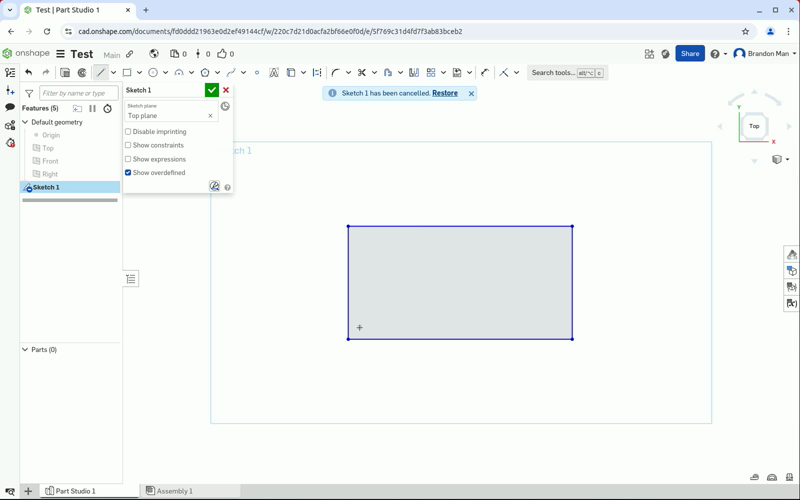
key_down(shift)
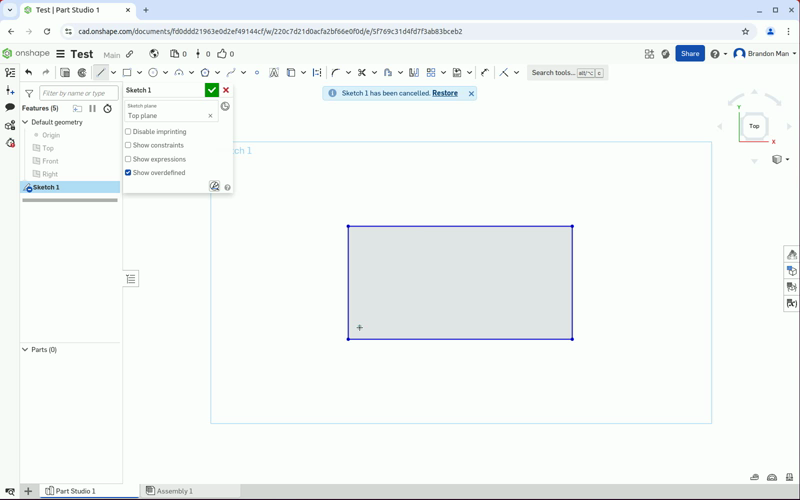
mouse_move(560, 327)
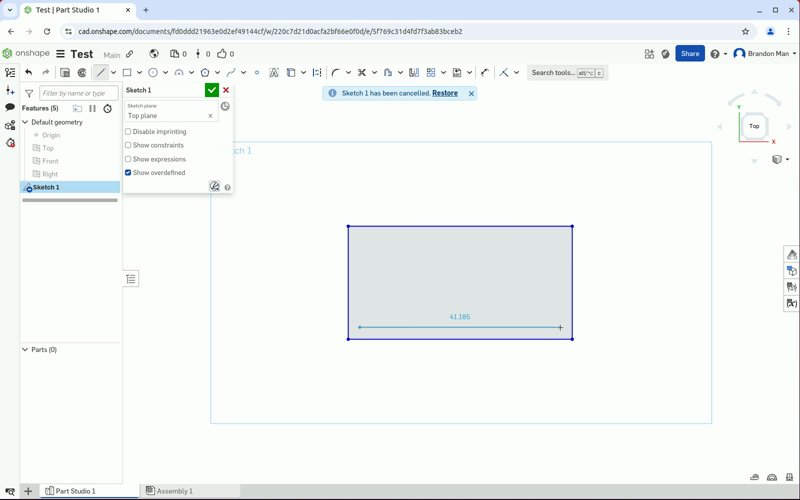
click(560, 327)
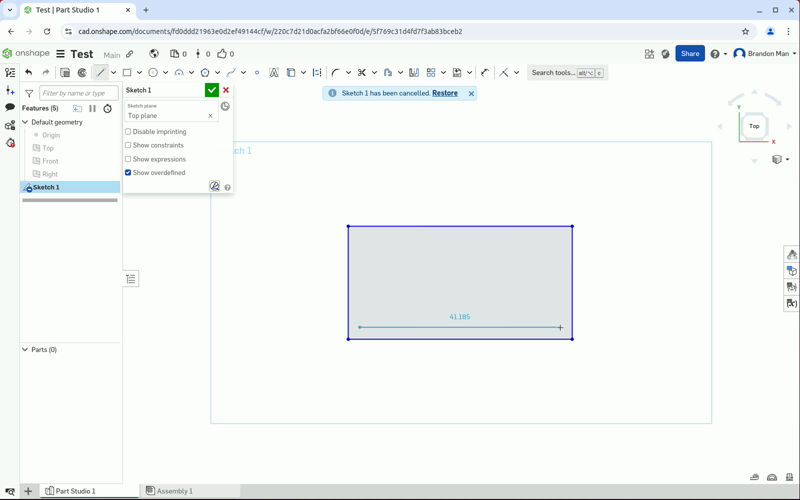
key_up(shift)
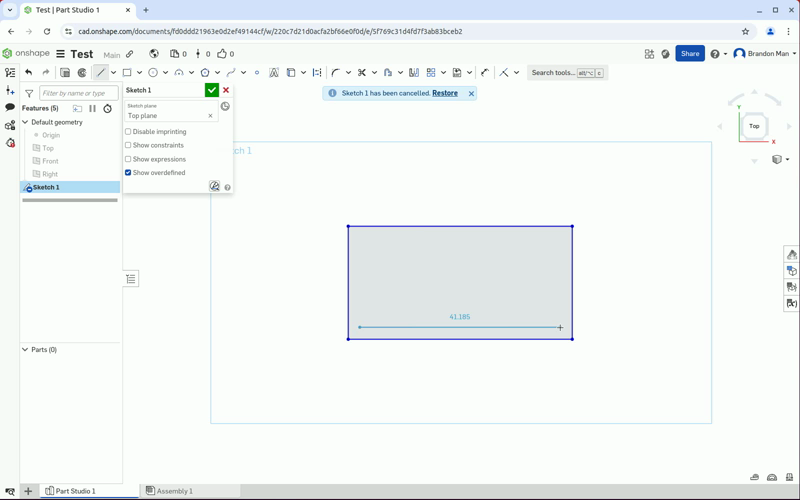
key_down(shift)
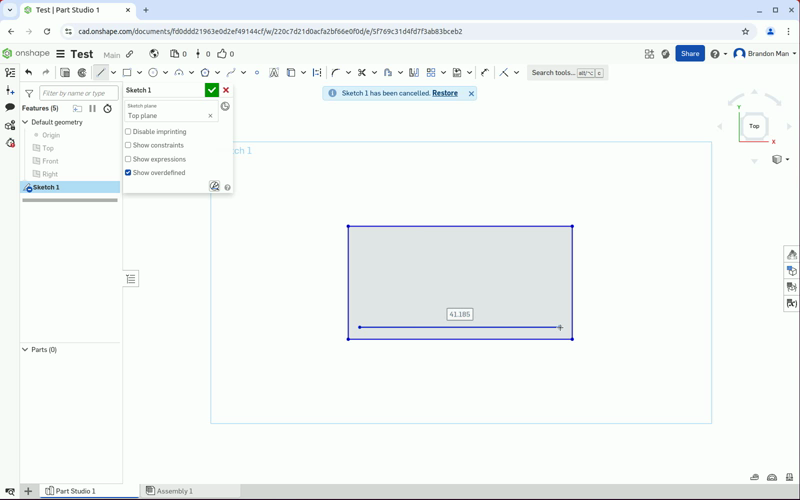
mouse_move(560, 237)
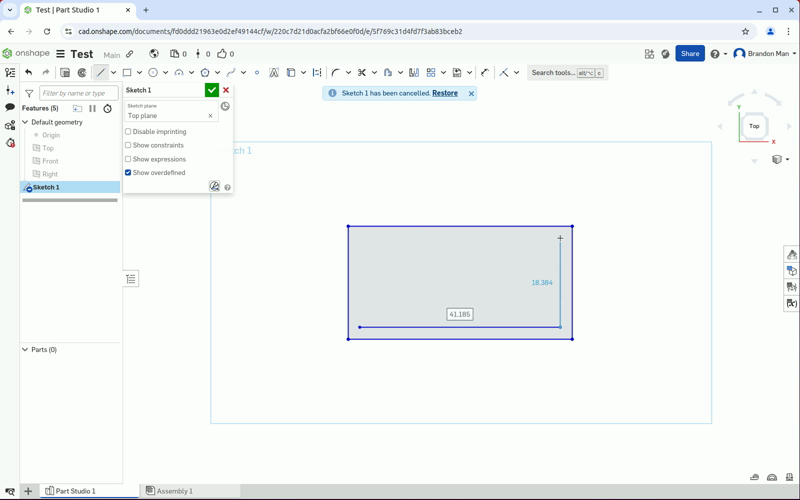
click(560, 237)
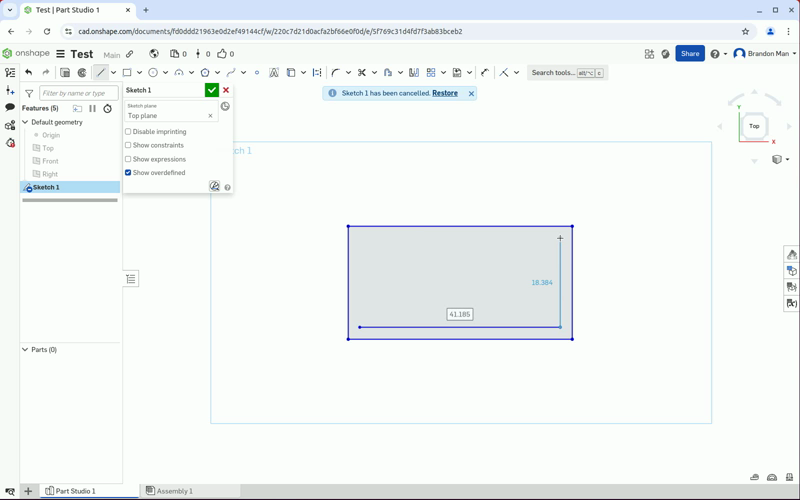
key_up(shift)
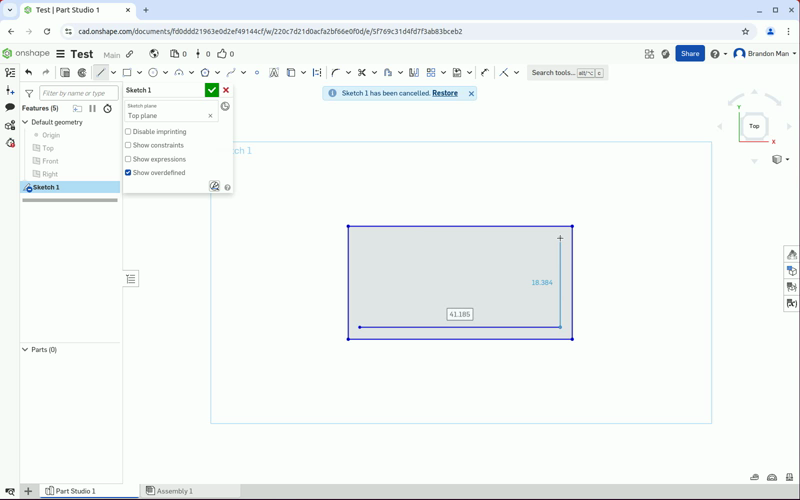
key_down(shift)
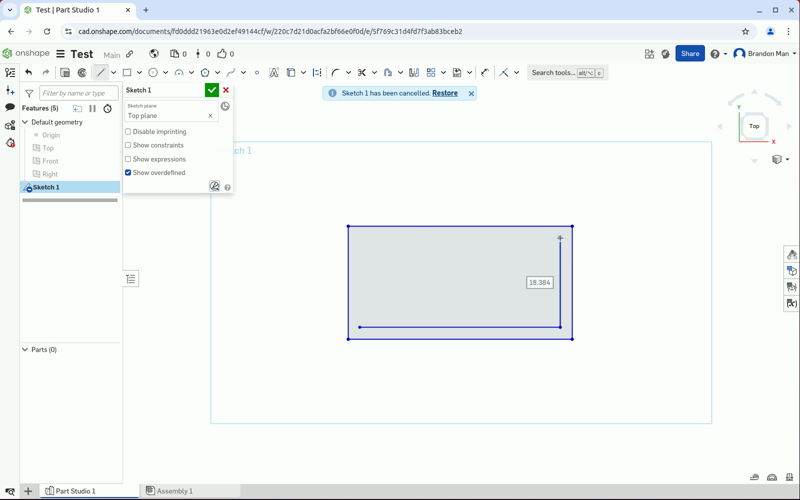
mouse_move(359, 237)
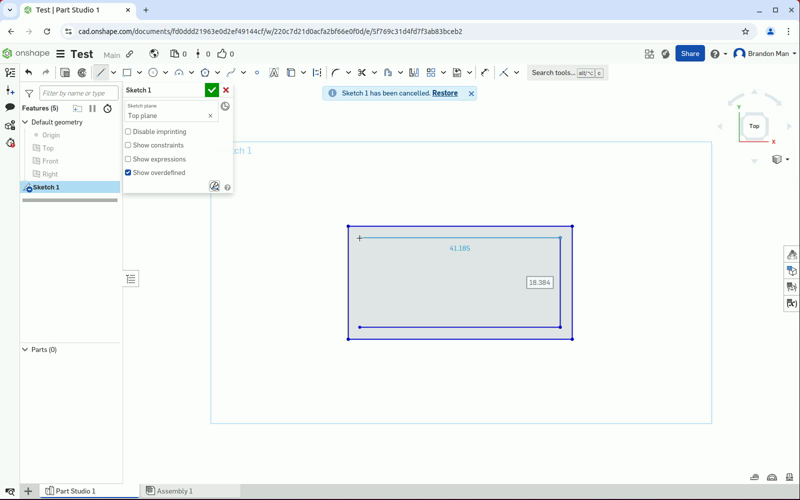
click(359, 237)
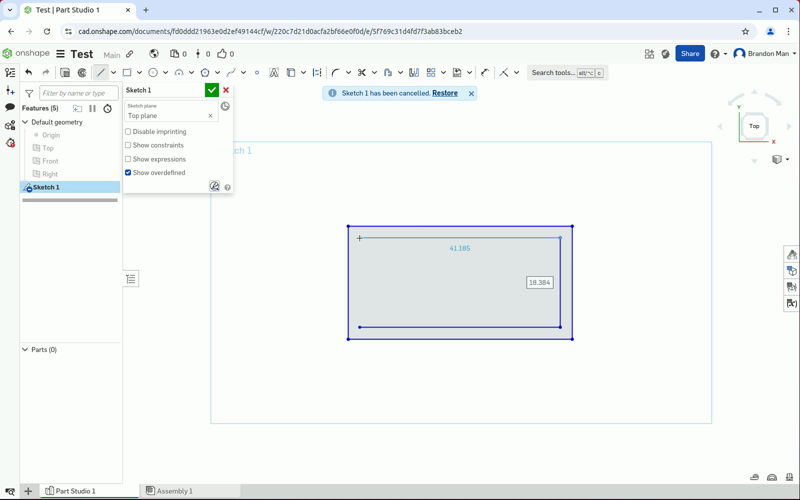
key_up(shift)
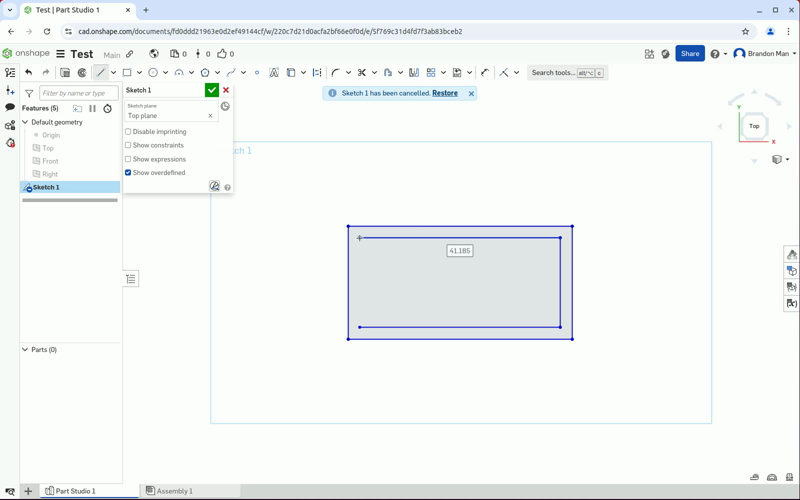
key_down(shift)
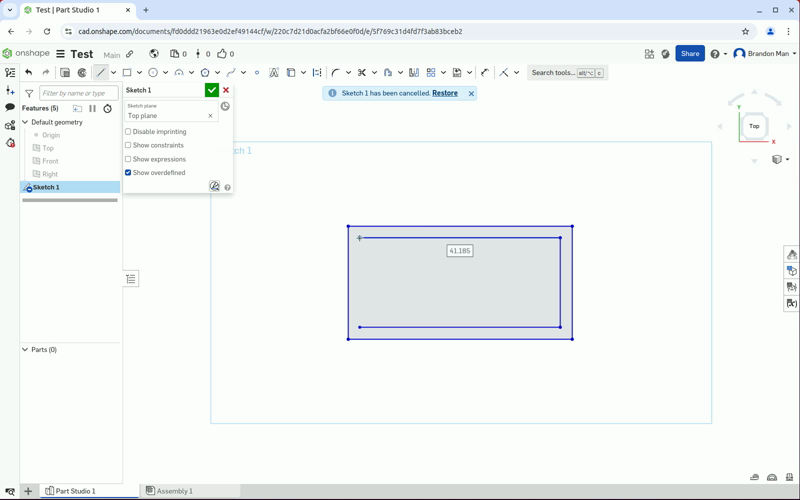
mouse_move(359, 327)
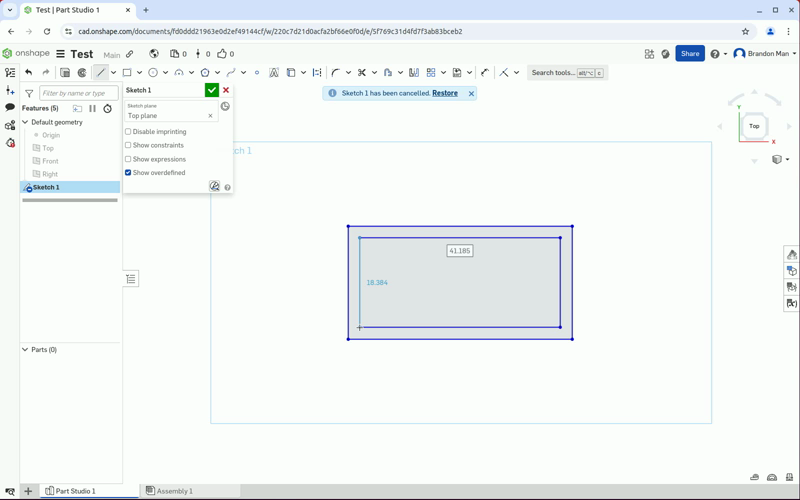
key_up(shift)
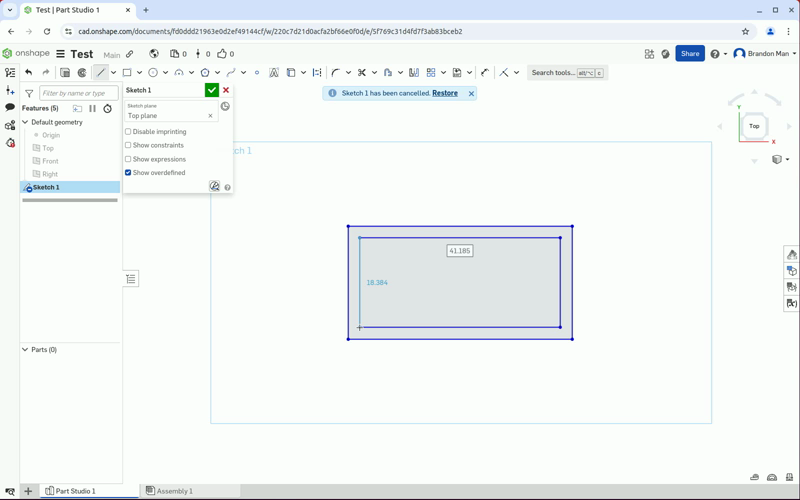
click(359, 327)
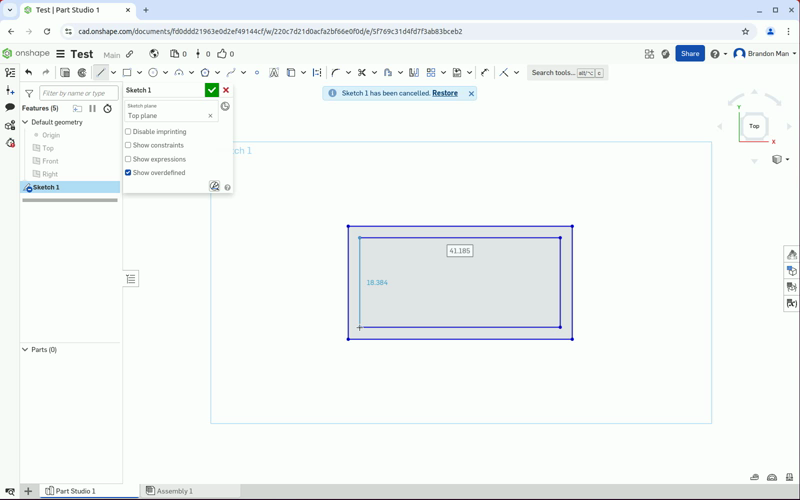
key(esc)
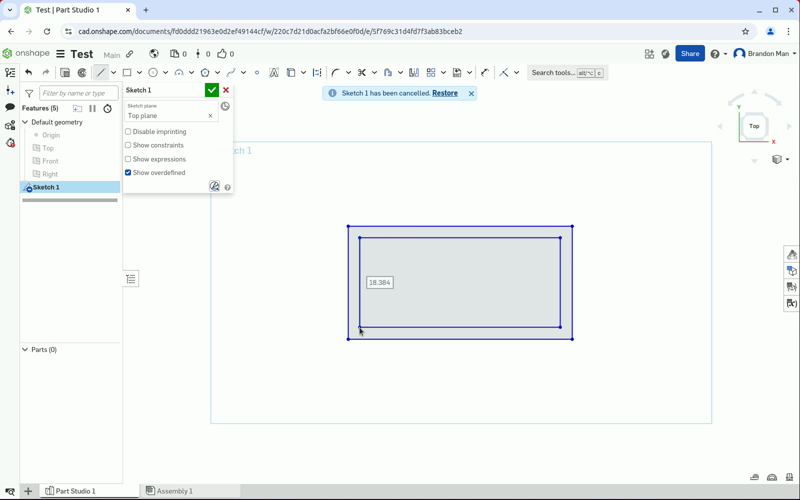
mouse_move(391, 231)
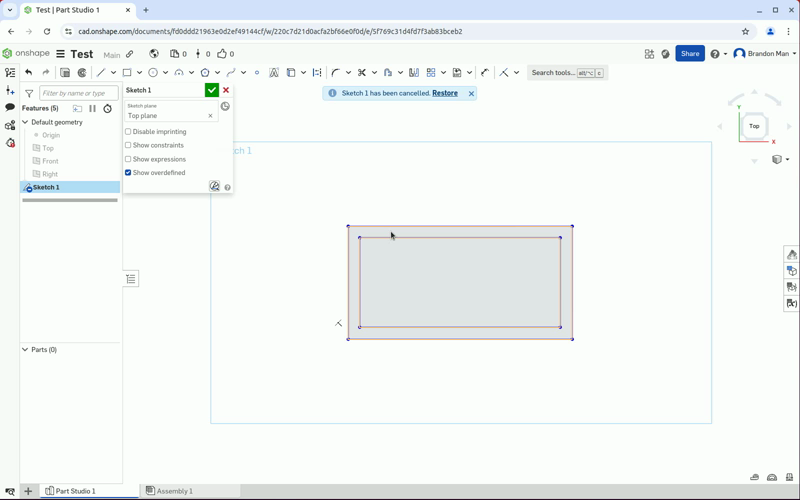
click(391, 231)
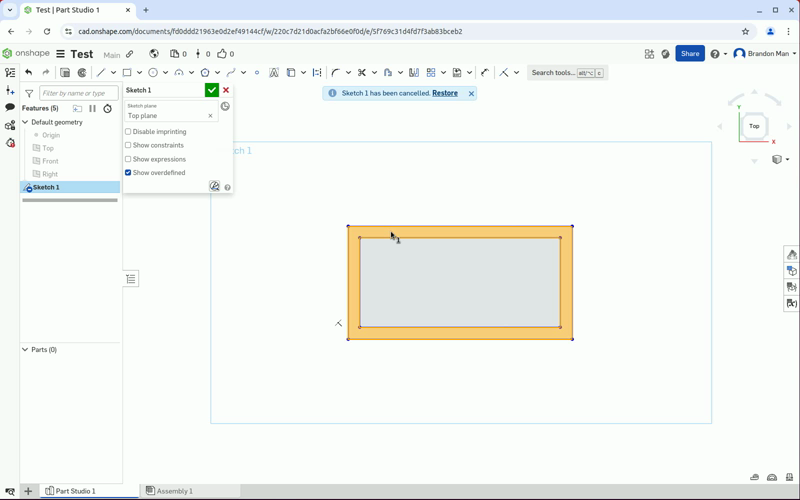
mouse_move(73, 352)
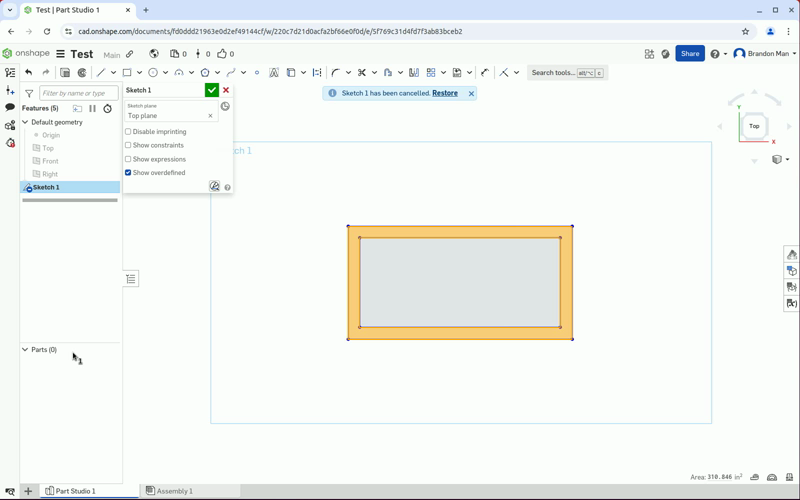
key(shift+y)
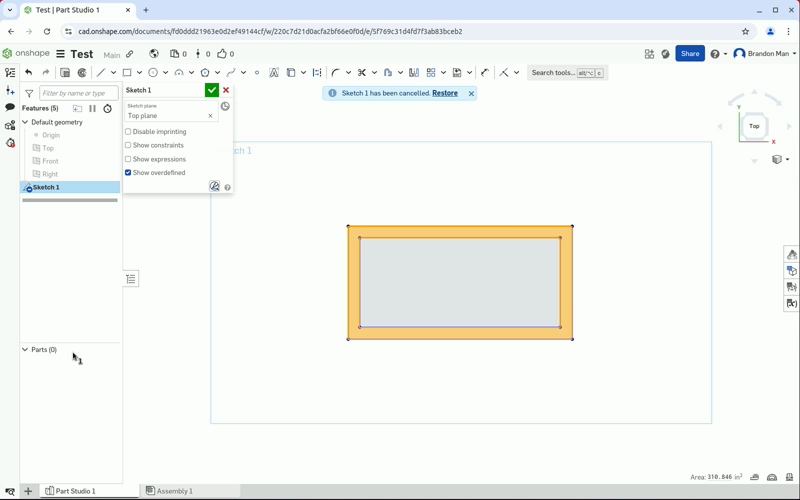
key(shift+e)
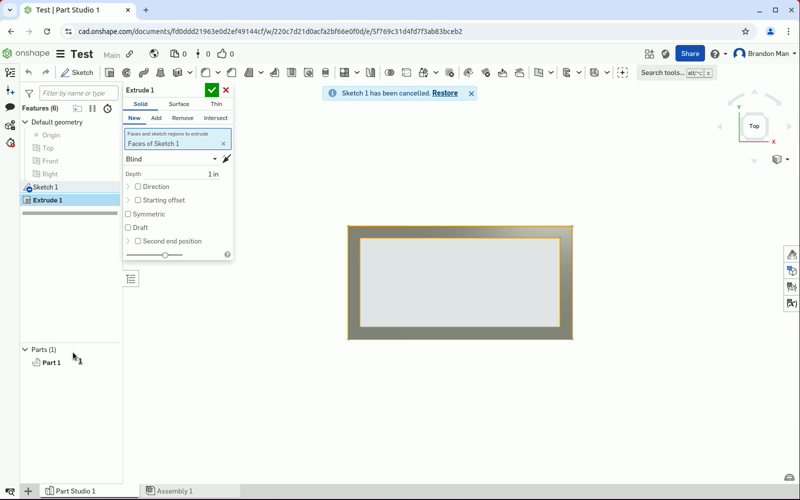
mouse_move(143, 106)
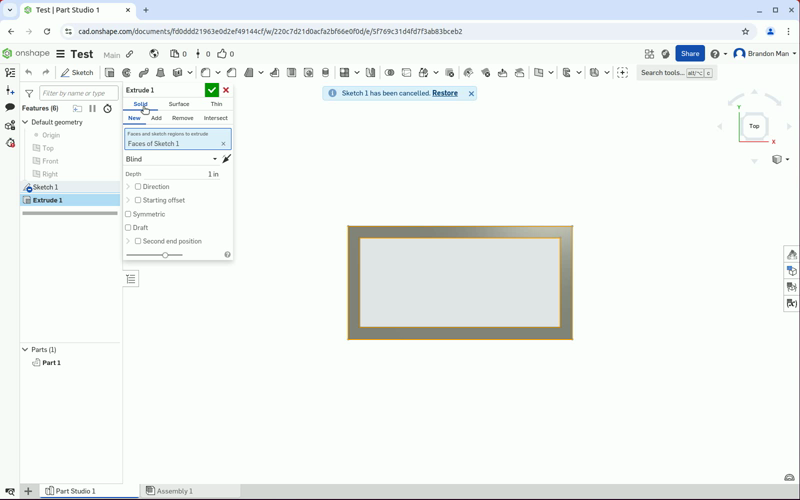
click(143, 106)
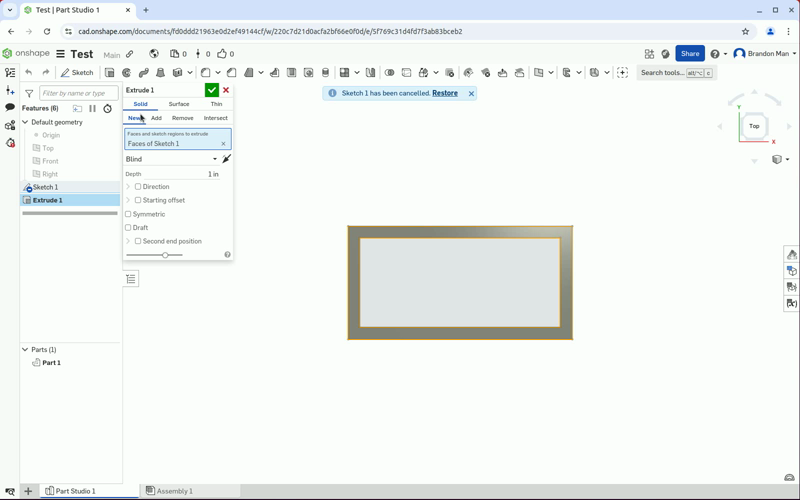
mouse_move(137, 120)
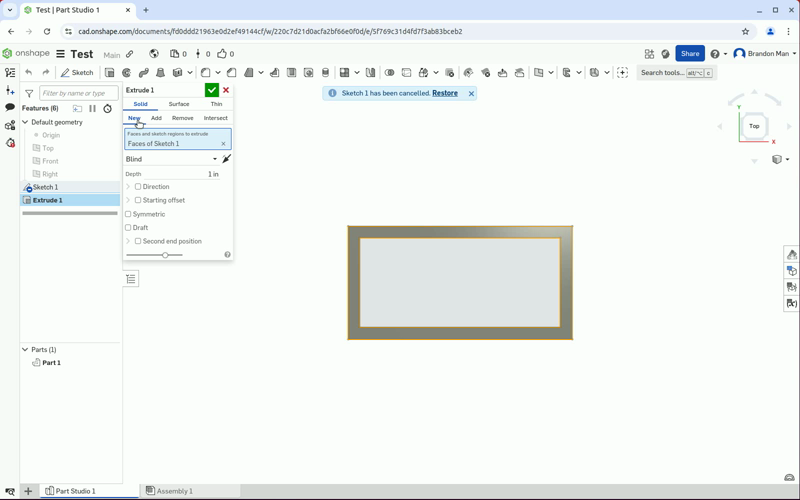
click(137, 120)
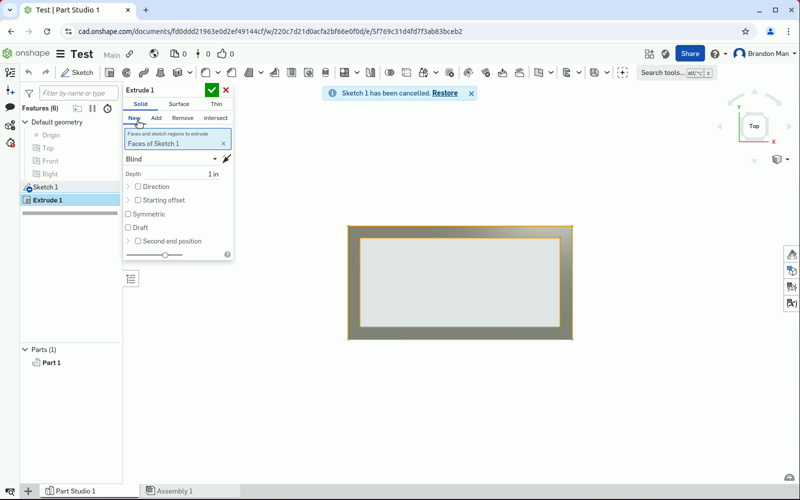
key(tab, 4)
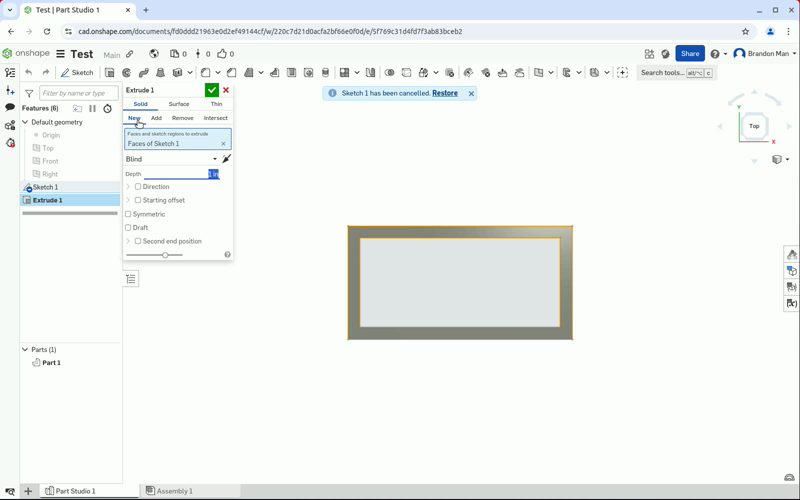
text(11.554)
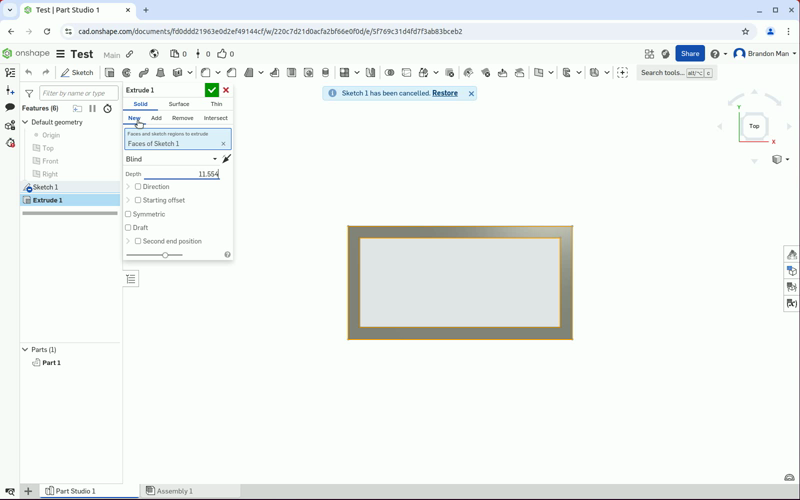
key(enter)
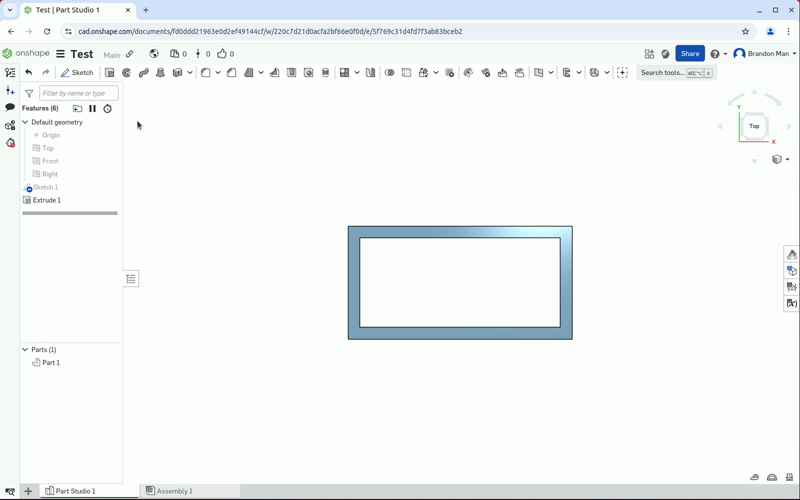
key(shift+h)
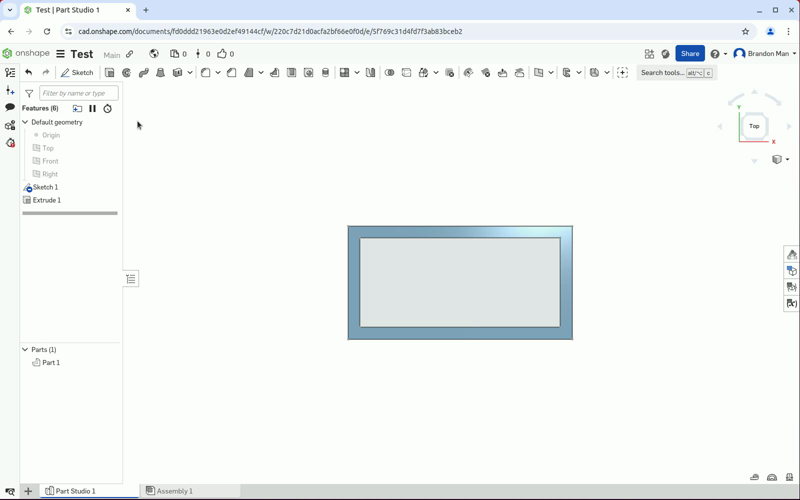
key(shift+h)
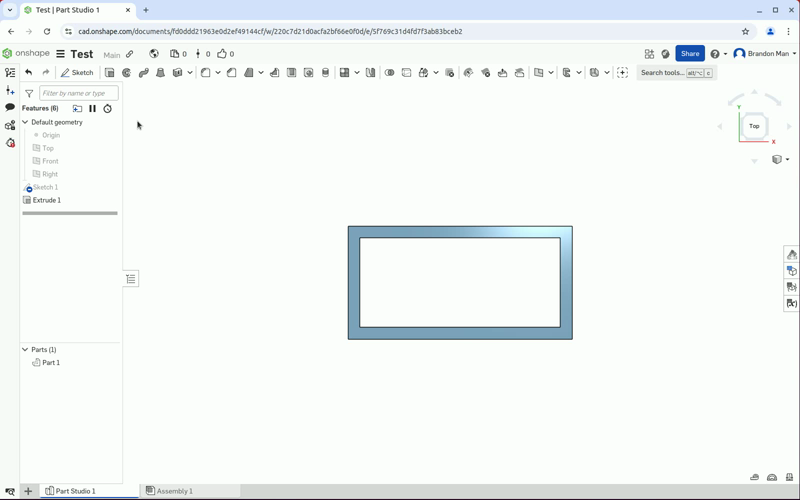
mouse_move(73, 189)
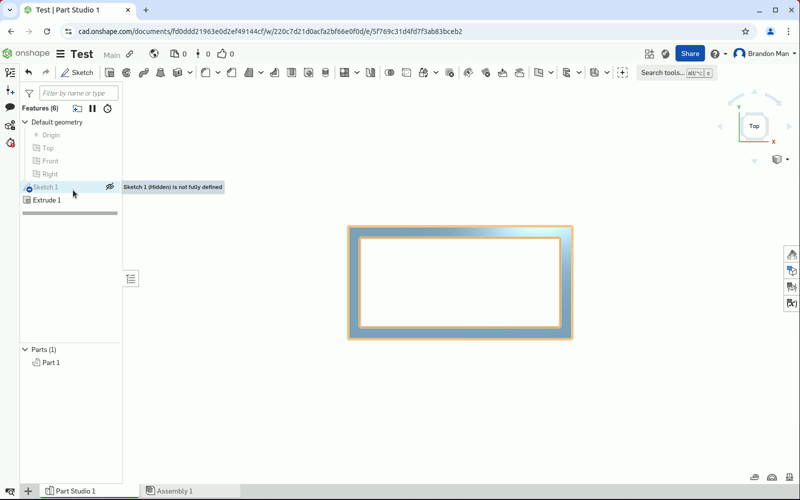
click(73, 189)
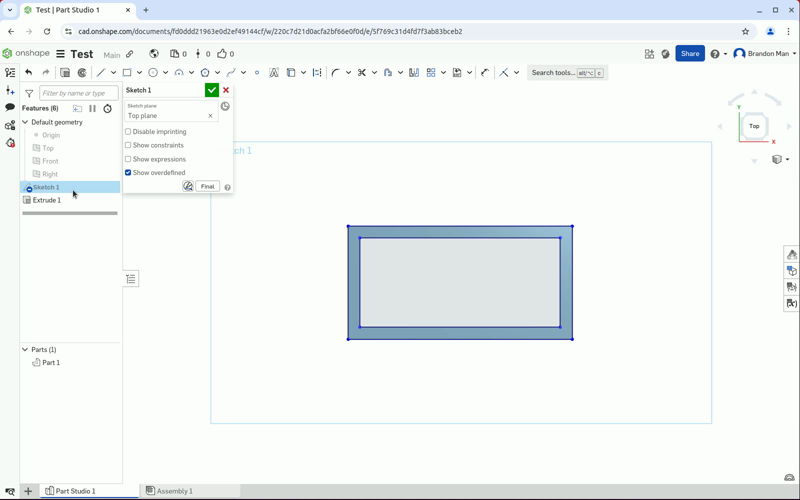
mouse_move(229, 92)
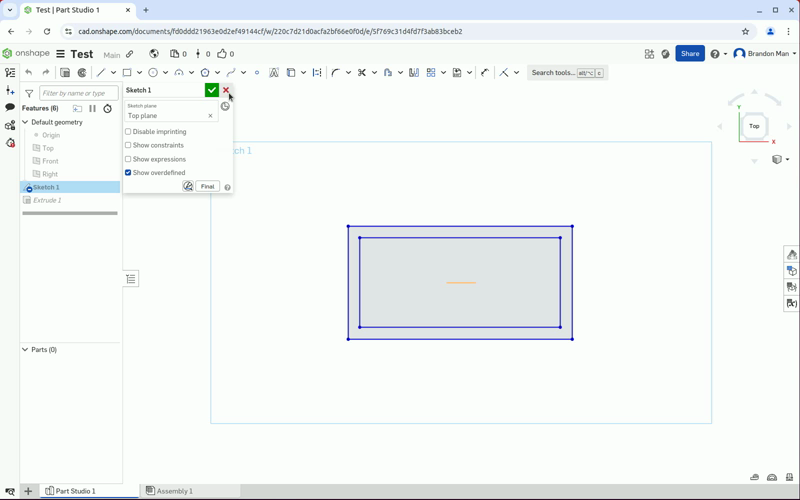
click(229, 92)
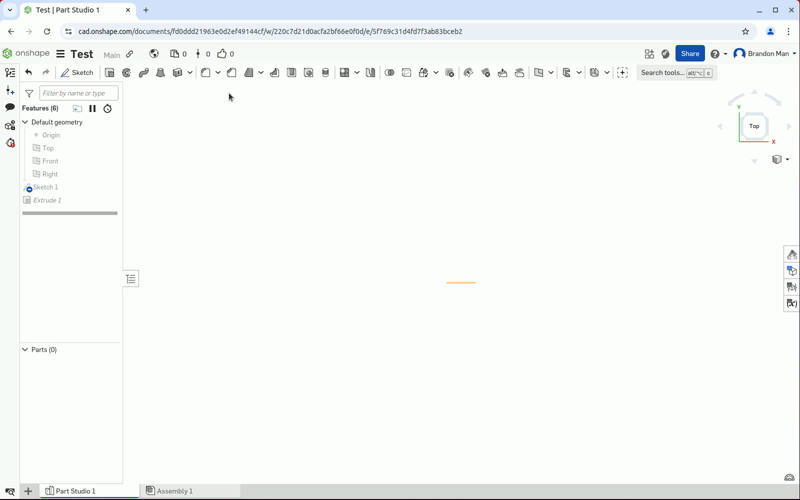
mouse_move(73, 352)
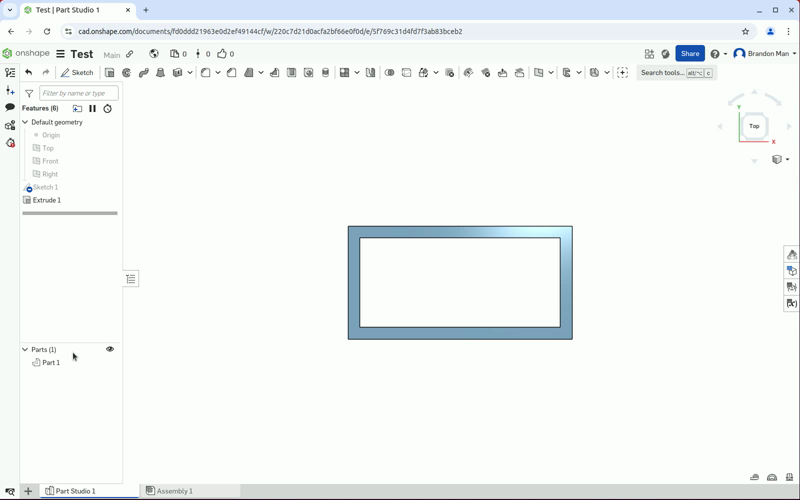
key(y)
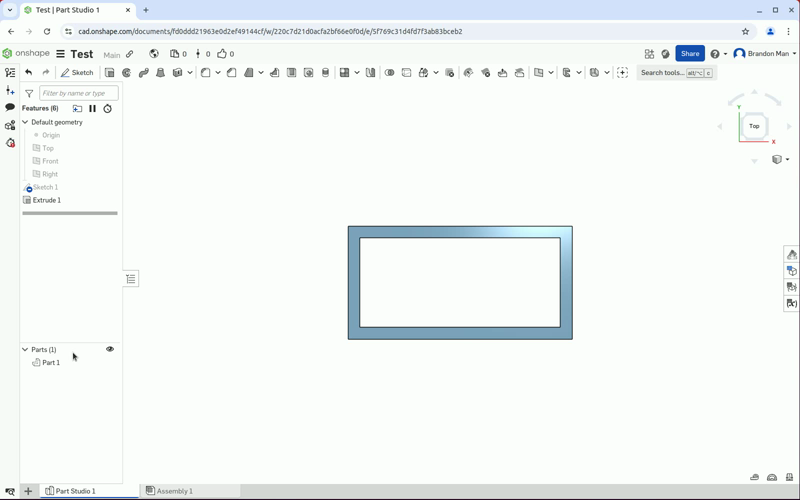
key(shift+p)
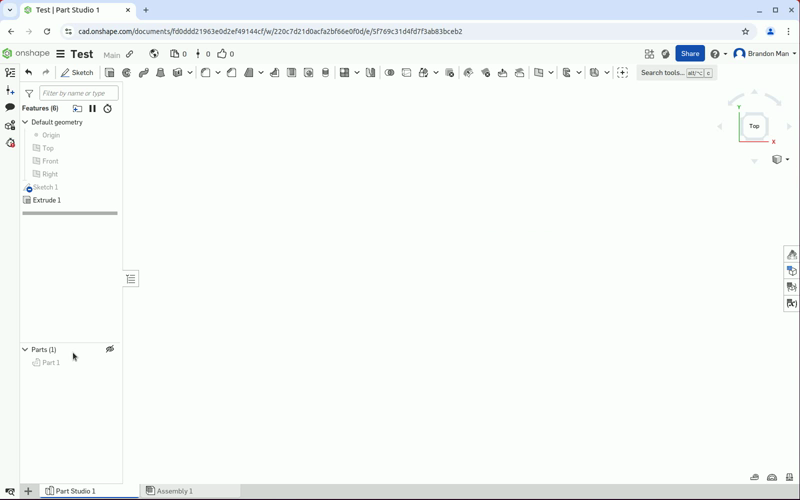
key(space)
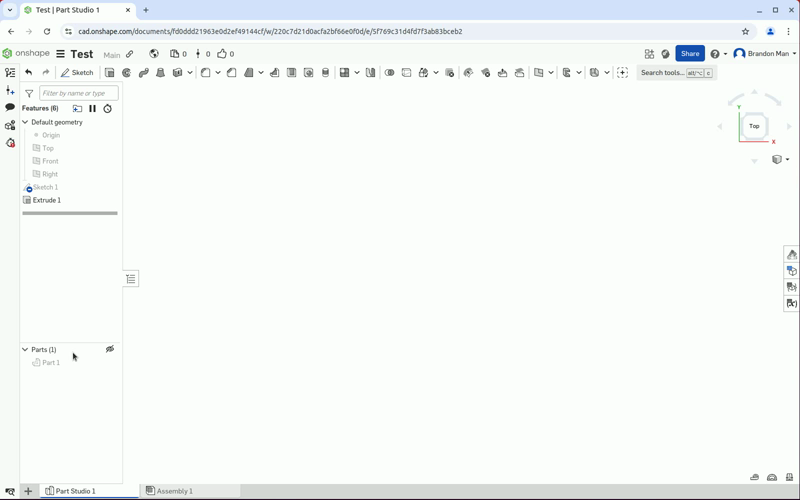
key_down(shift)
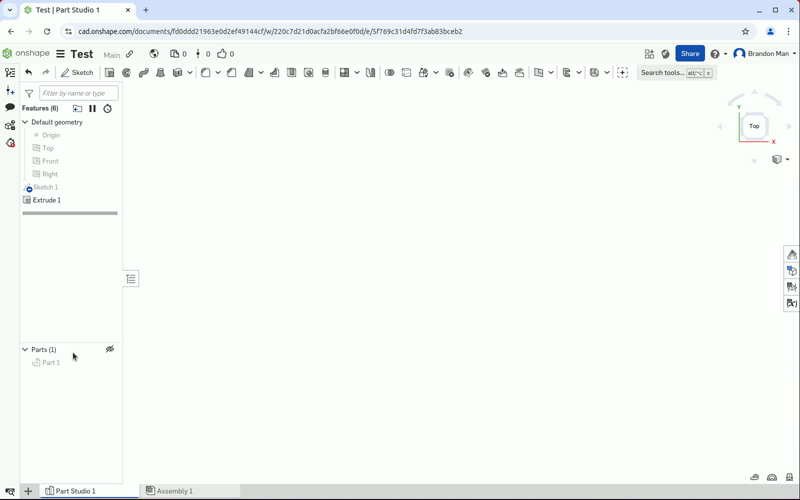
key(up)
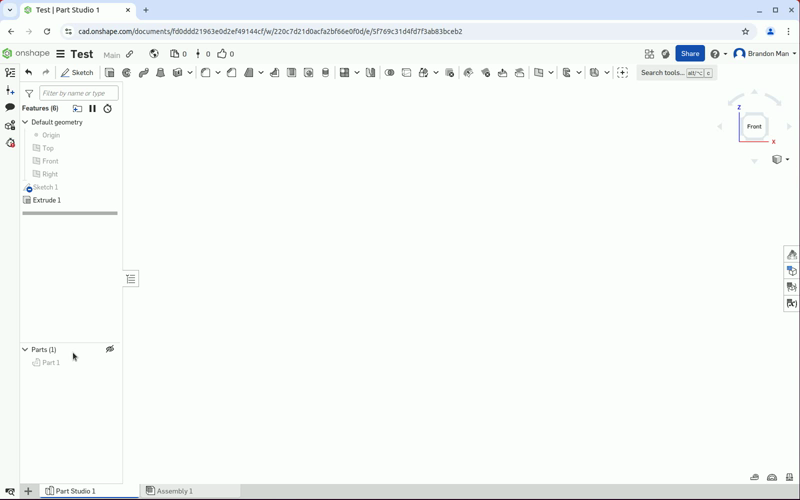
key_up(shift)
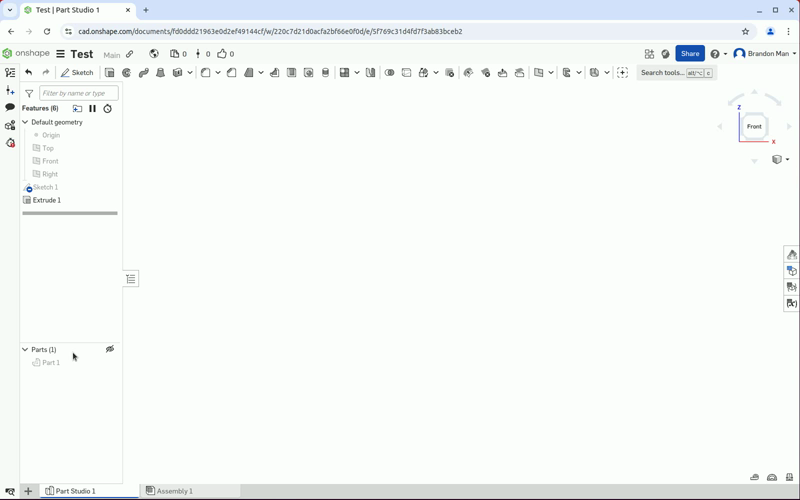
mouse_move(73, 352)
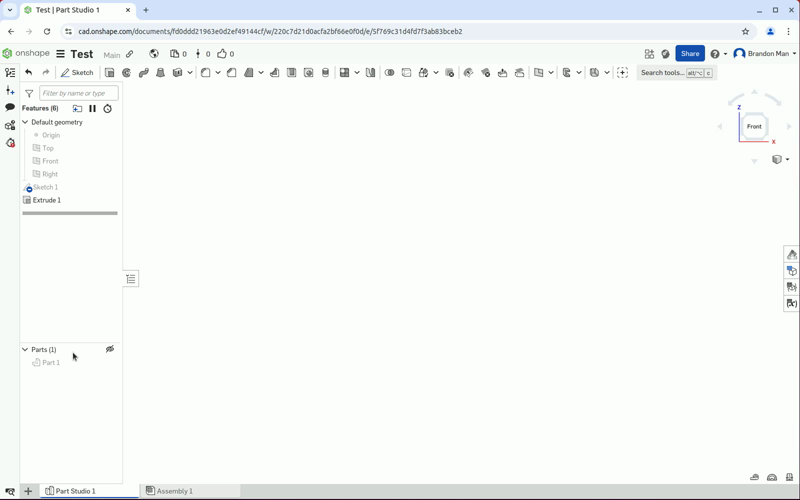
key(shift+y)
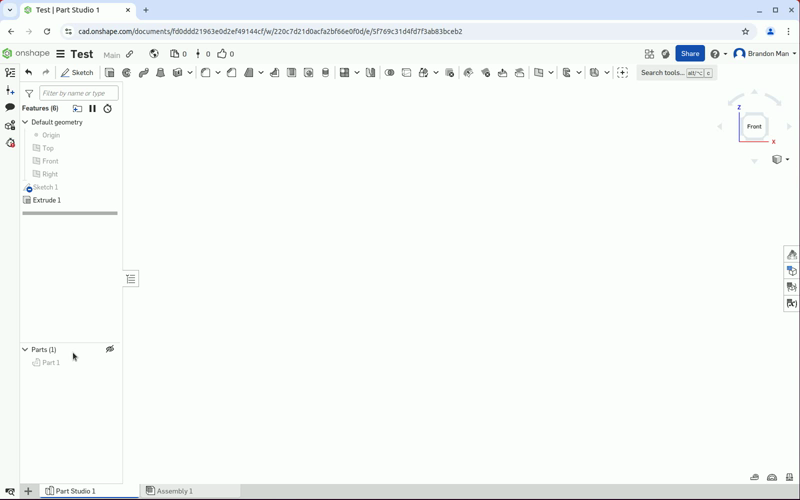
key(shift+s)
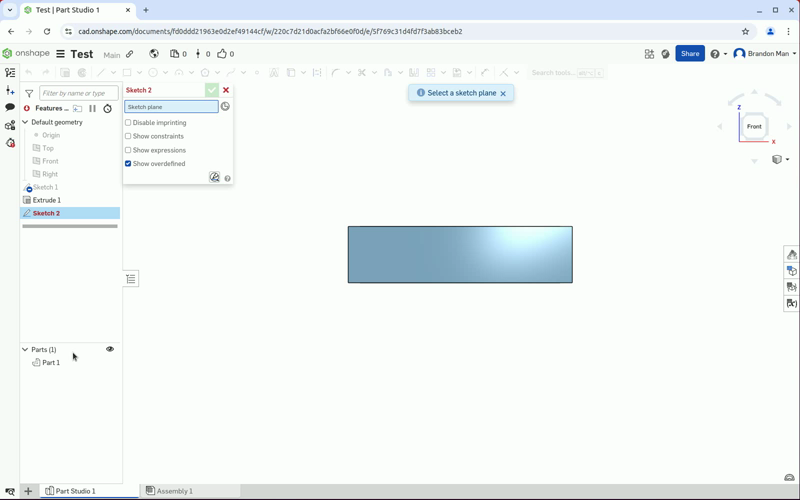
mouse_move(73, 163)
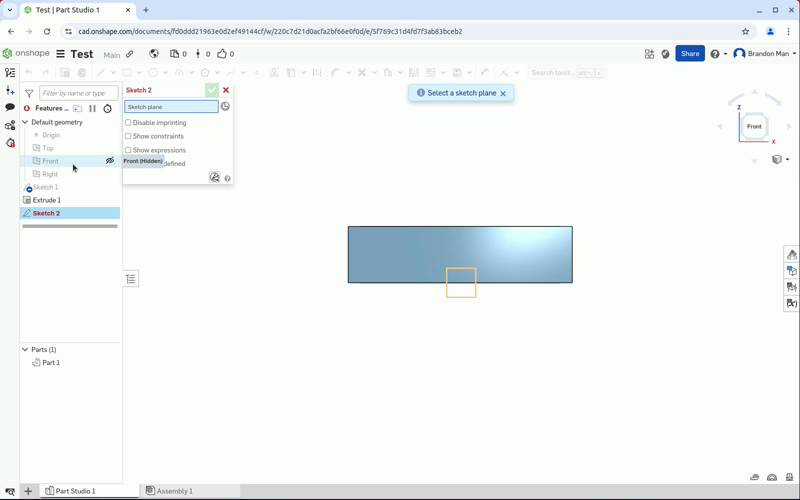
click(73, 163)
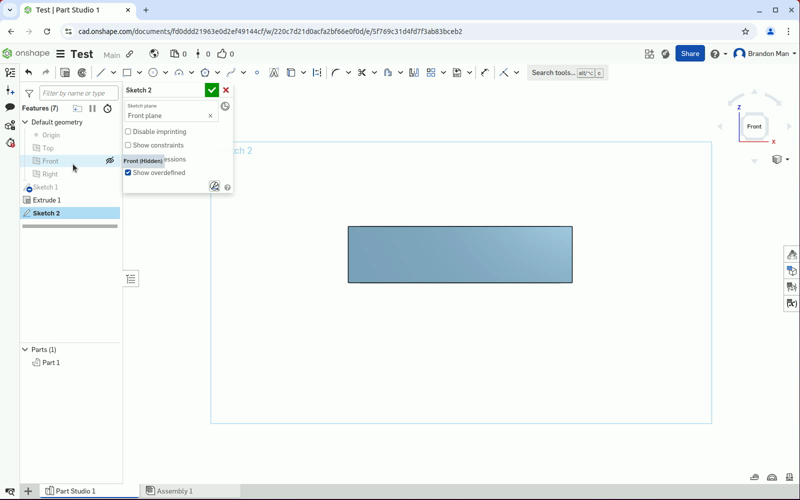
mouse_move(73, 352)
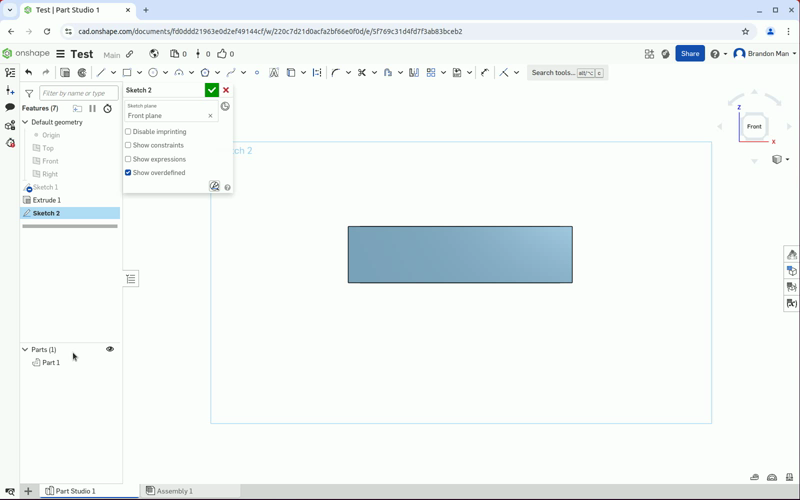
key(y)
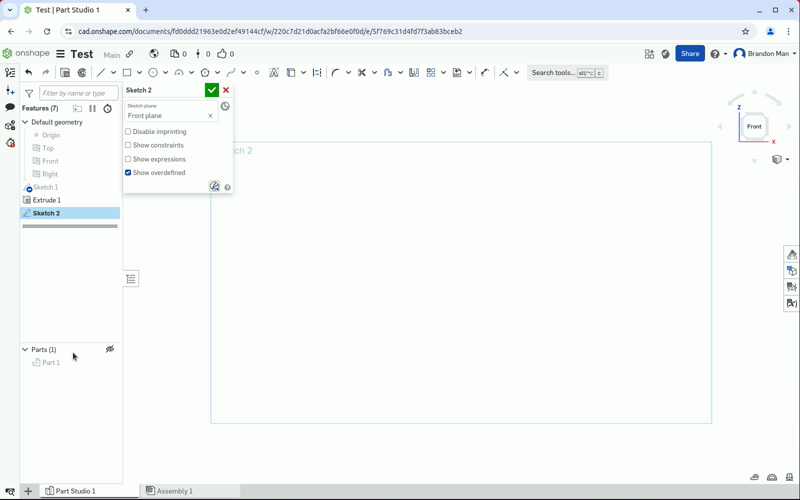
key(c)
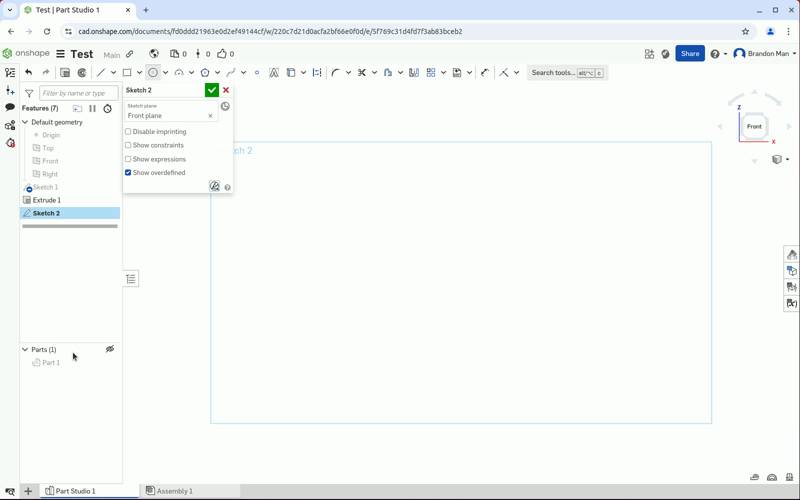
key_down(shift)
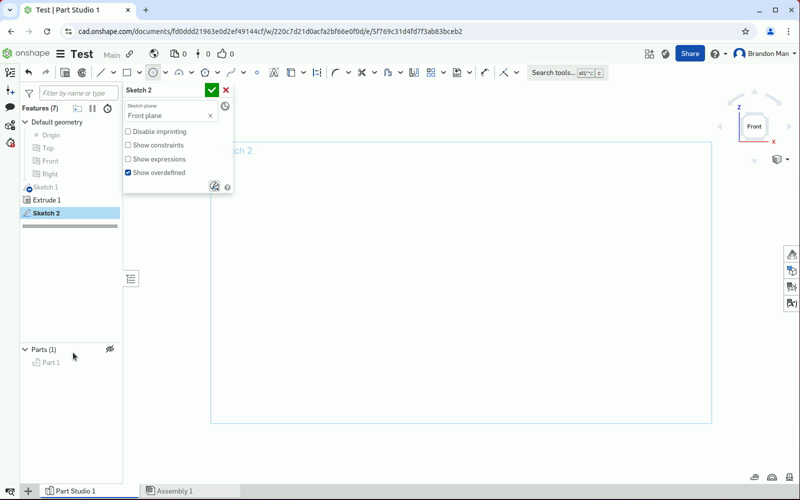
mouse_move(461, 254)
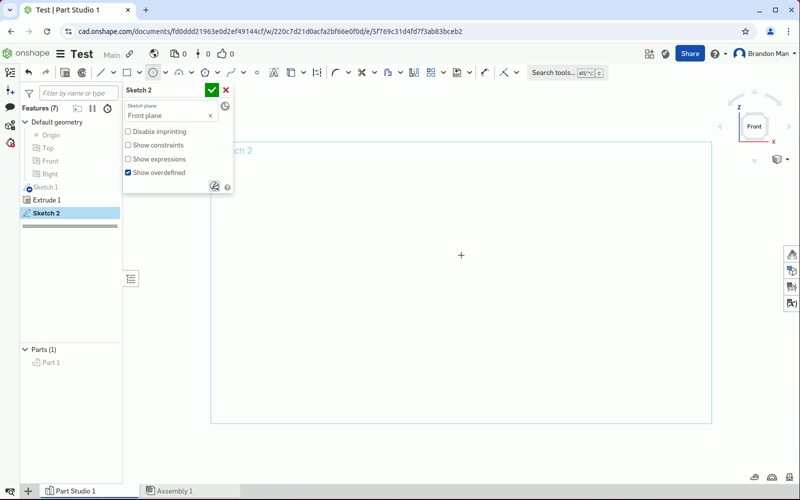
click(461, 254)
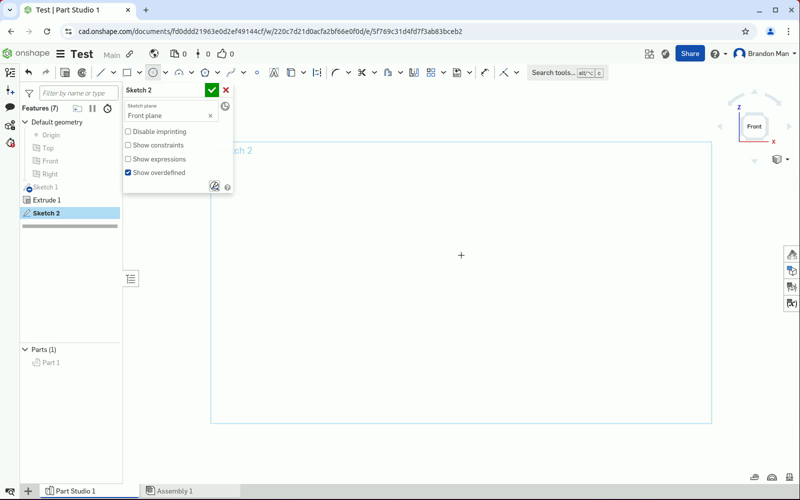
key_up(shift)
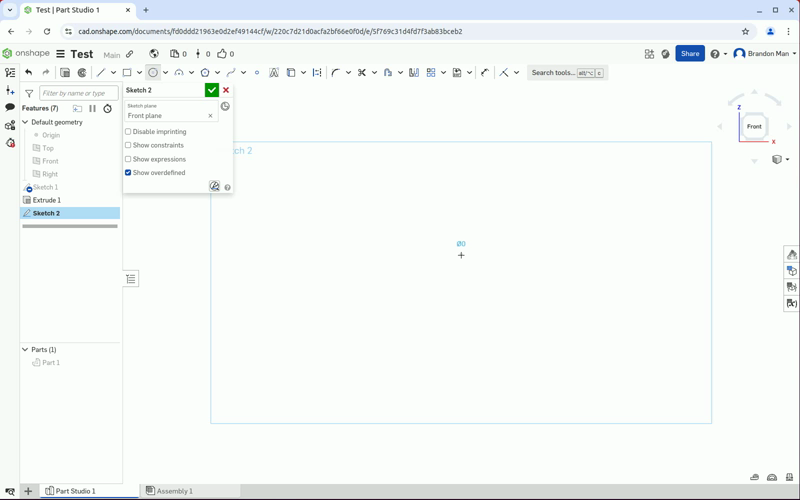
mouse_move(470, 254)
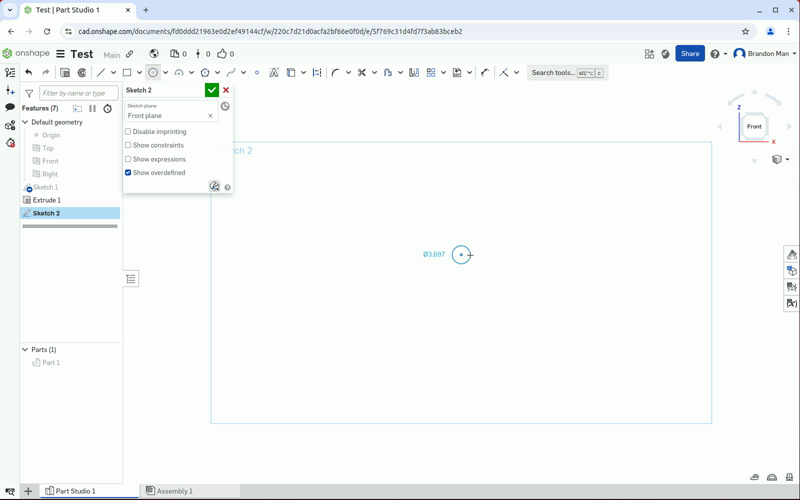
click(470, 254)
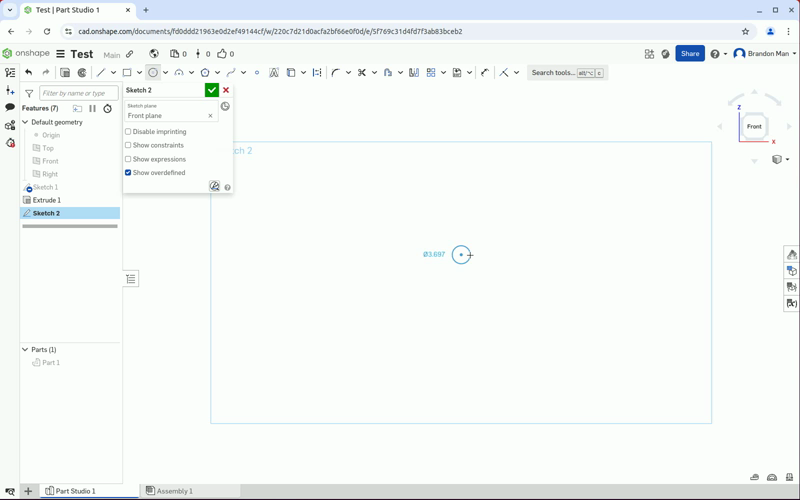
key(esc)
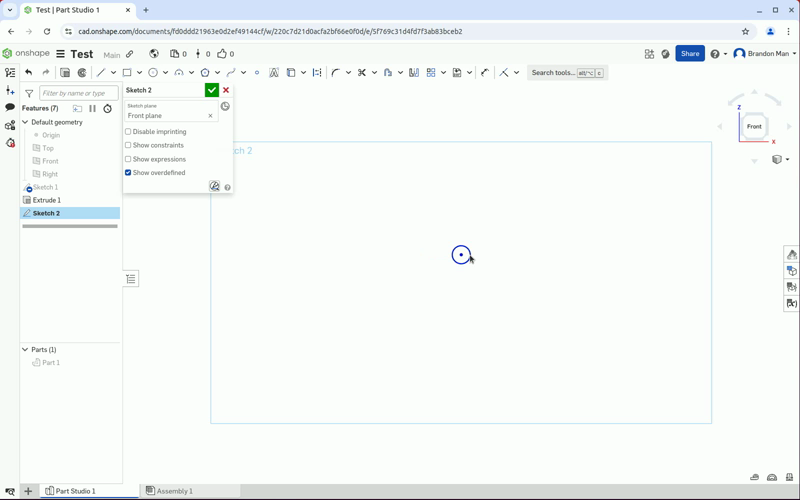
mouse_move(453, 252)
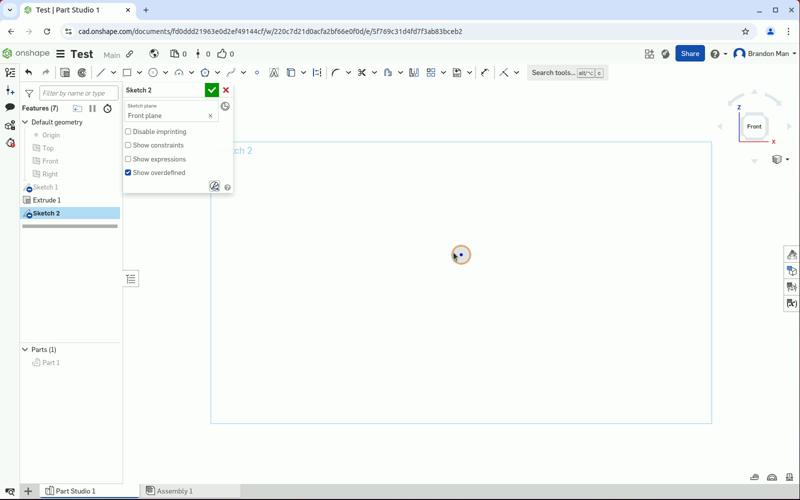
scroll(6)
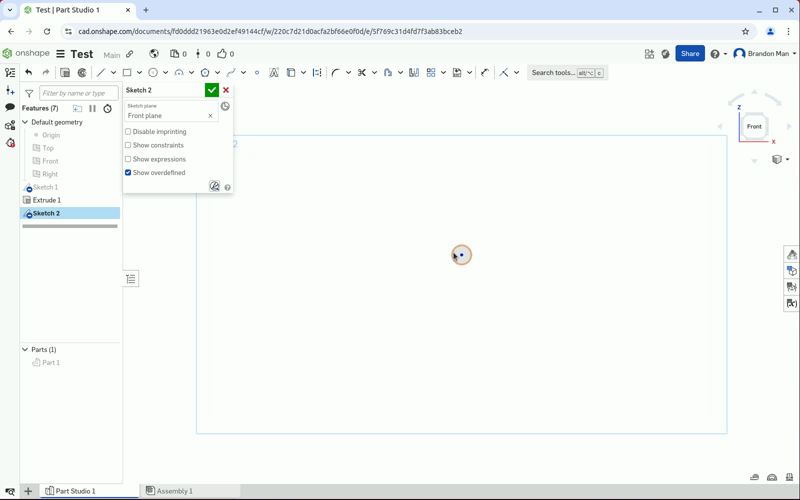
scroll(6)
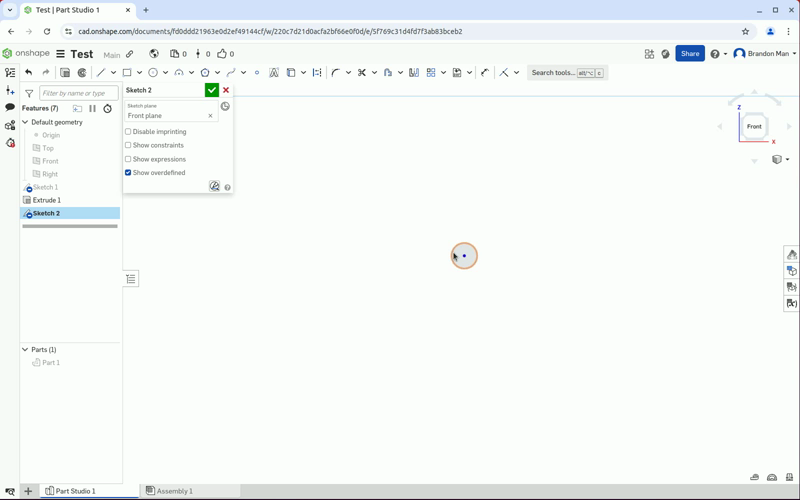
scroll(6)
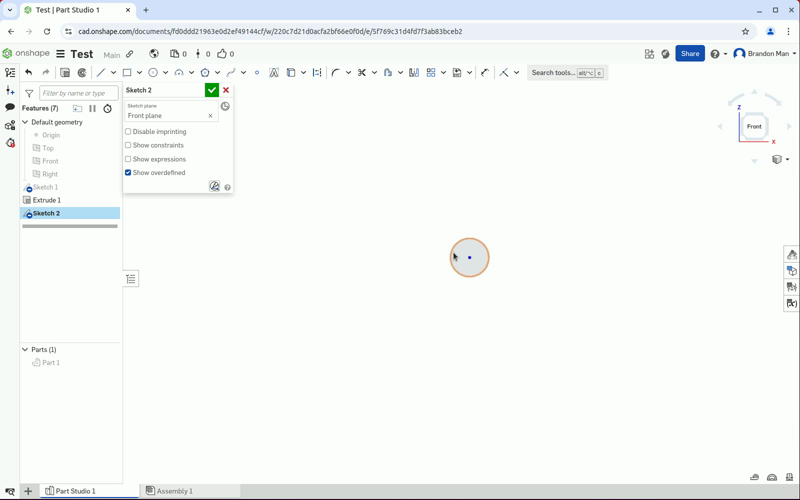
scroll(6)
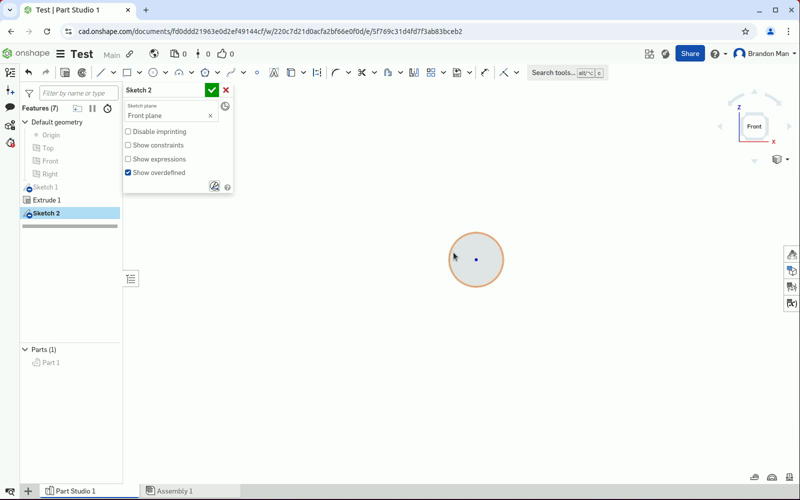
scroll(6)
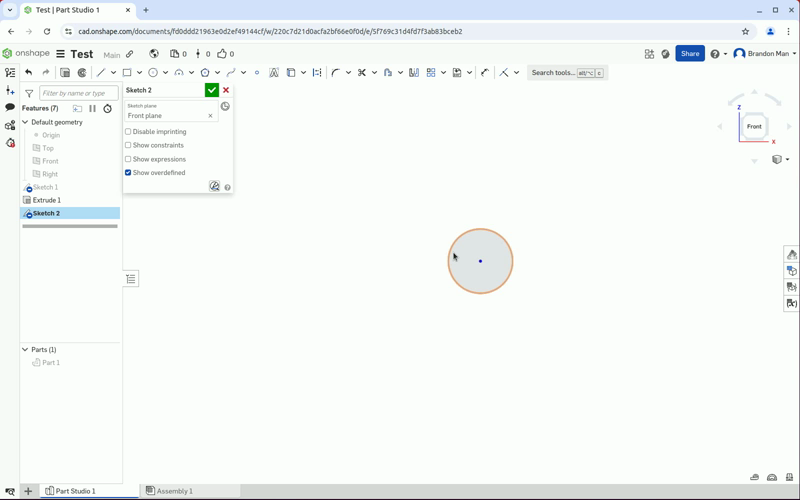
scroll(6)
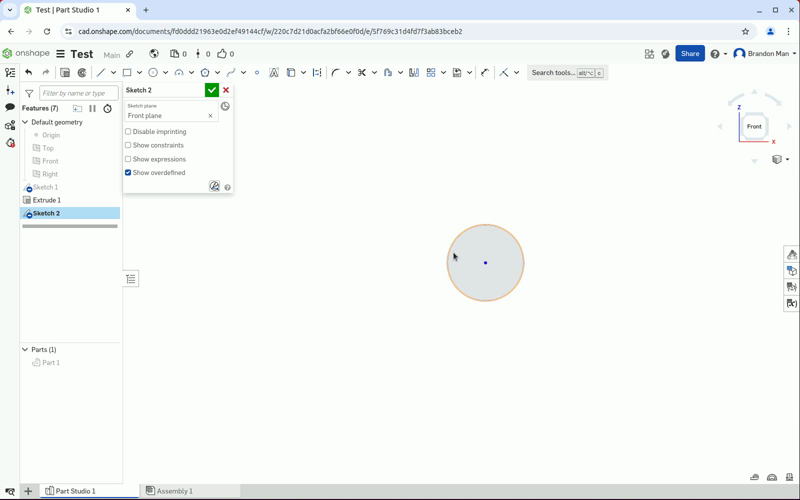
scroll(6)
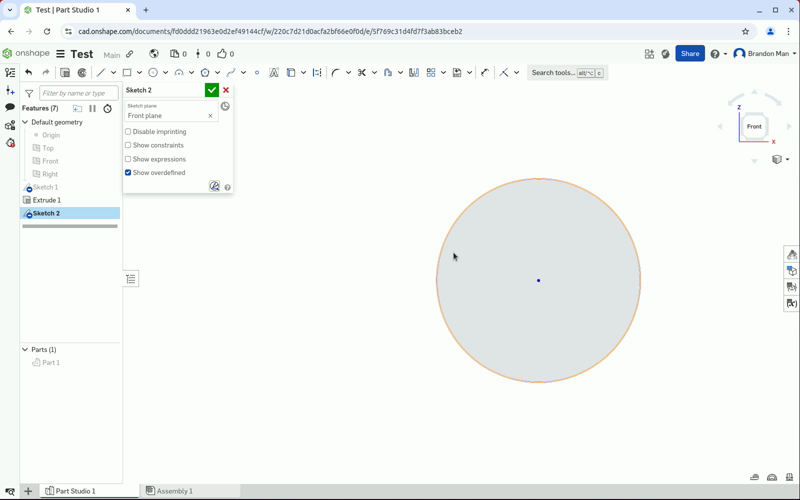
click(453, 252)
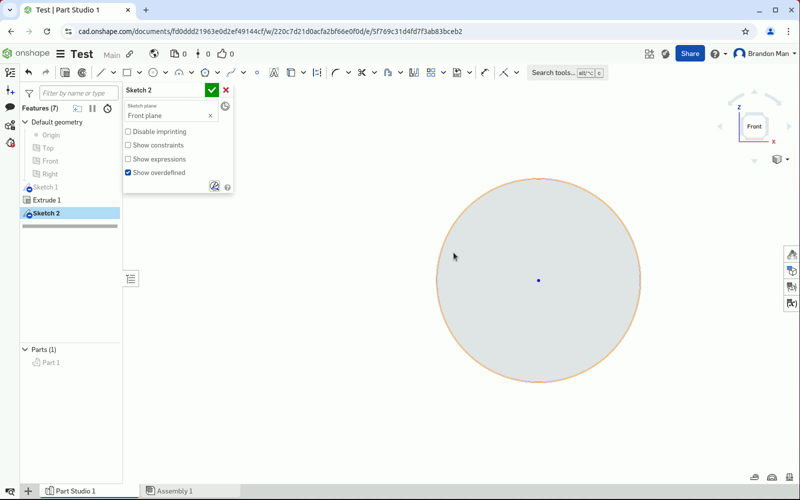
scroll(-6)
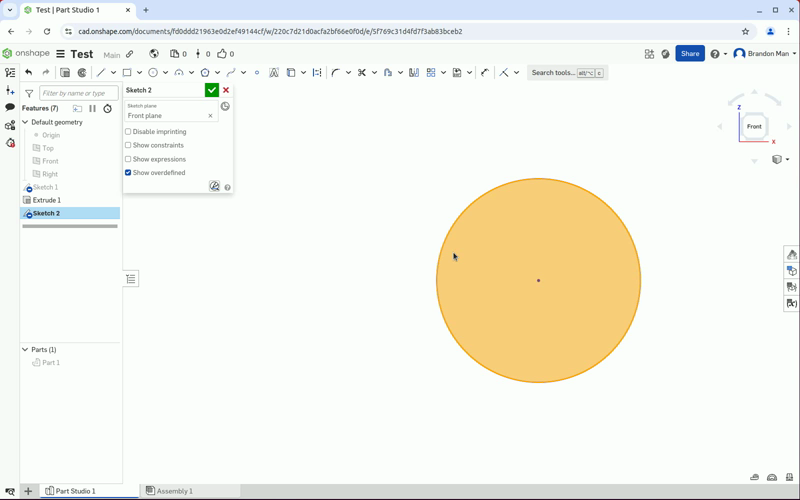
scroll(-6)
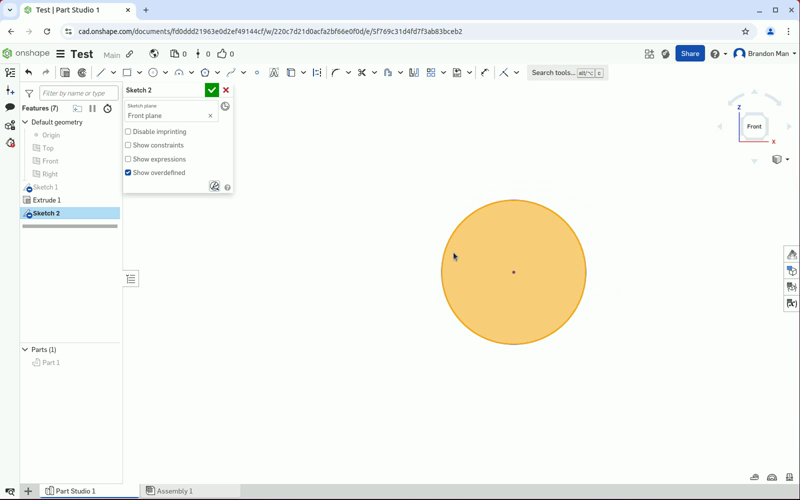
scroll(-6)
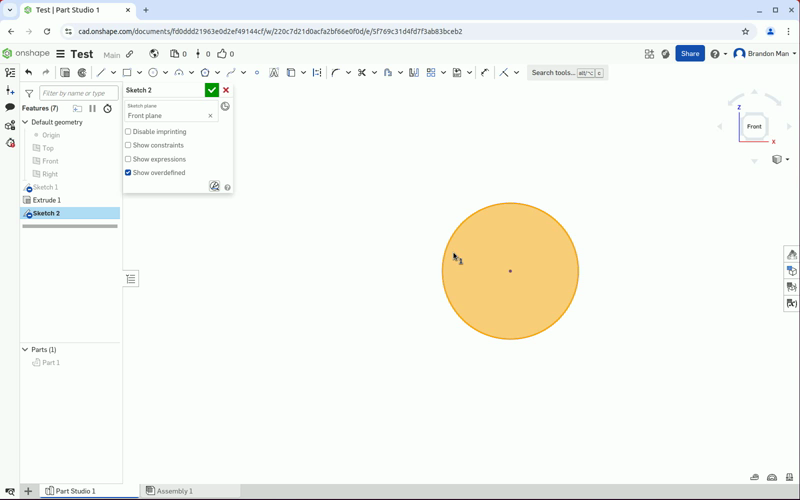
scroll(-6)
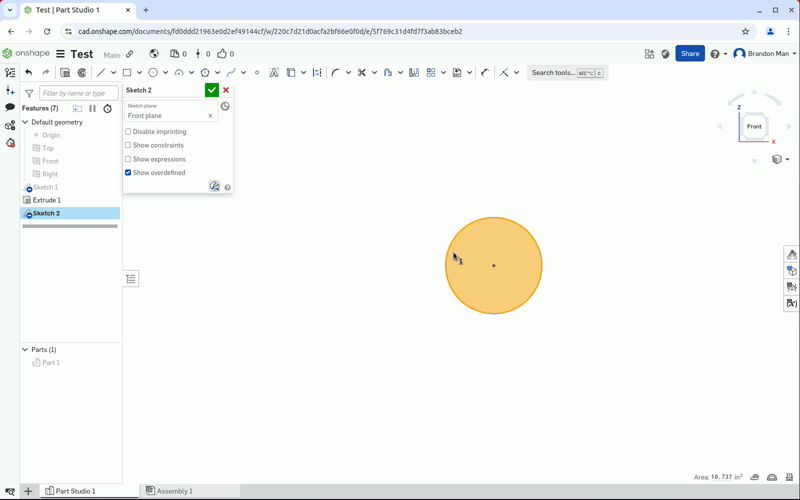
scroll(-6)
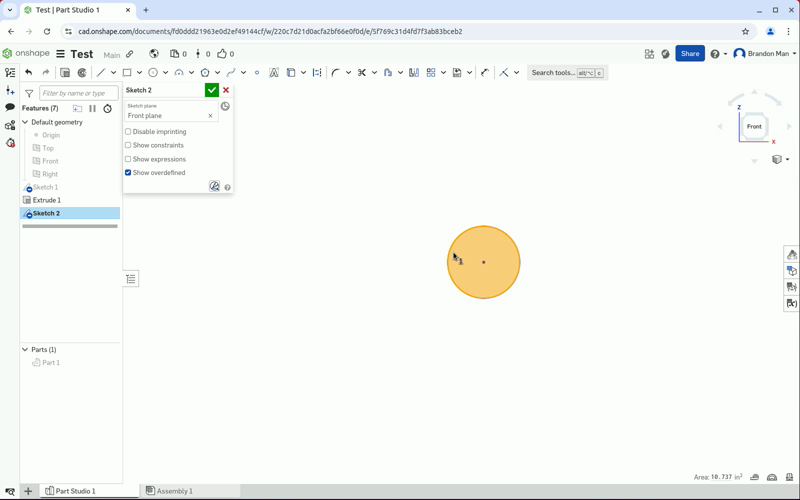
scroll(-6)
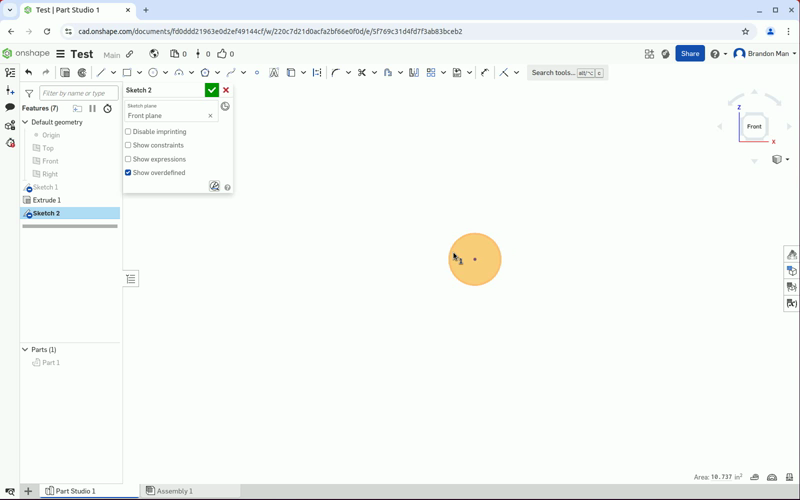
scroll(-6)
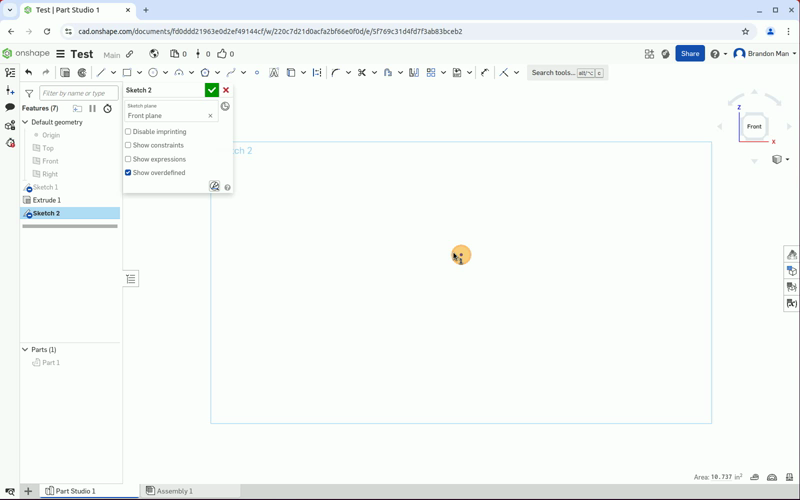
mouse_move(73, 352)
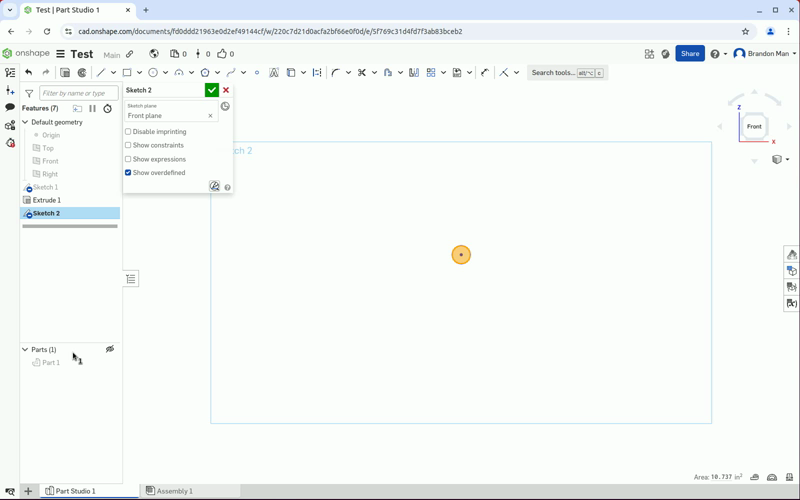
key(shift+y)
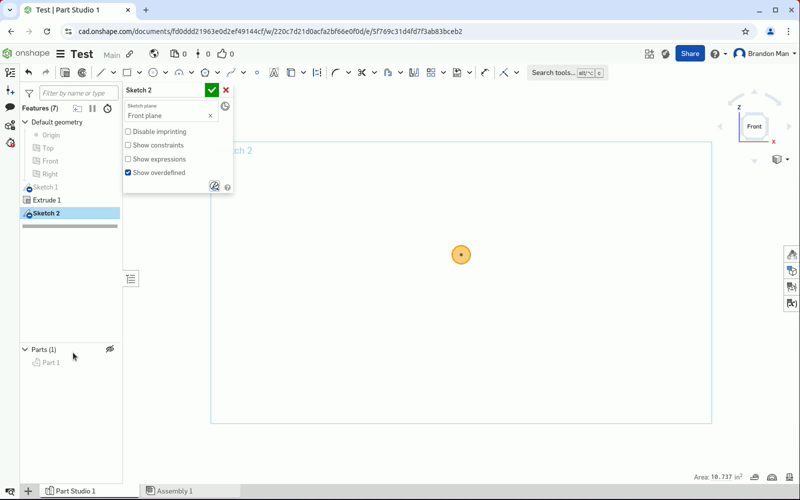
key(shift+e)
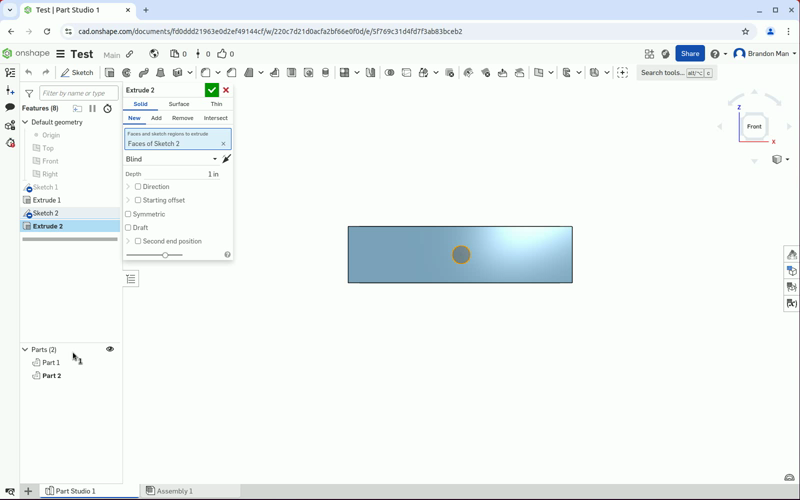
mouse_move(143, 106)
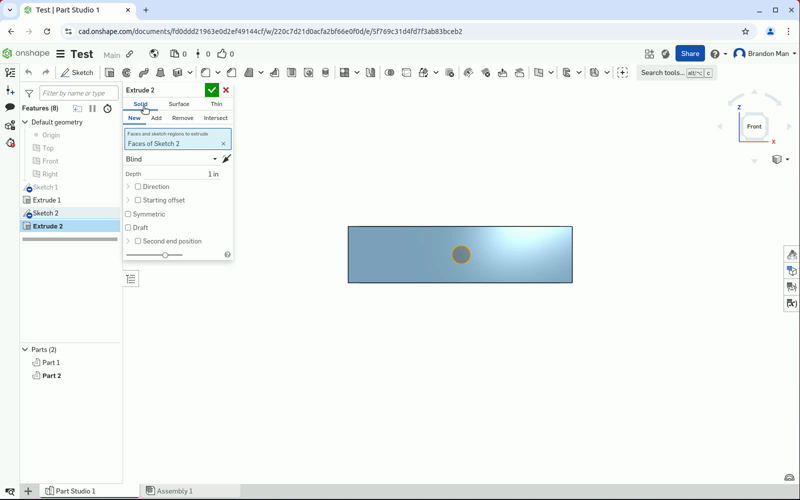
click(143, 106)
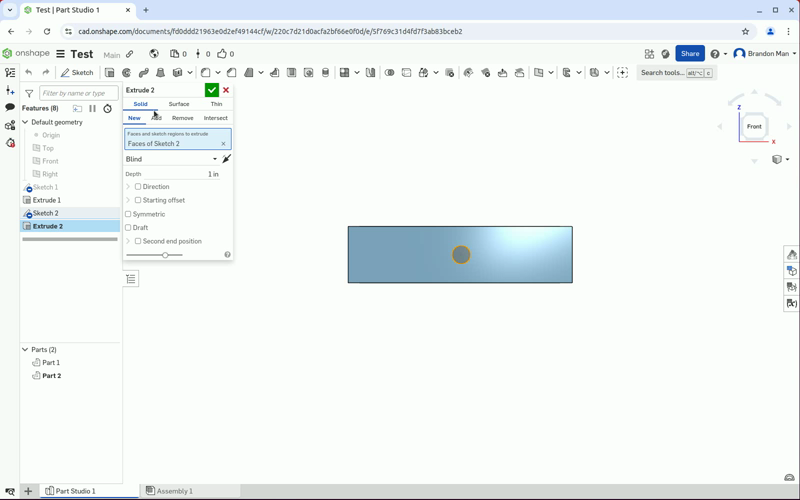
mouse_move(186, 120)
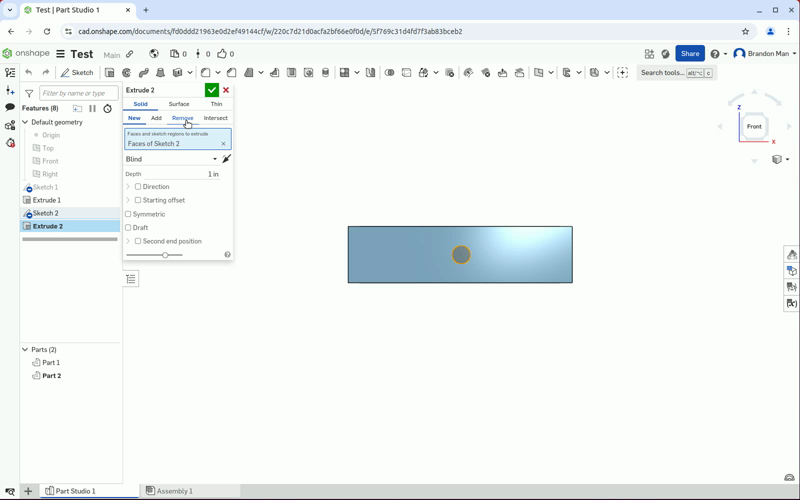
click(186, 120)
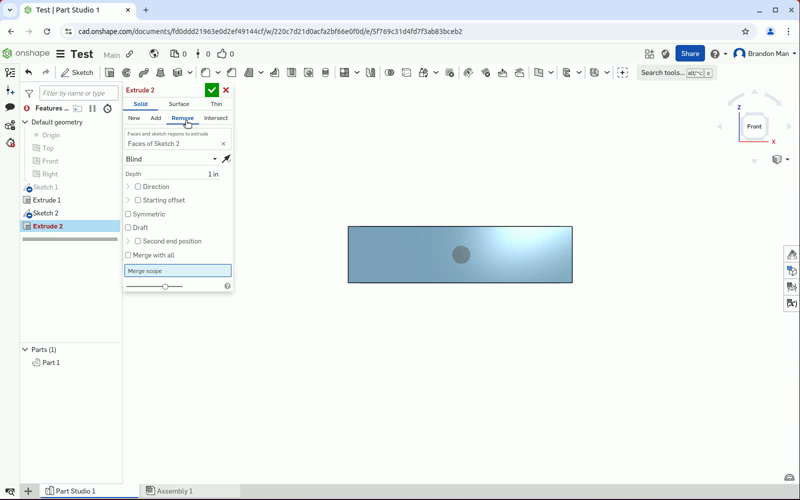
key(tab, 4)
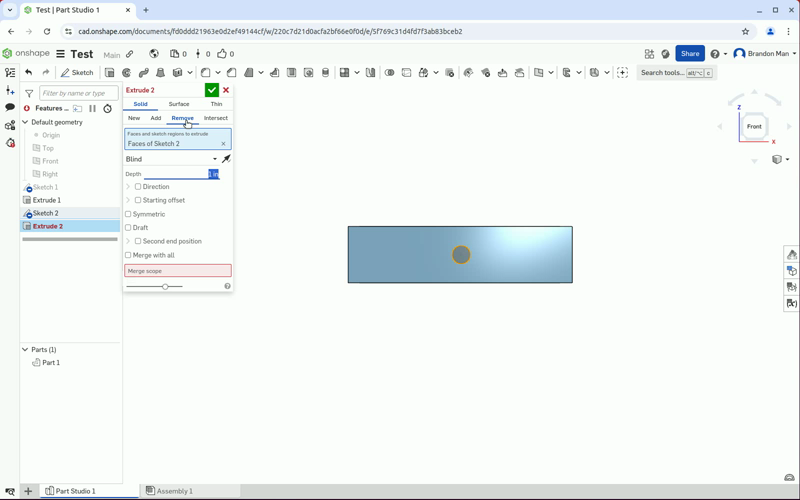
text(23.108)
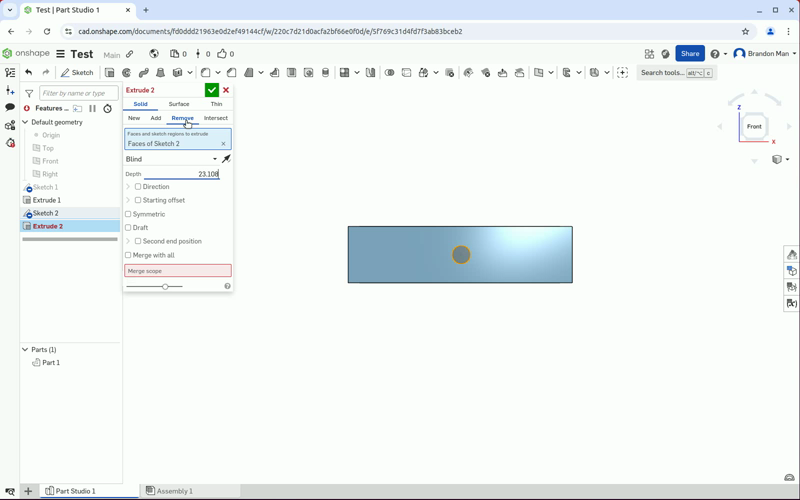
key(tab, 3)
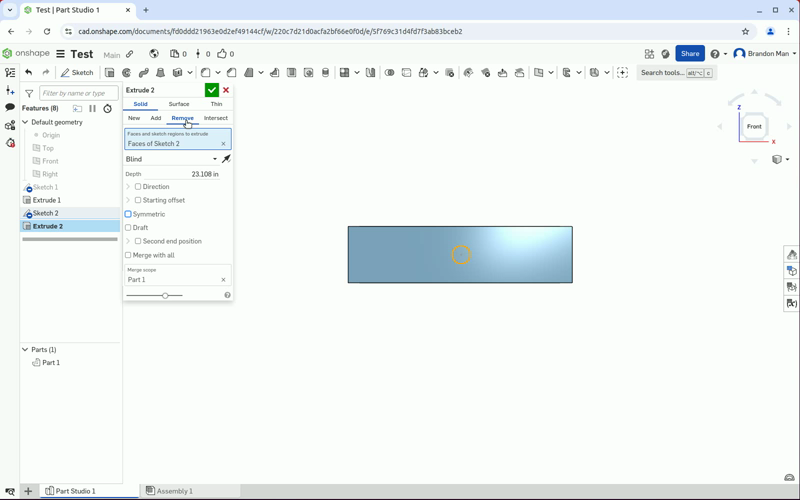
key(space)
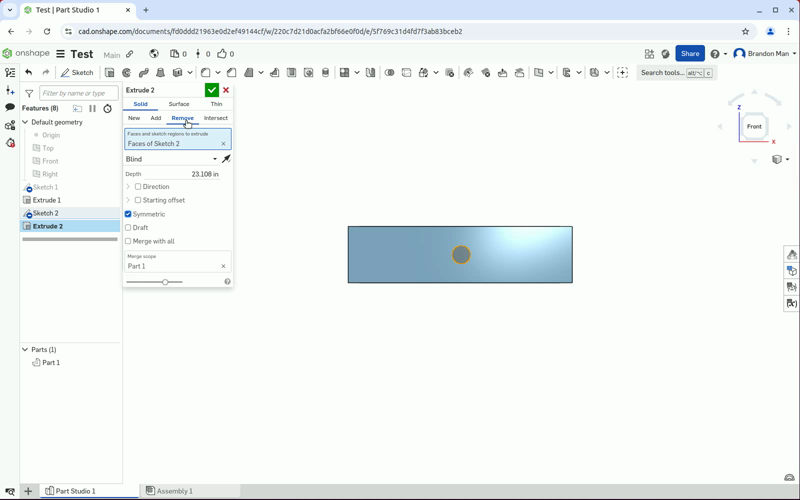
key(tab, 2)
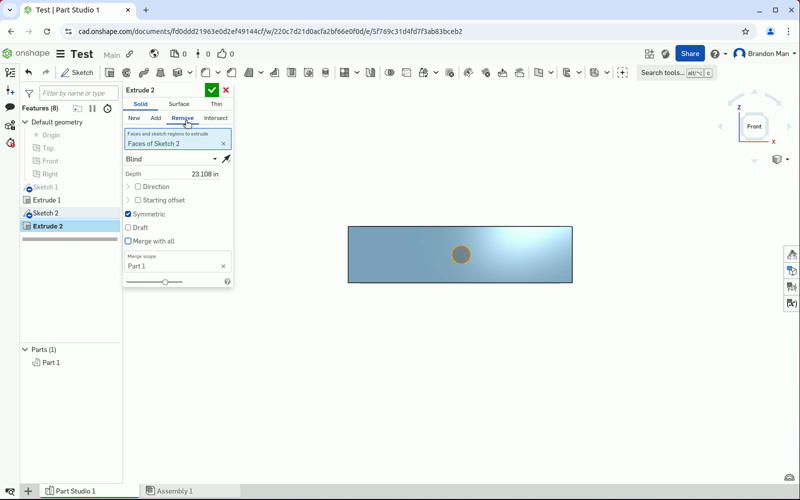
key(space)
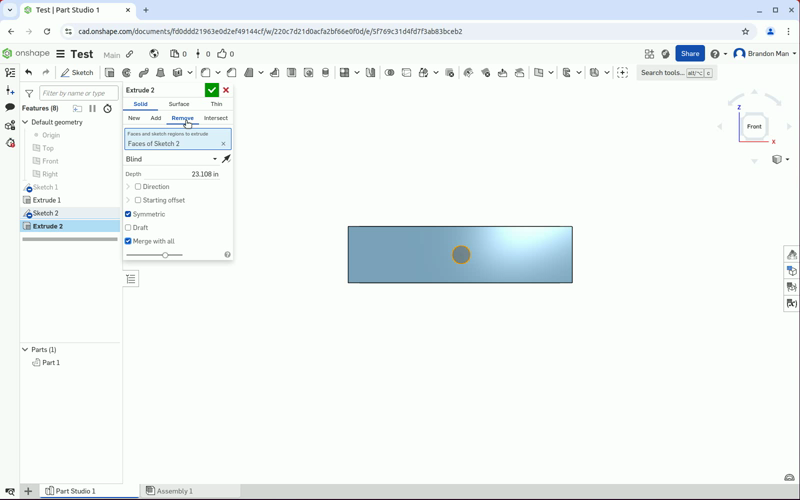
key(enter)
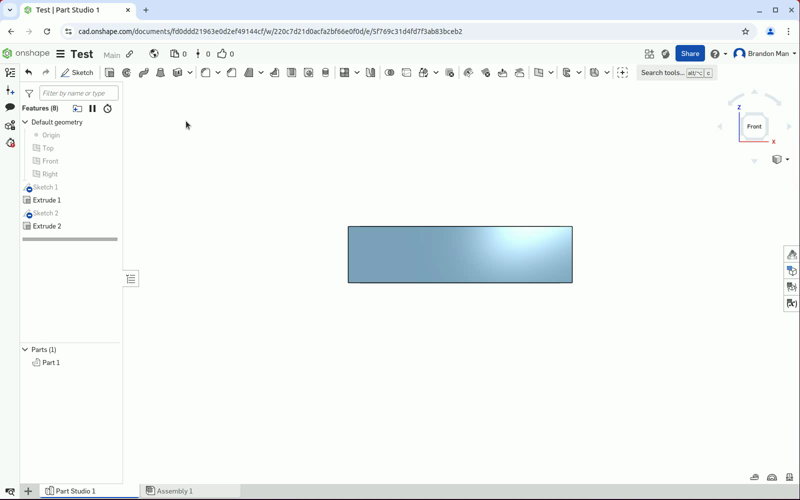
key(shift+h)
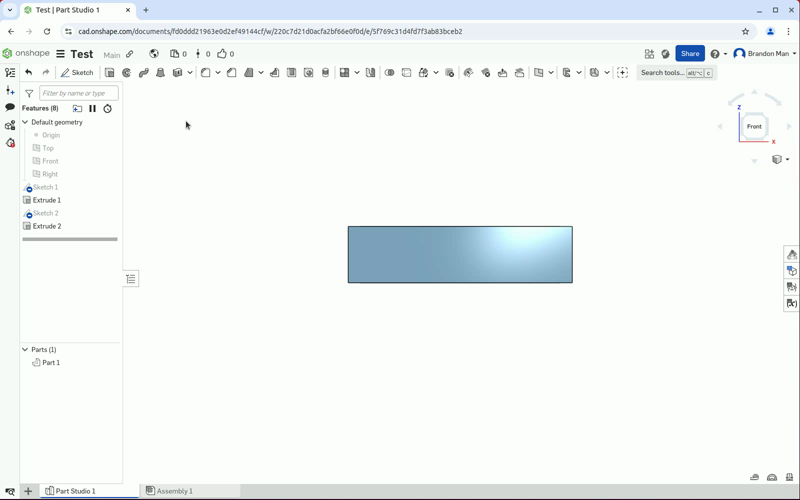
key(shift+h)
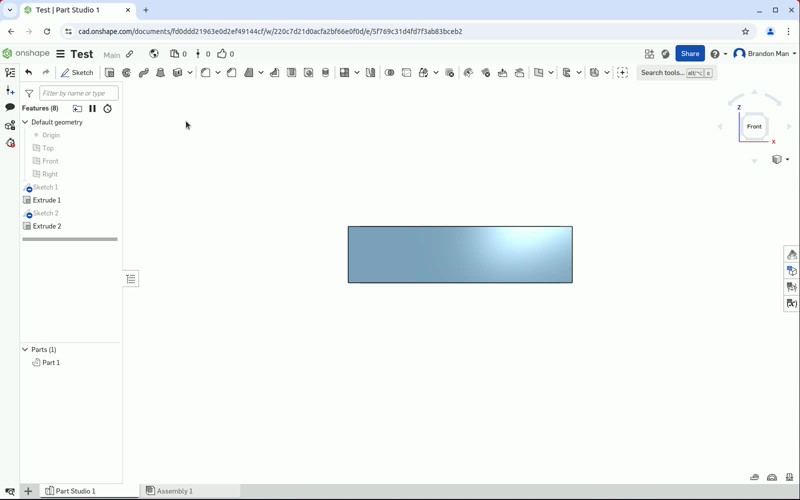
mouse_move(73, 189)
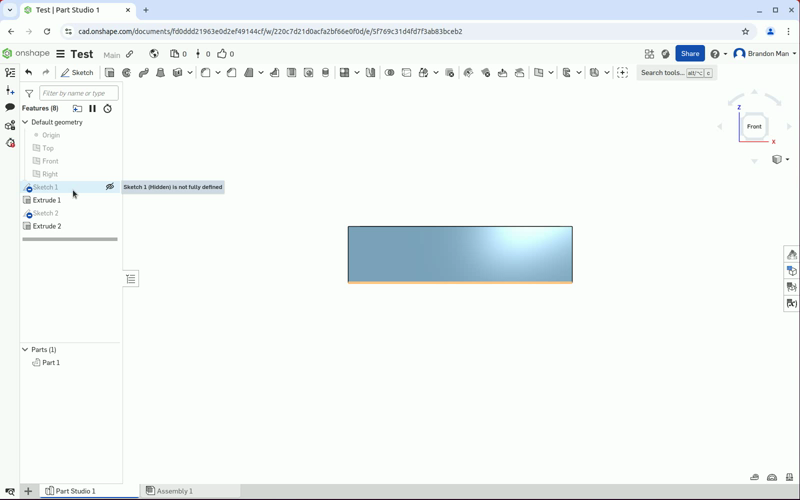
click(73, 189)
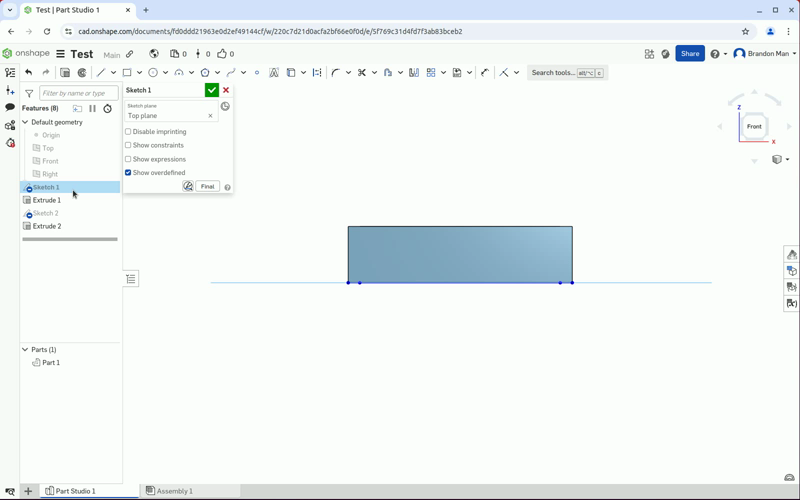
mouse_move(229, 92)
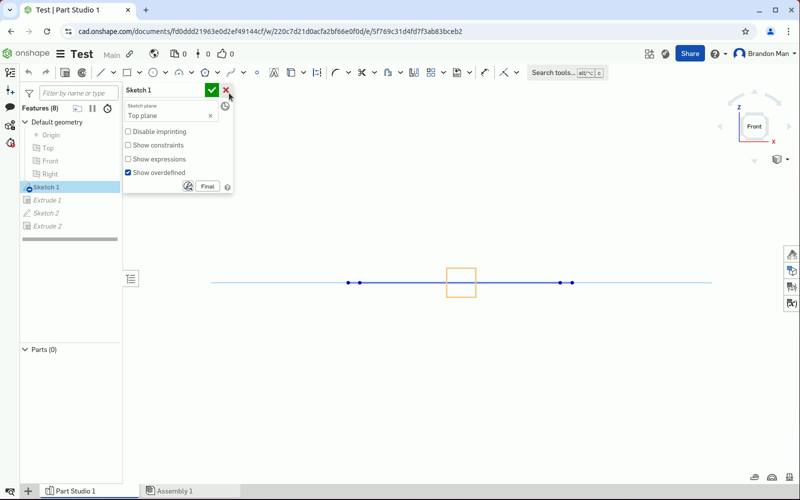
click(229, 92)
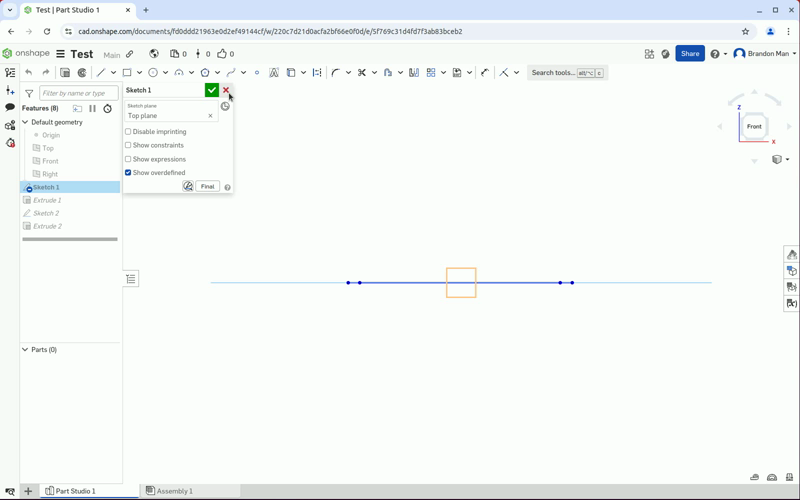
key(shift+s)
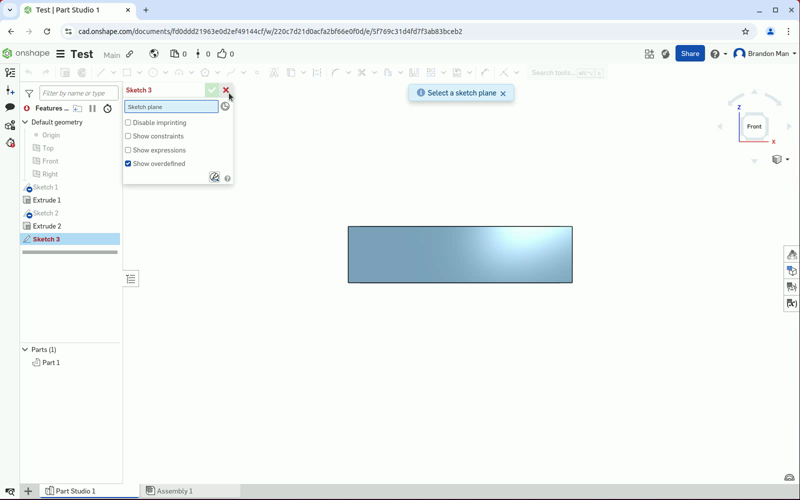
mouse_move(73, 163)
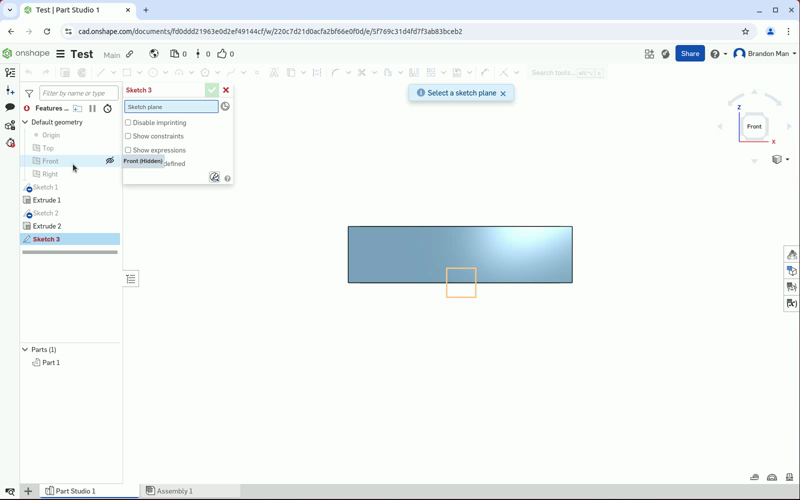
click(73, 163)
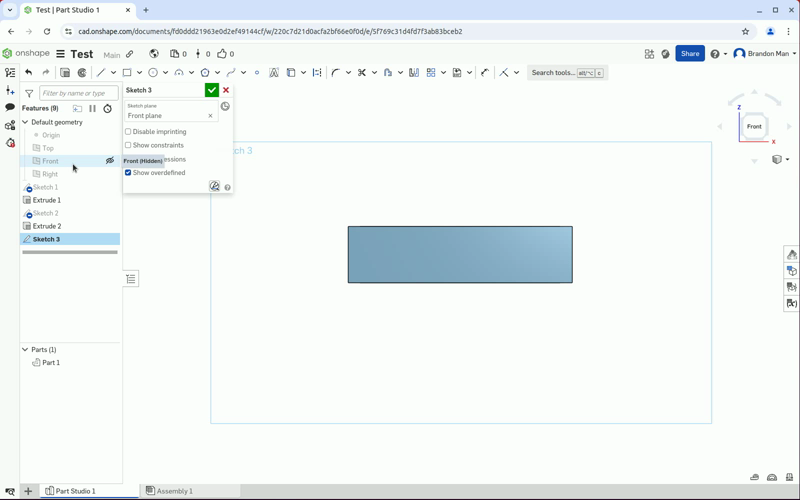
mouse_move(73, 352)
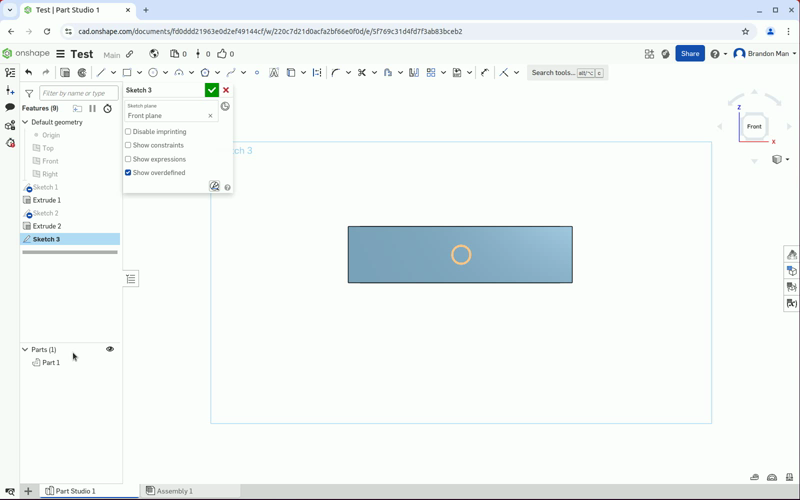
key(y)
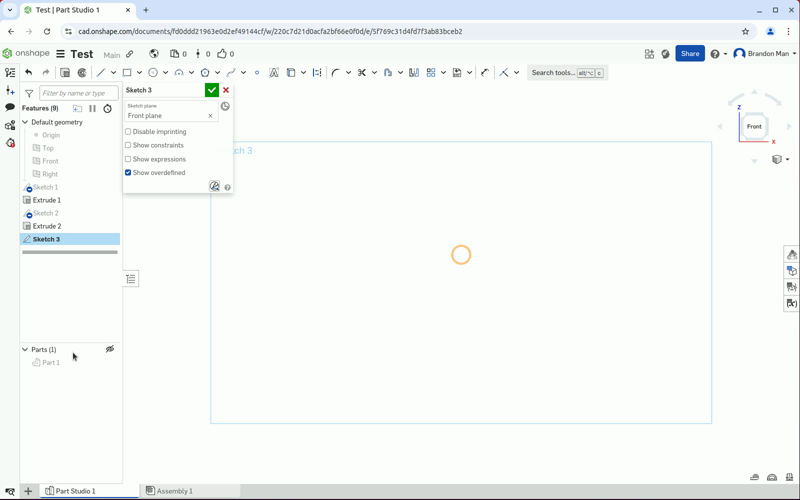
key(c)
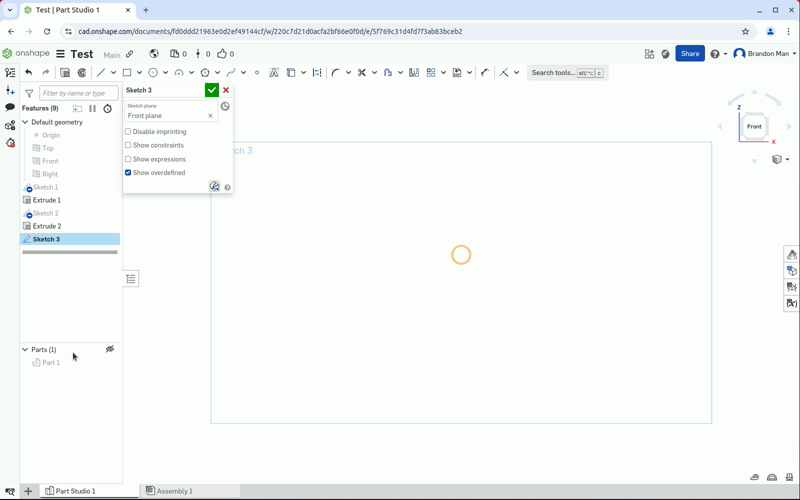
key_down(shift)
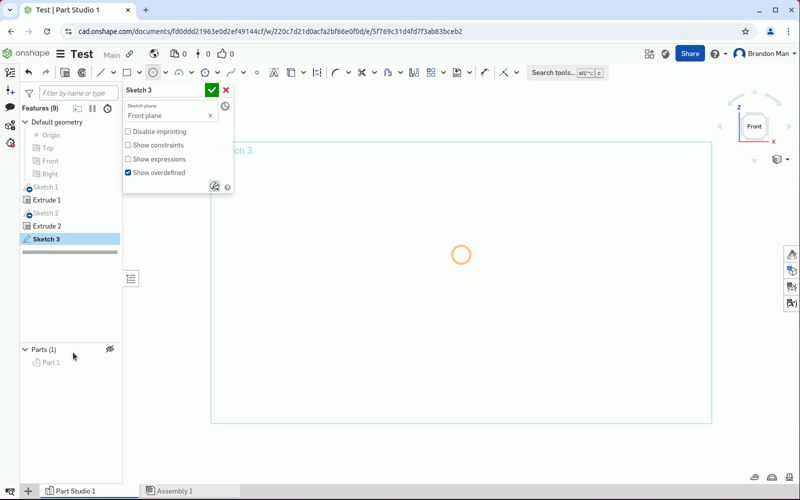
mouse_move(377, 254)
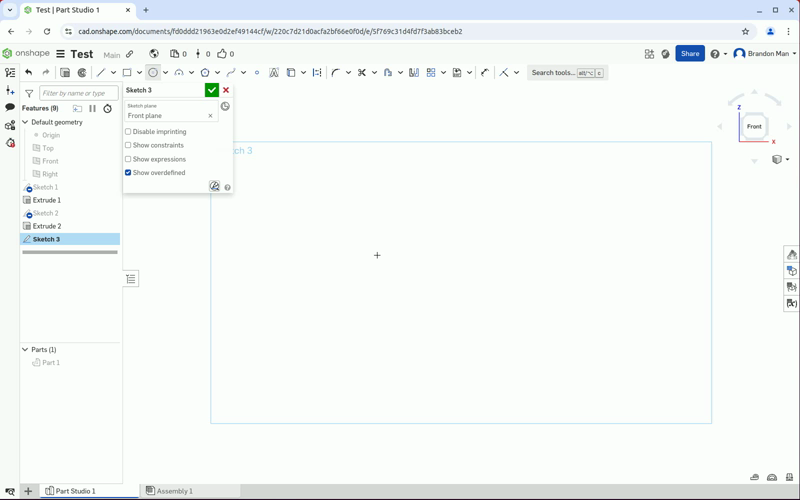
click(377, 254)
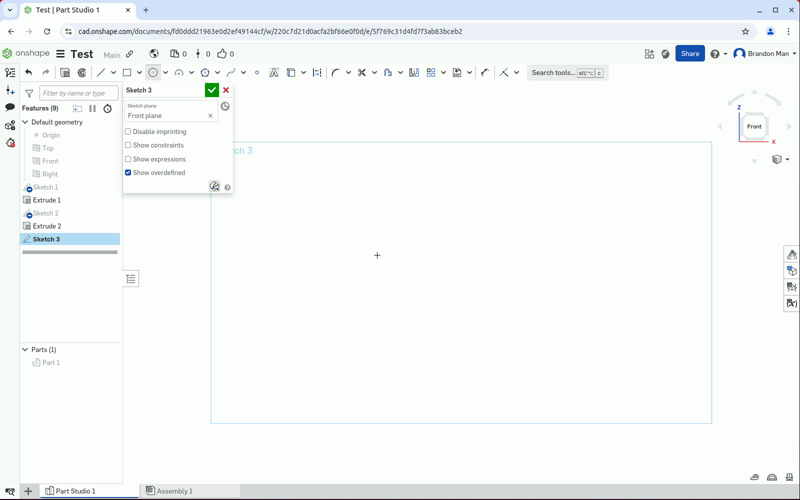
key_up(shift)
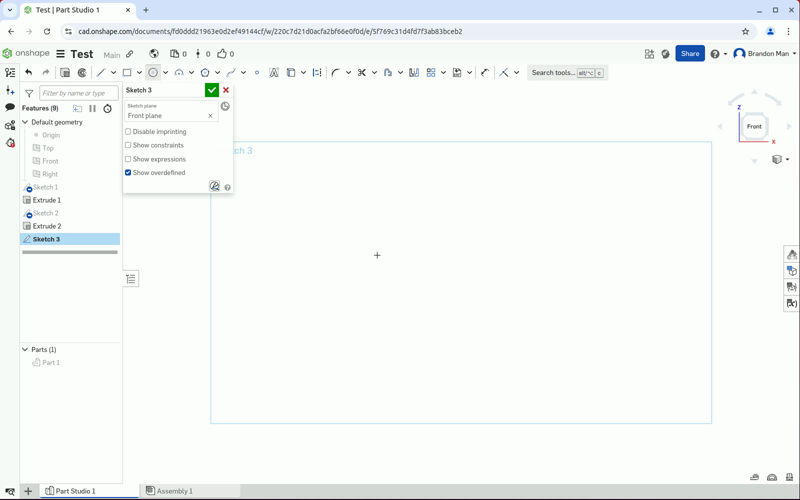
mouse_move(385, 254)
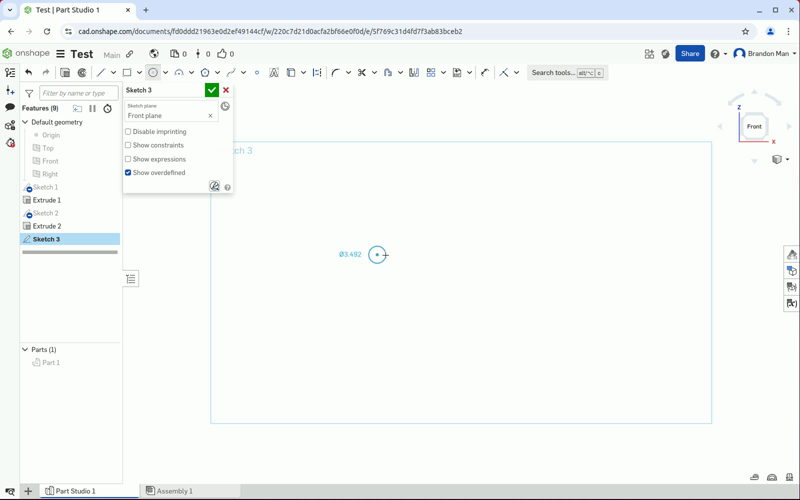
click(385, 254)
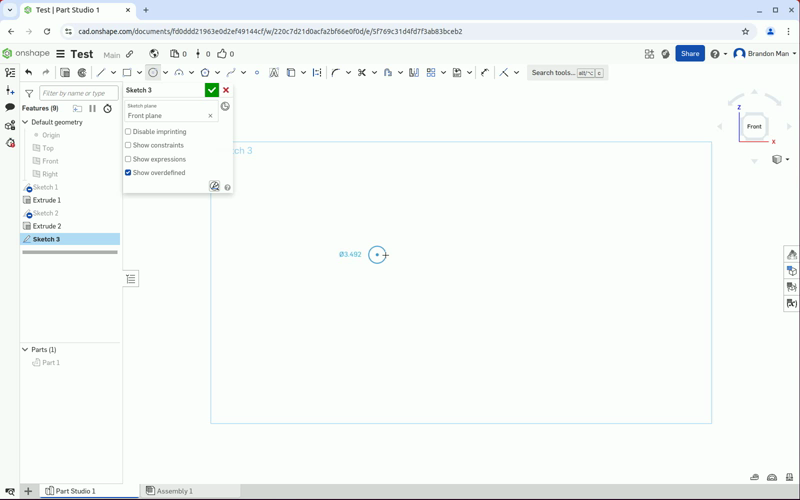
key(esc)
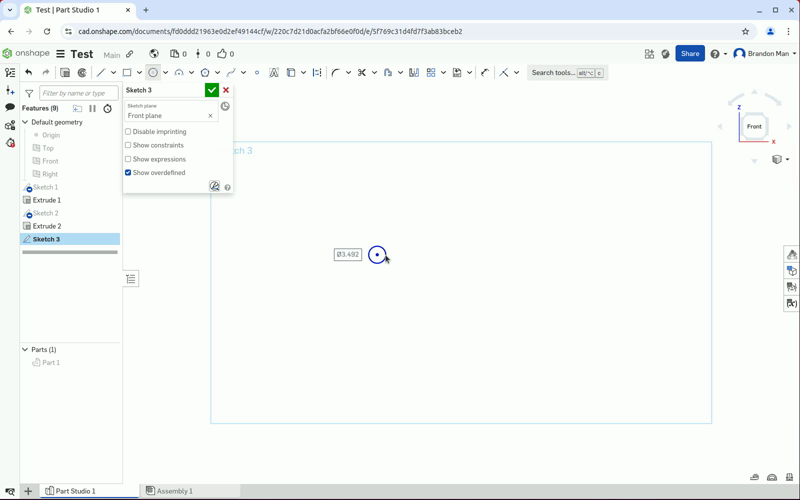
mouse_move(373, 248)
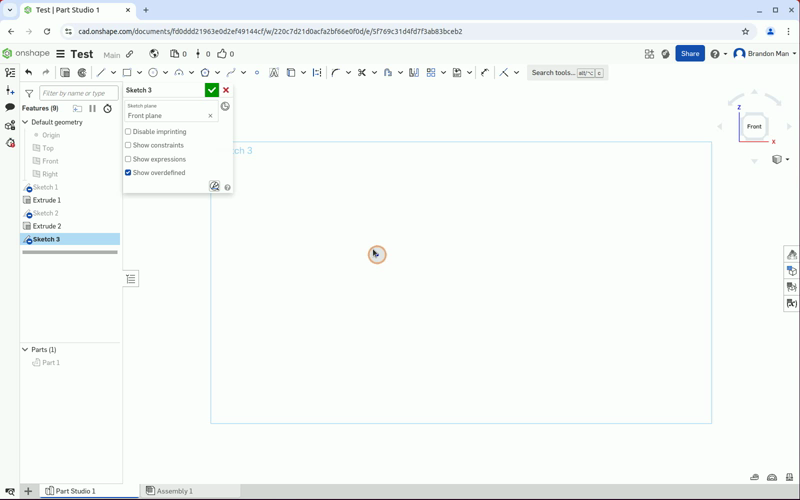
scroll(6)
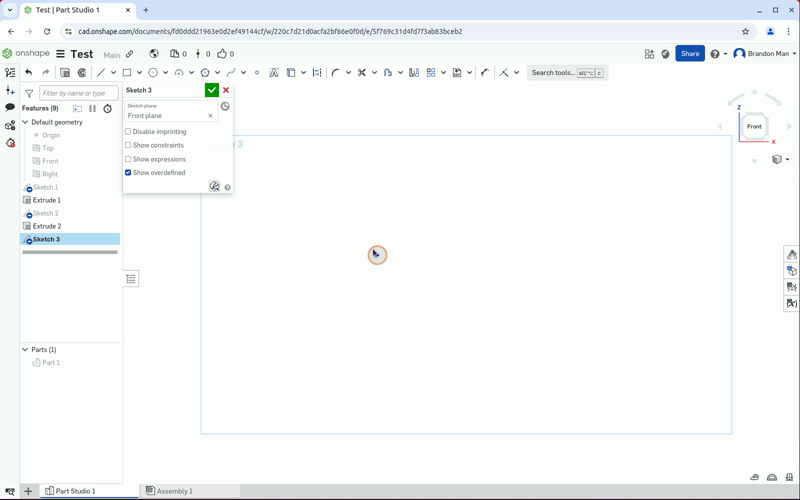
scroll(6)
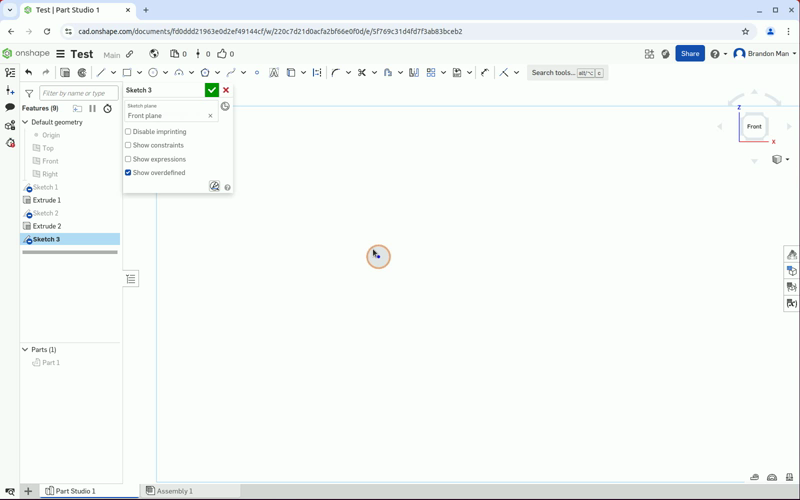
scroll(6)
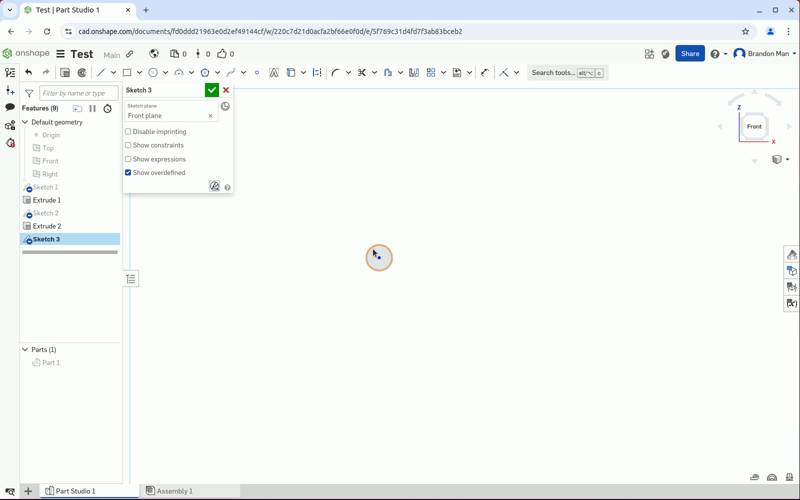
scroll(6)
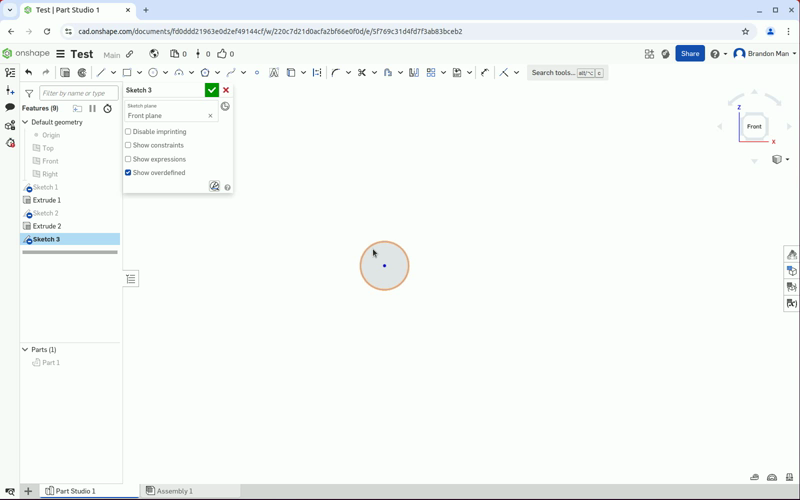
scroll(6)
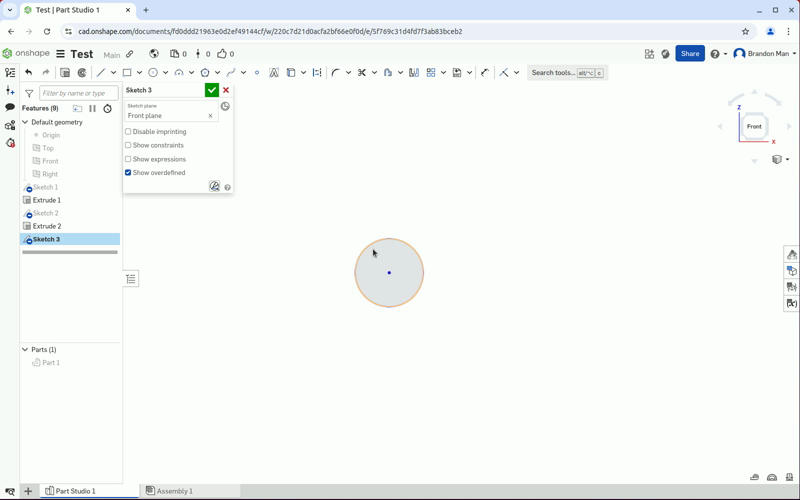
scroll(6)
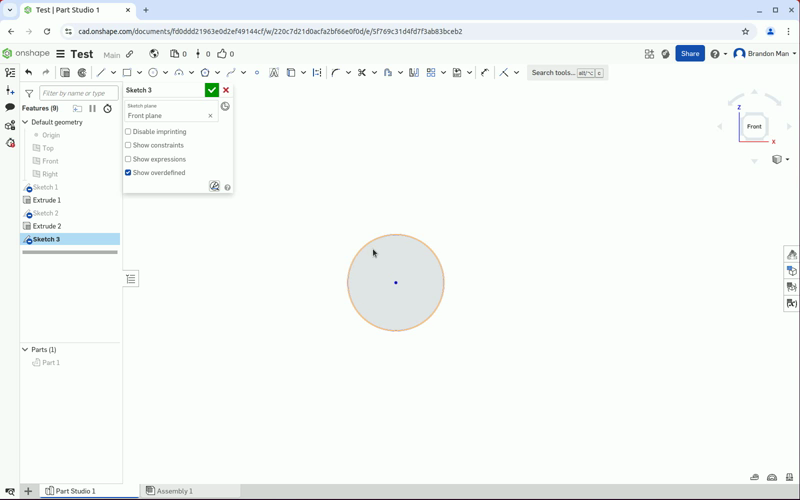
scroll(6)
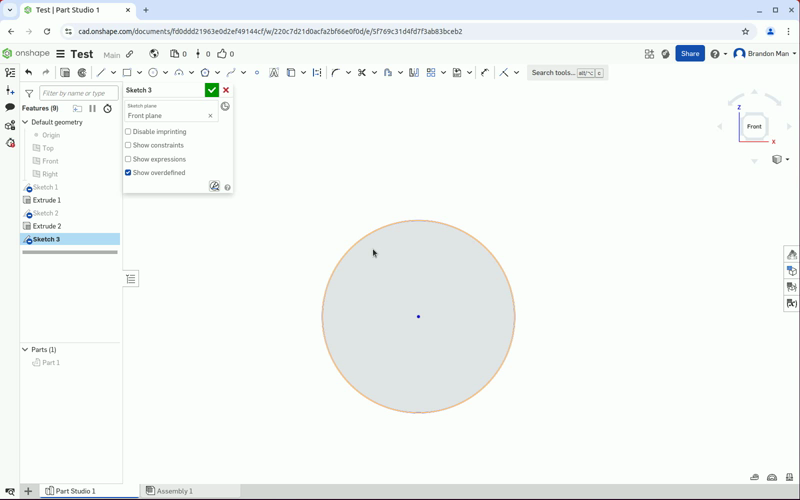
click(373, 248)
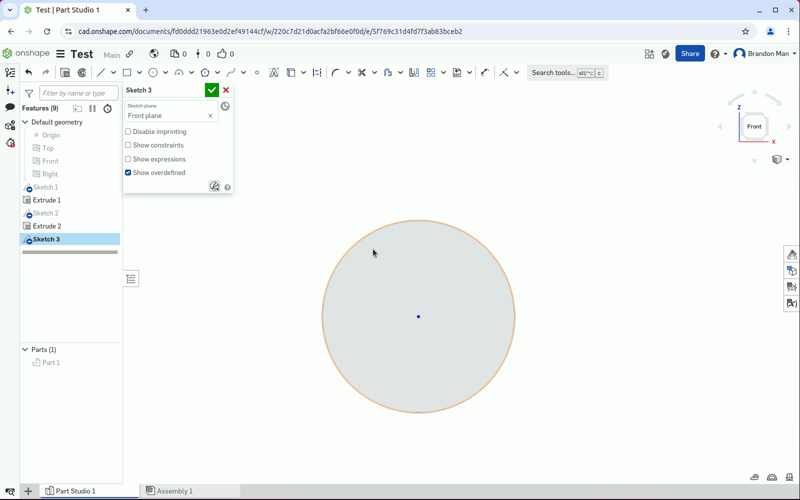
scroll(-6)
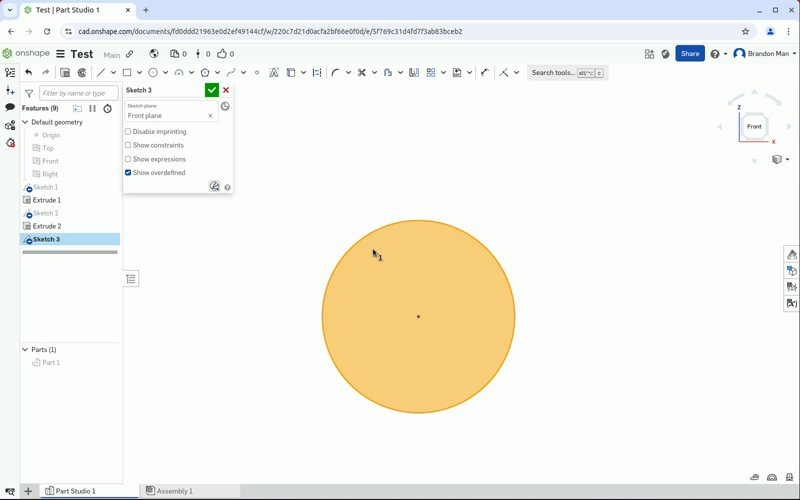
scroll(-6)
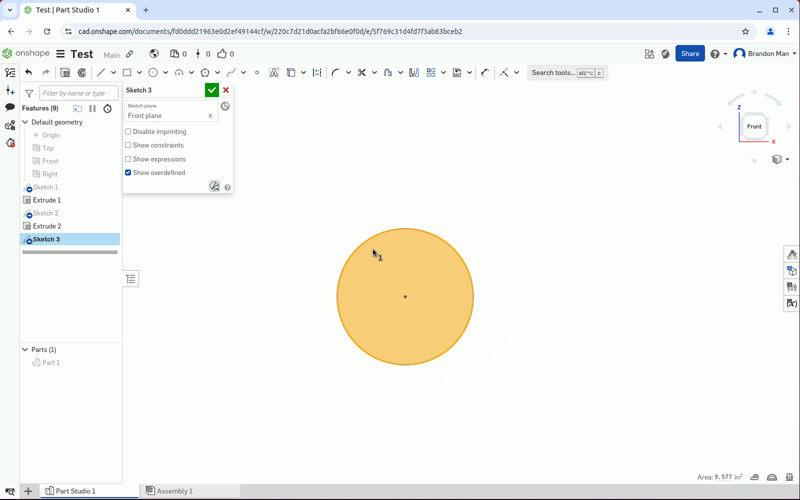
scroll(-6)
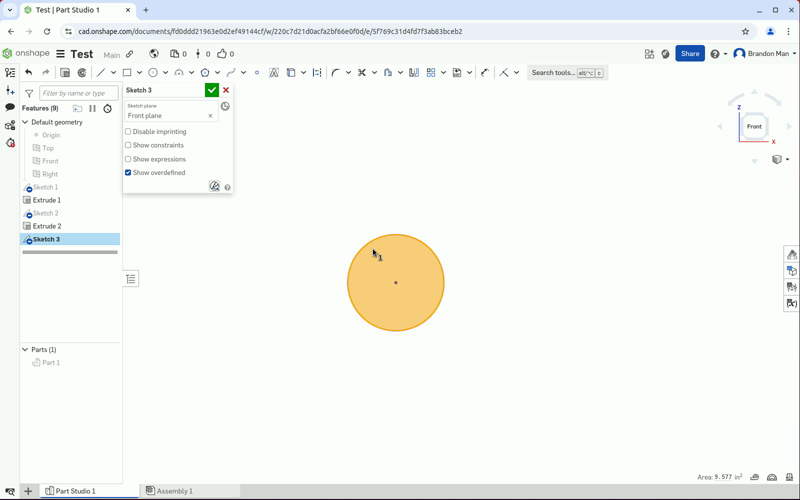
scroll(-6)
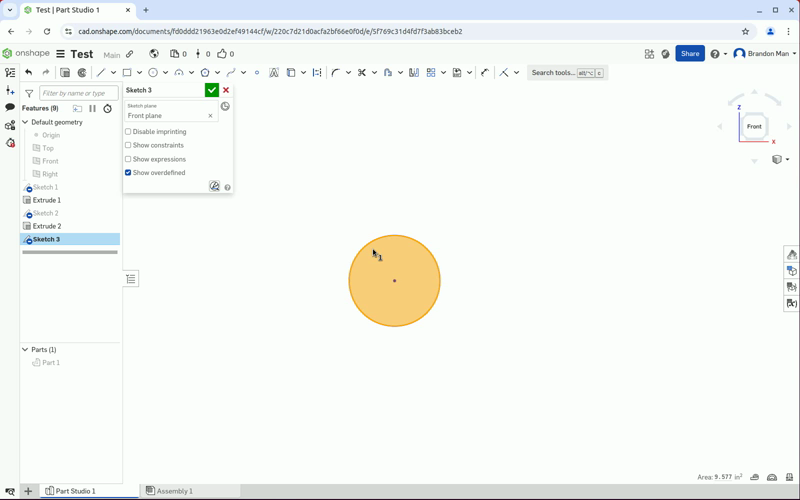
scroll(-6)
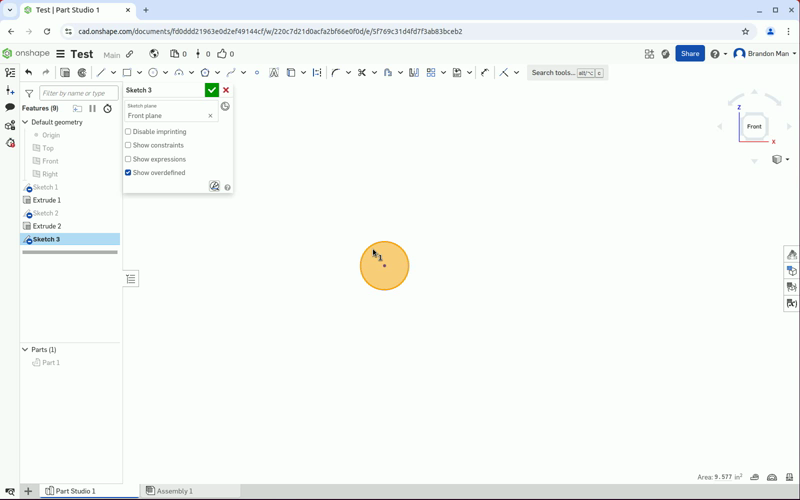
scroll(-6)
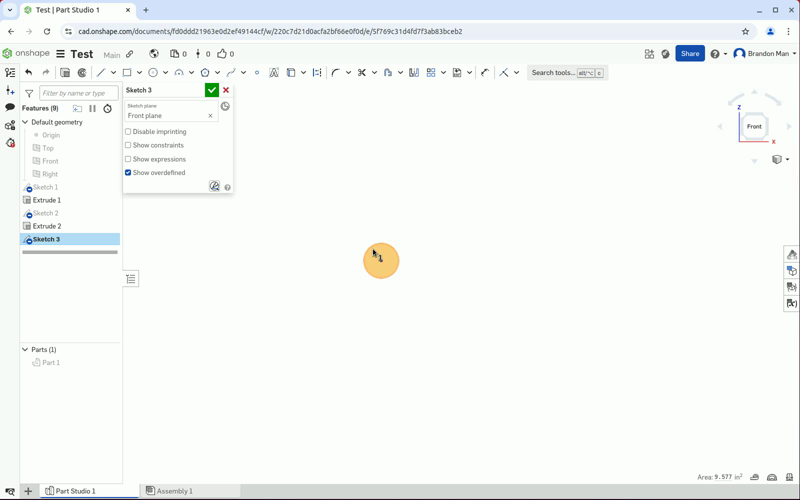
scroll(-6)
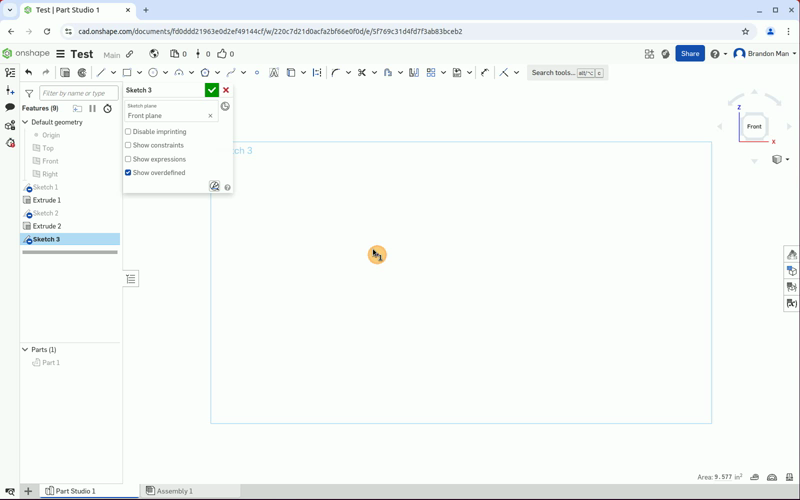
mouse_move(73, 352)
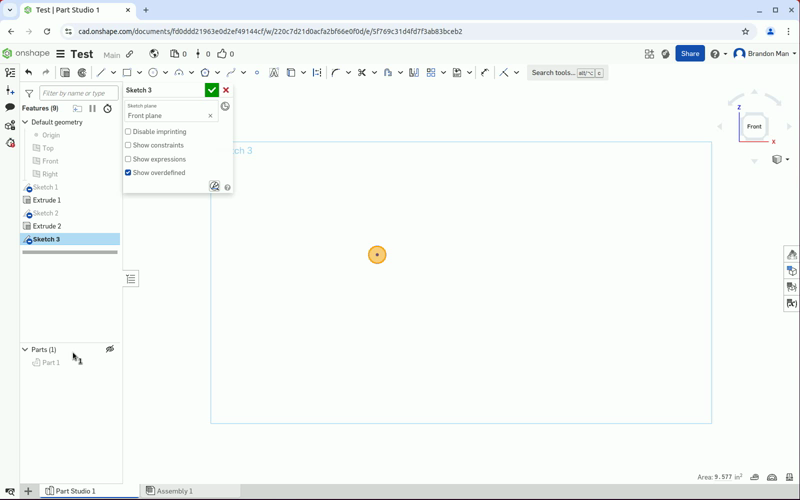
key(shift+y)
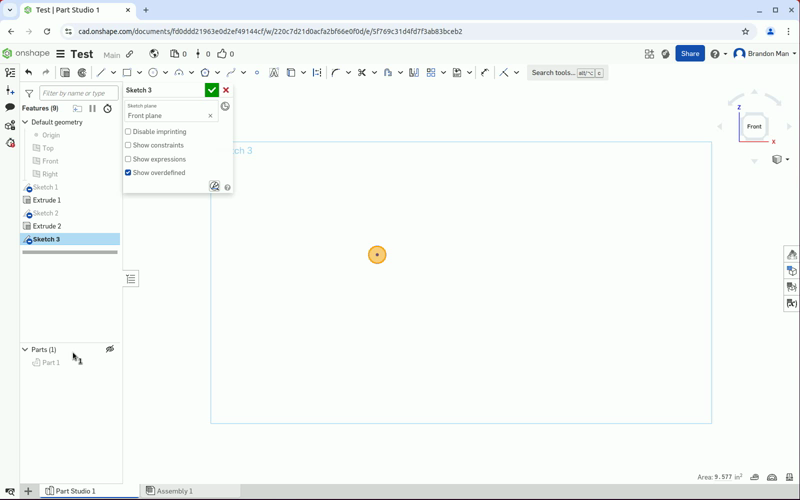
key(shift+e)
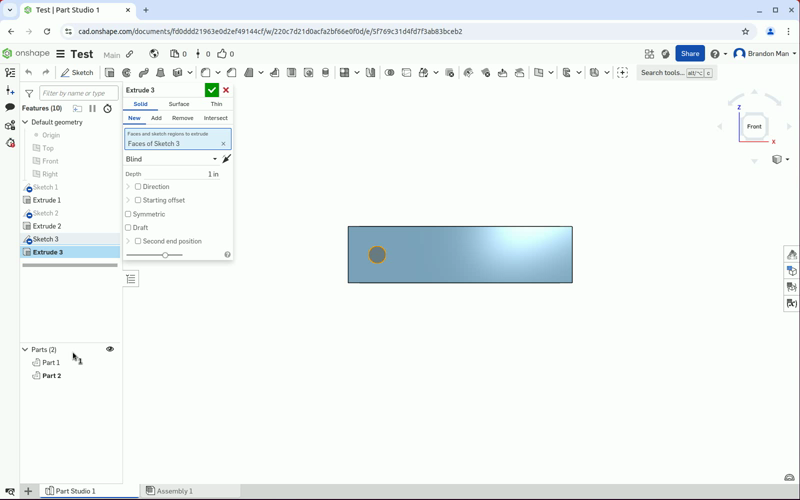
mouse_move(143, 106)
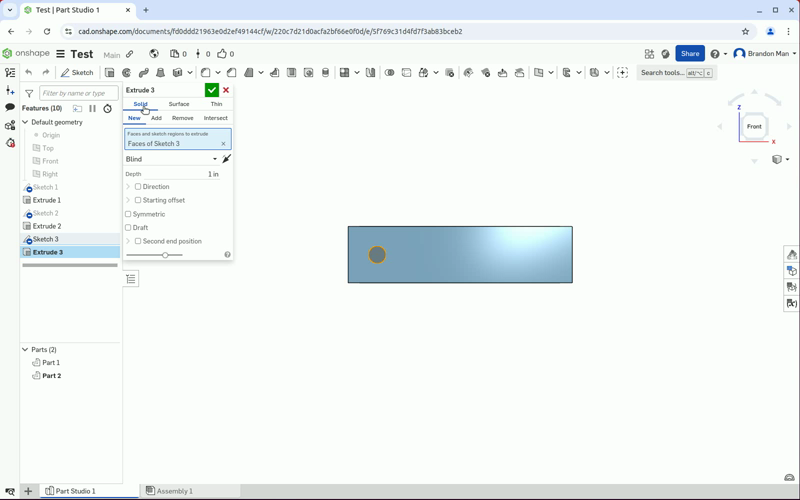
click(143, 106)
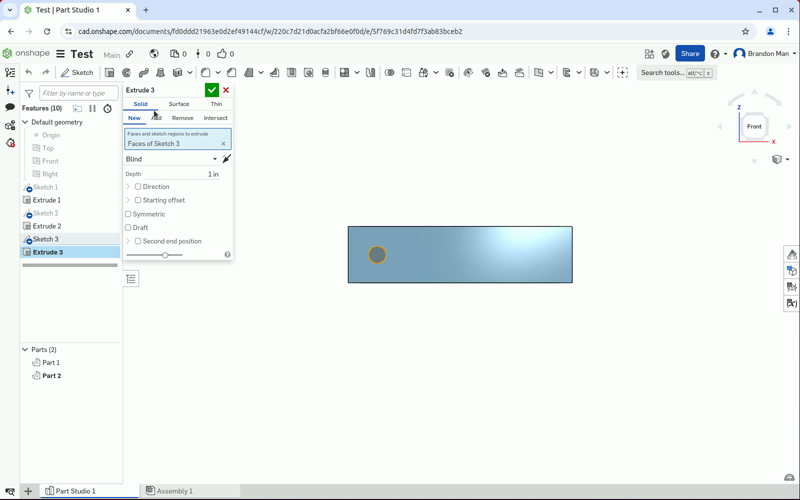
mouse_move(186, 120)
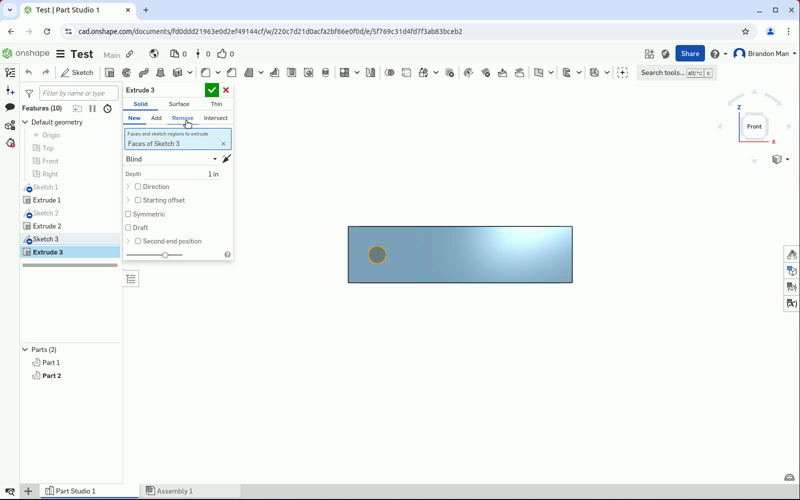
click(186, 120)
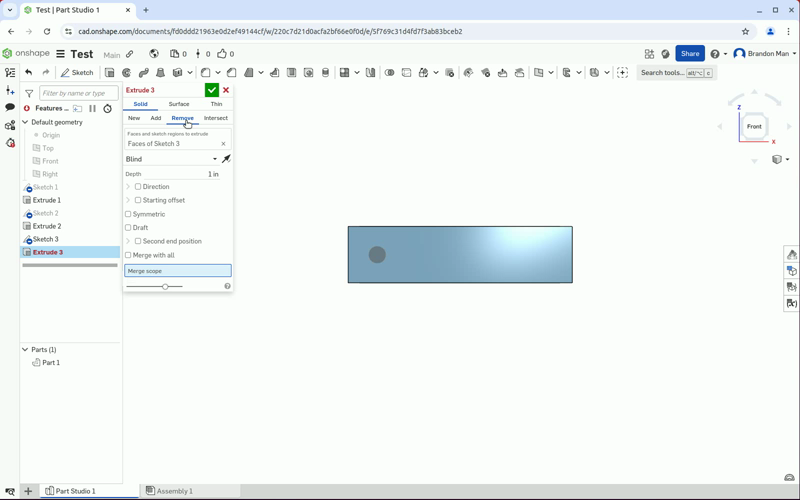
key(tab, 4)
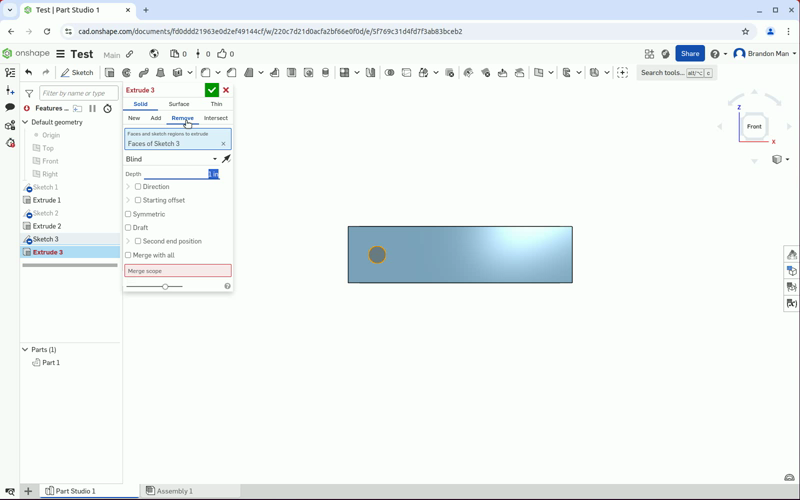
text(23.108)
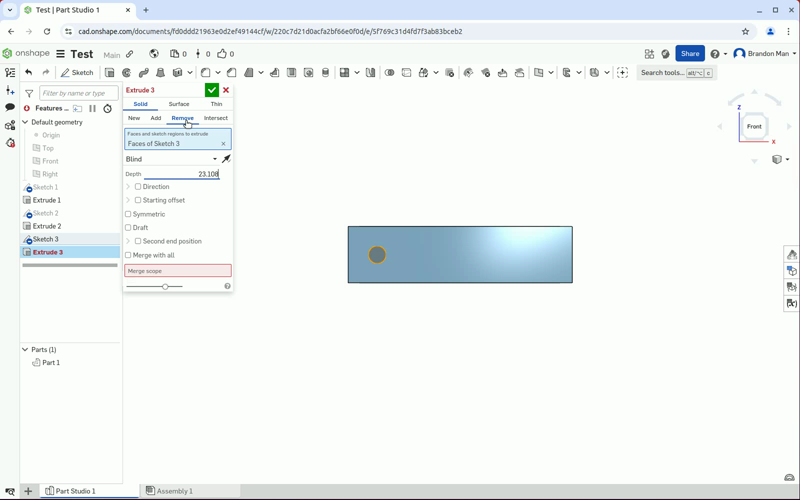
key(tab, 3)
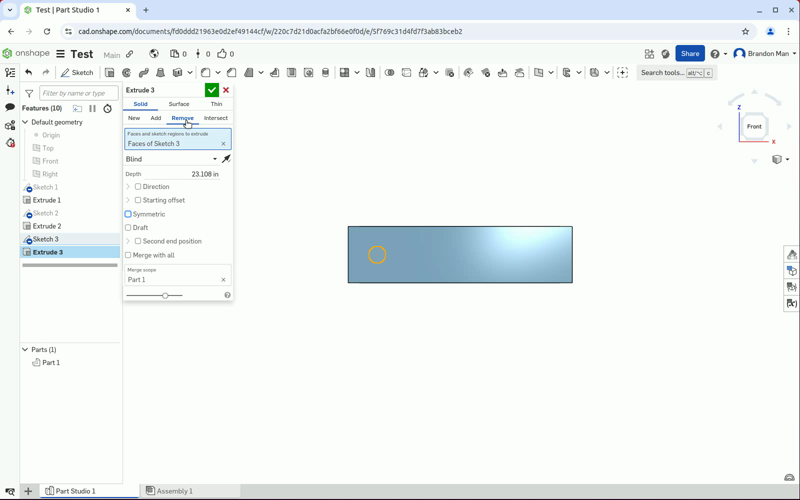
key(space)
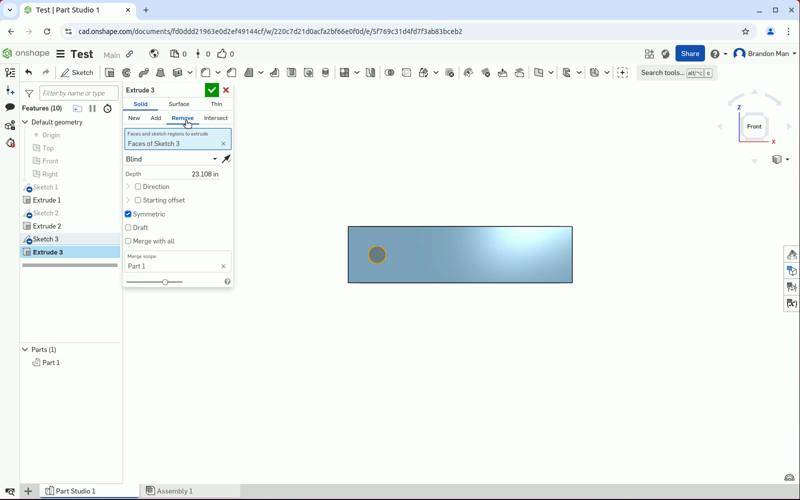
key(tab, 2)
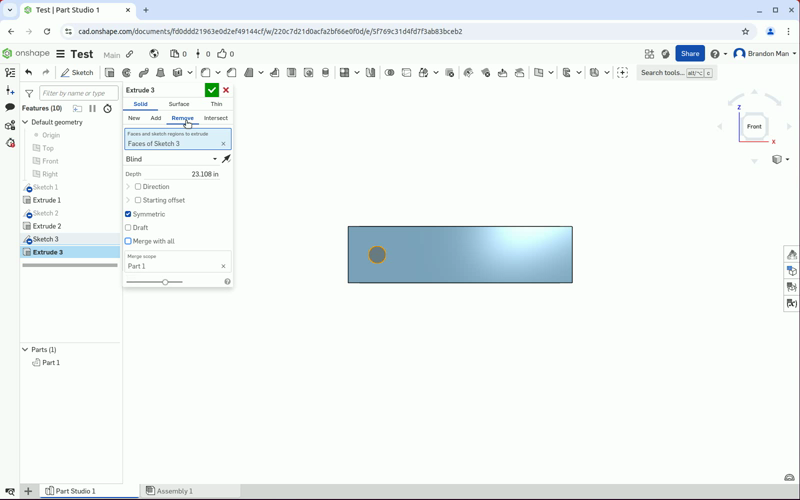
key(space)
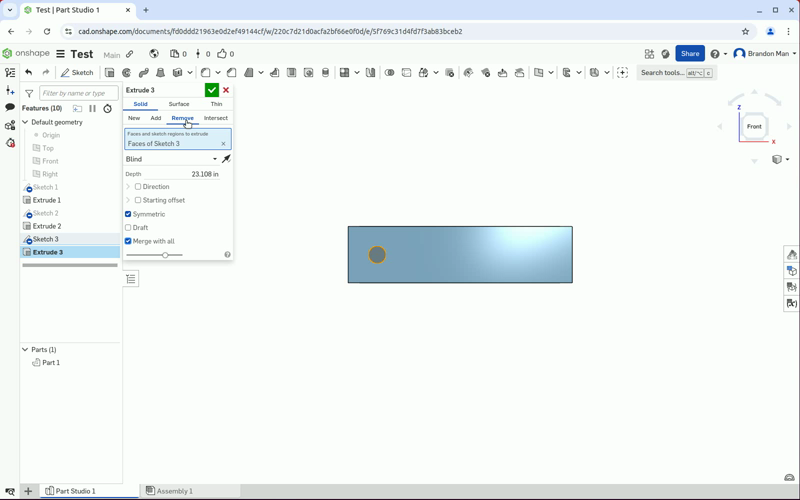
key(enter)
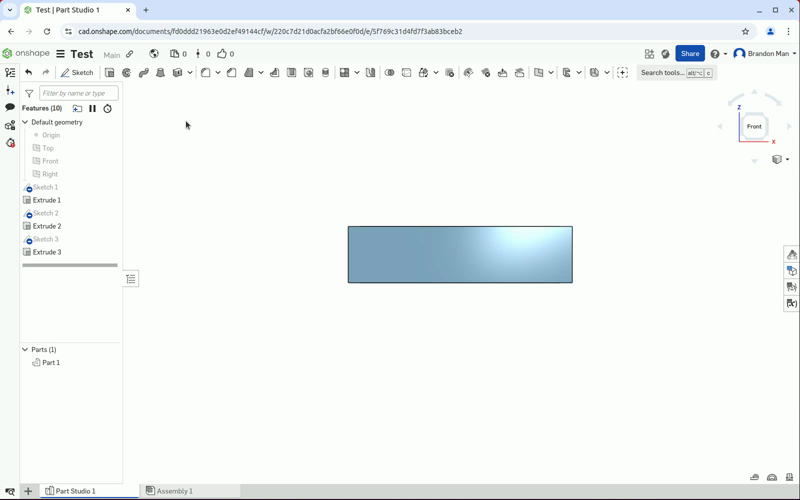
key(shift+h)
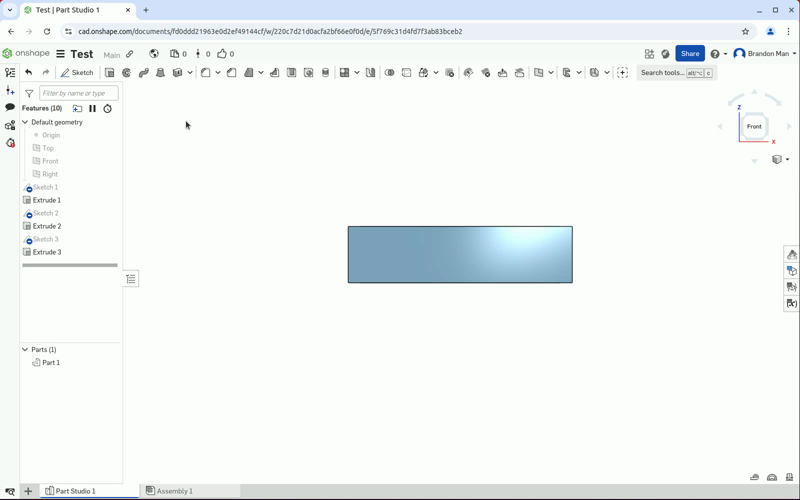
key(shift+h)
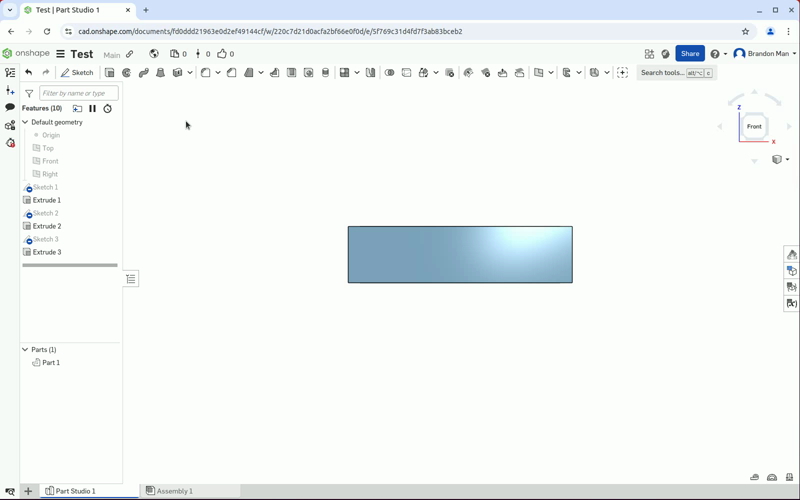
mouse_move(73, 189)
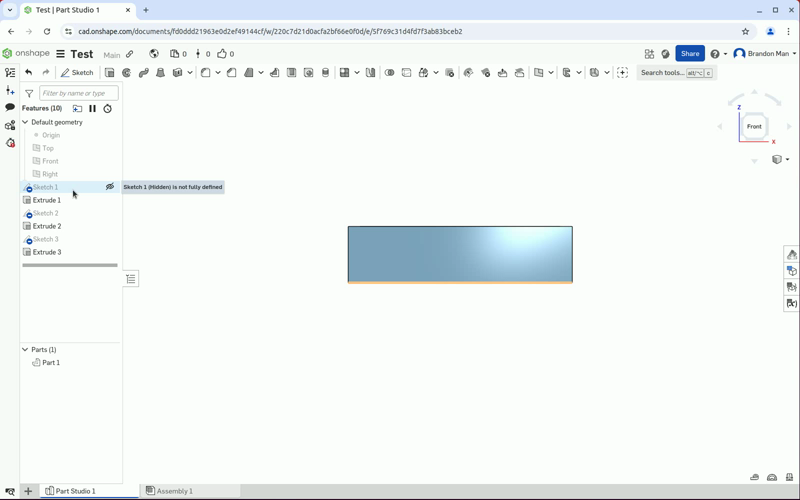
click(73, 189)
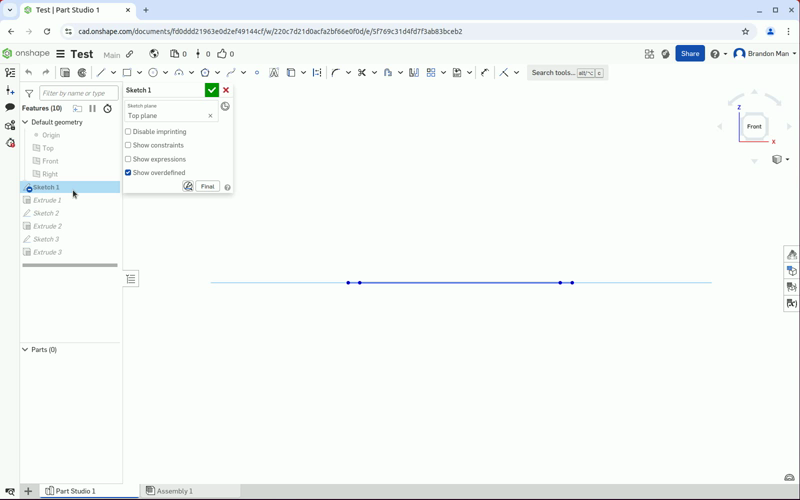
mouse_move(229, 92)
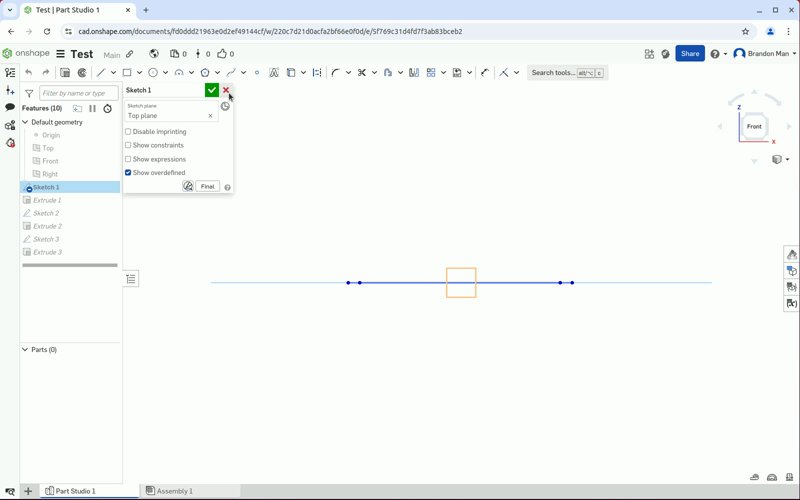
click(229, 92)
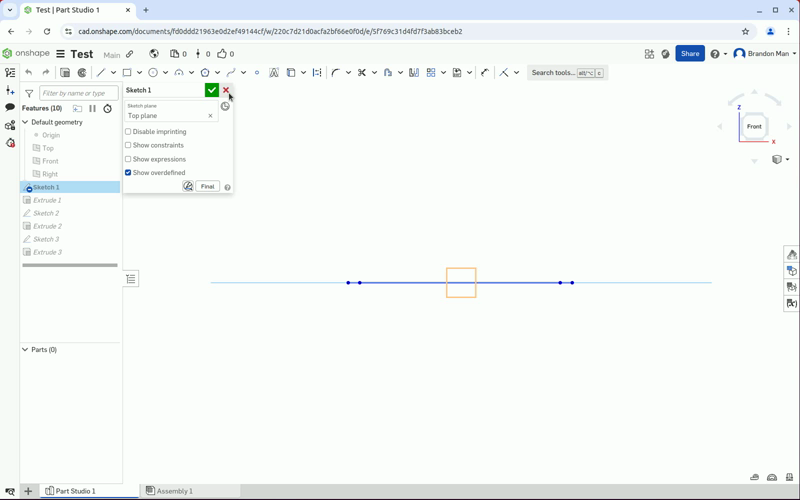
key(shift+s)
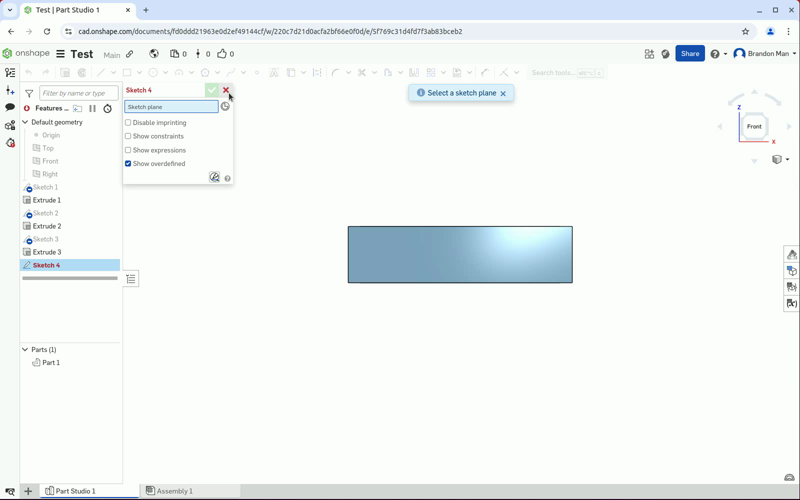
mouse_move(73, 163)
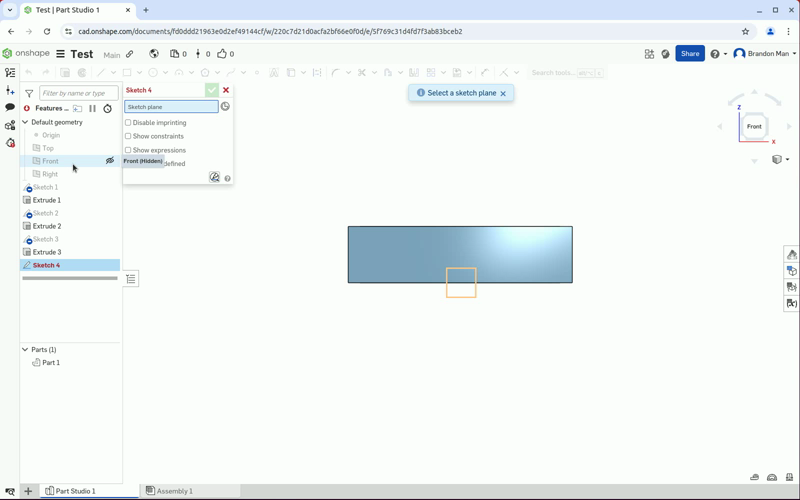
click(73, 163)
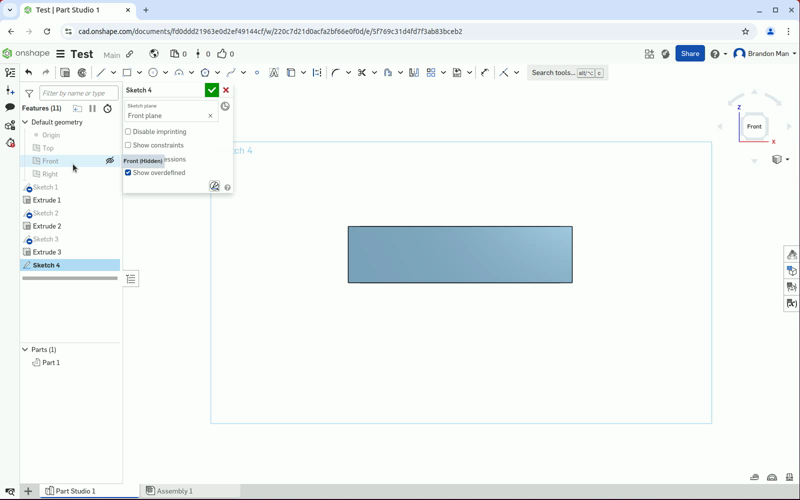
mouse_move(73, 352)
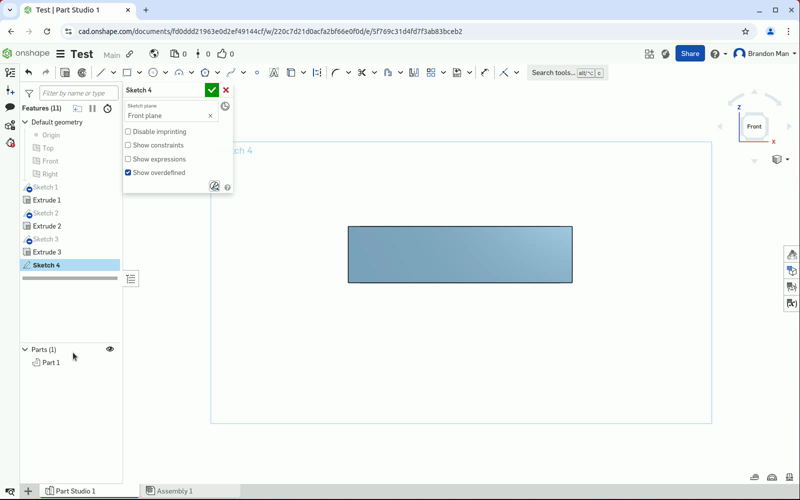
key(y)
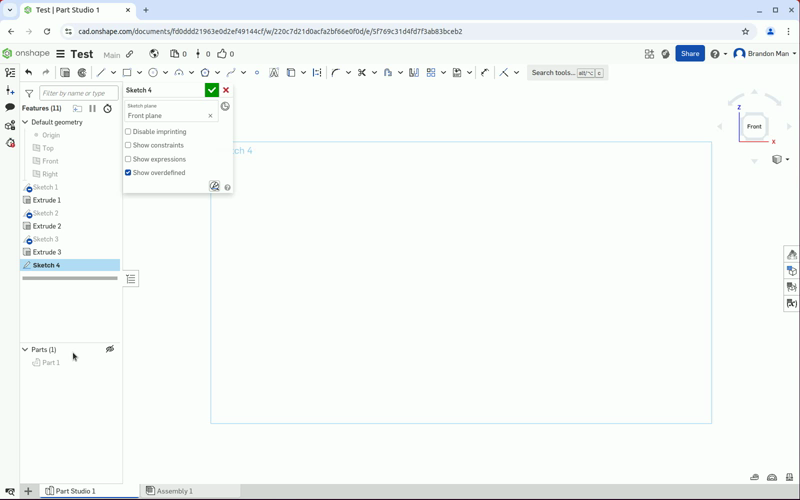
key(c)
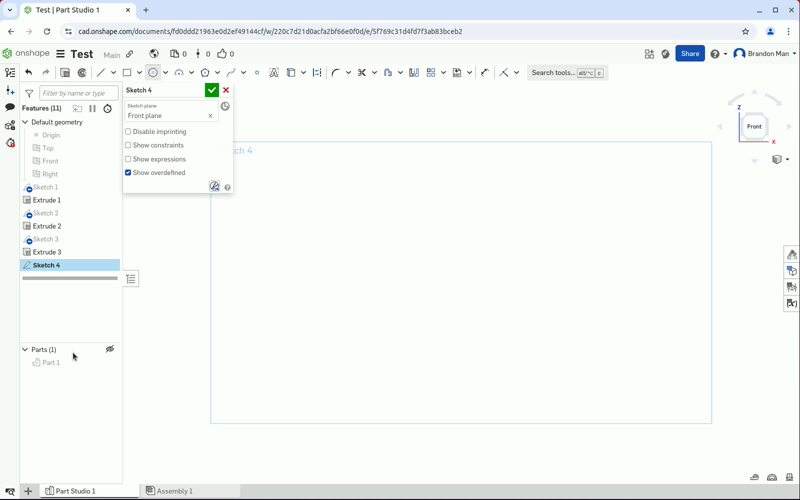
key_down(shift)
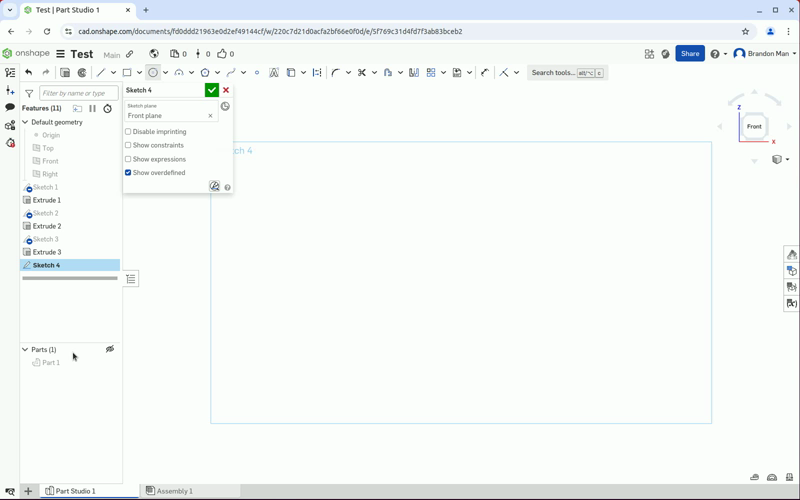
mouse_move(545, 254)
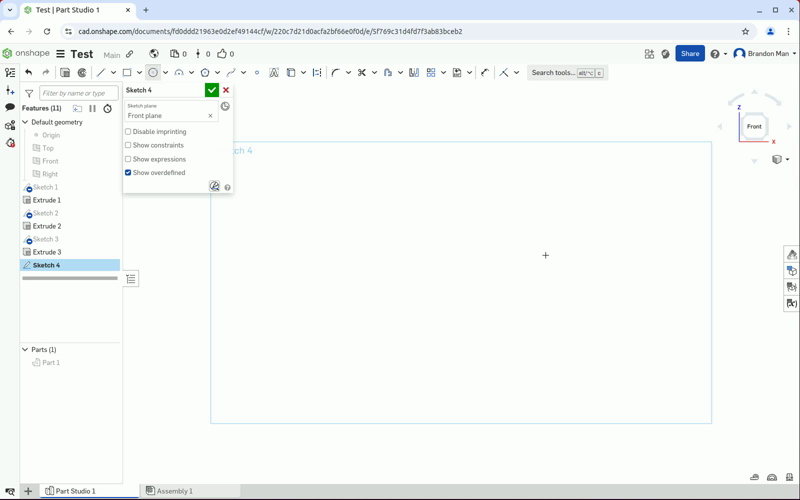
click(545, 254)
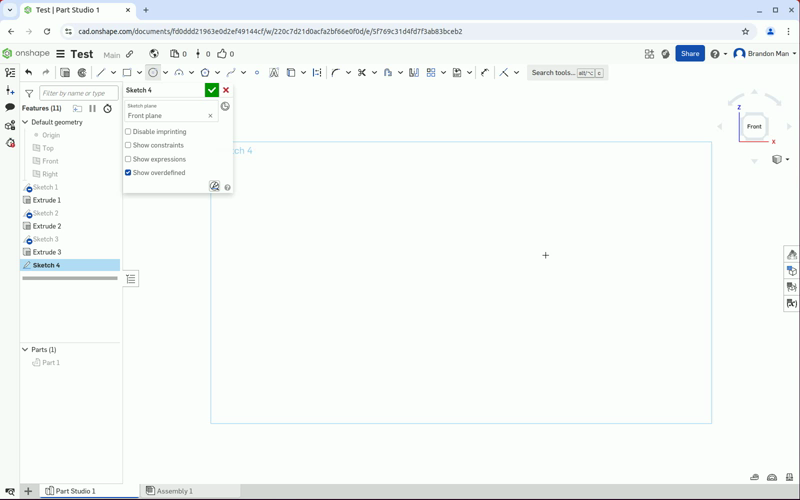
key_up(shift)
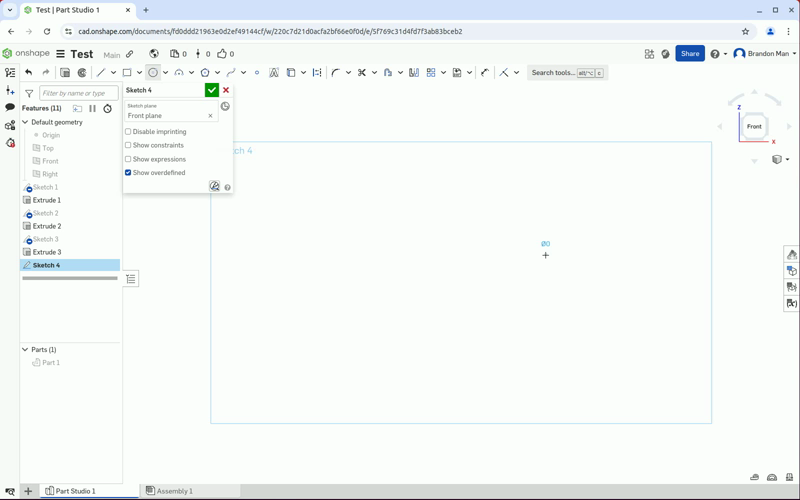
mouse_move(554, 254)
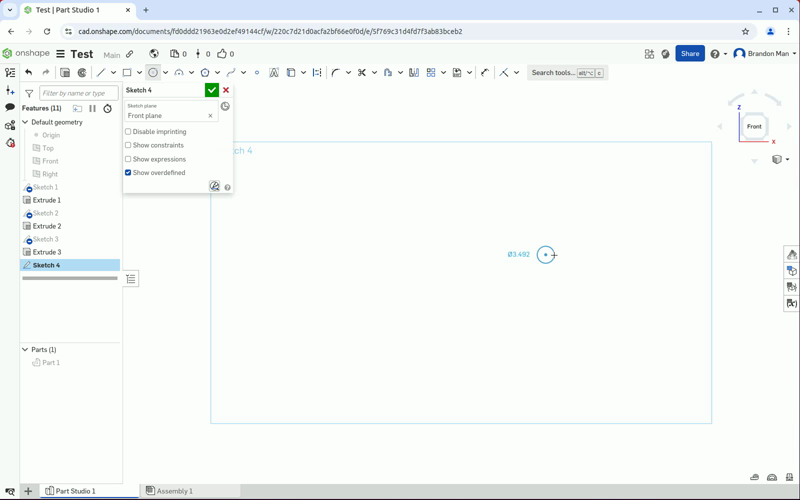
click(554, 254)
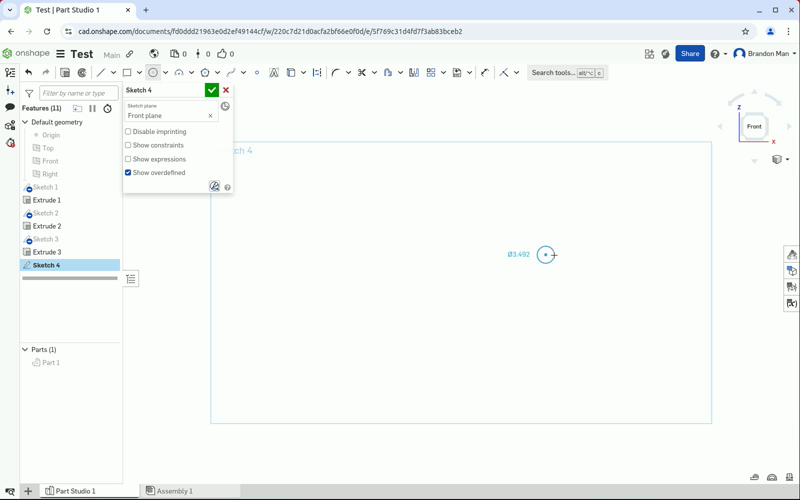
key(esc)
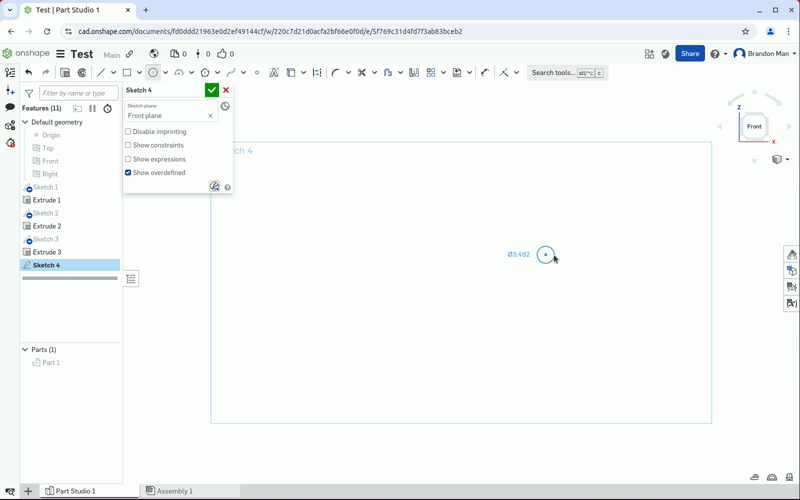
mouse_move(547, 254)
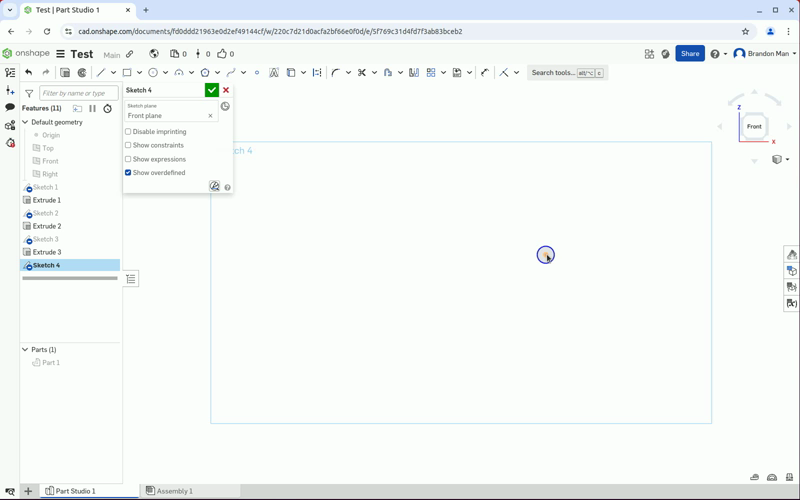
scroll(6)
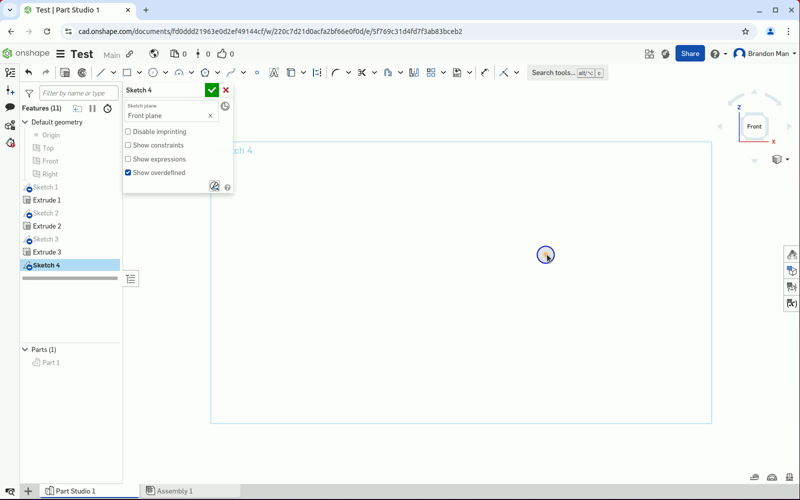
scroll(6)
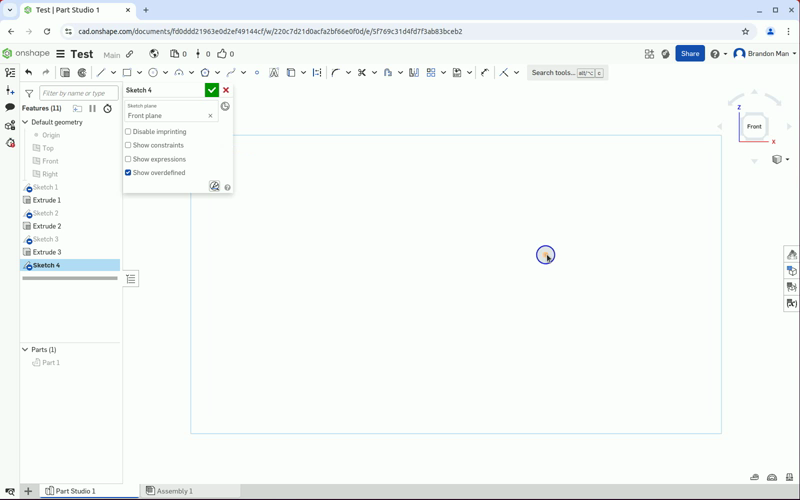
scroll(6)
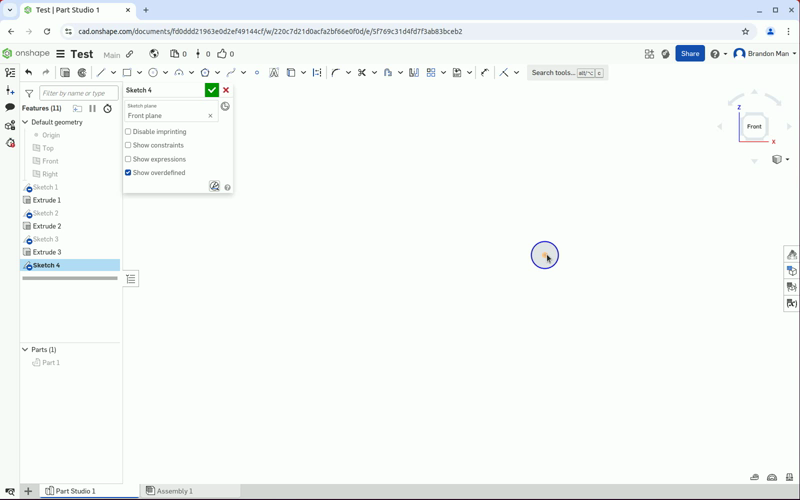
scroll(6)
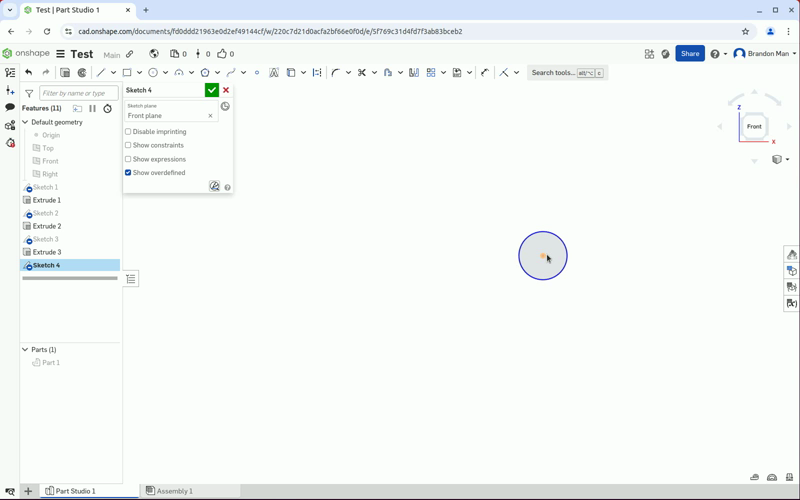
scroll(6)
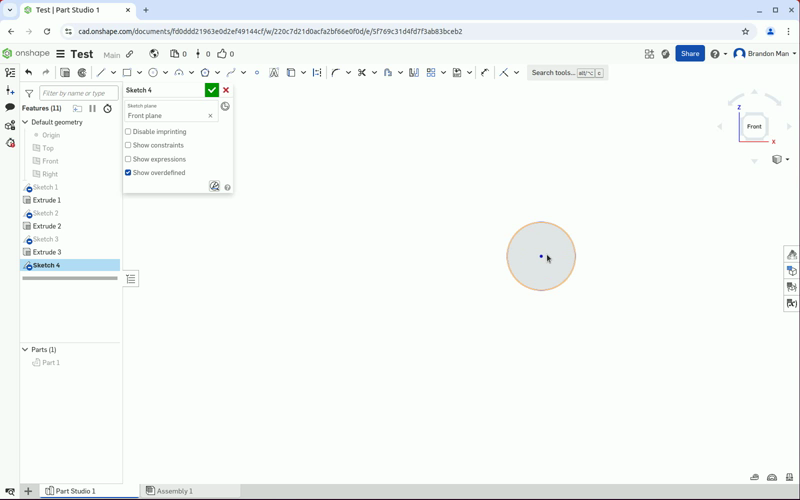
scroll(6)
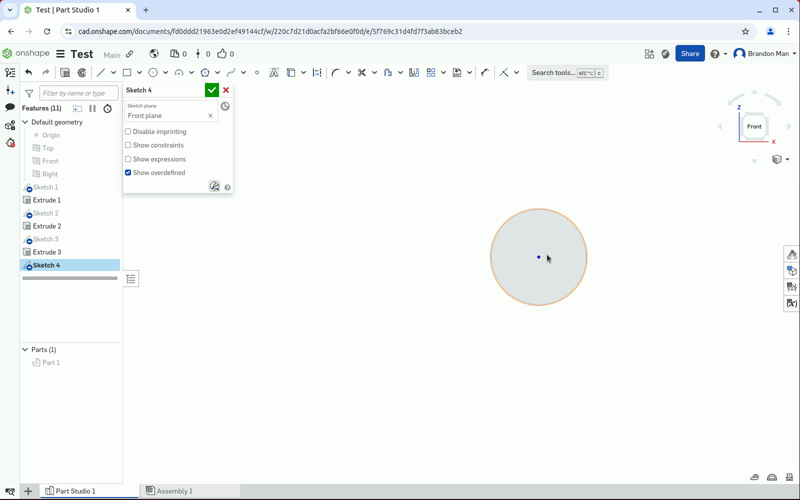
scroll(6)
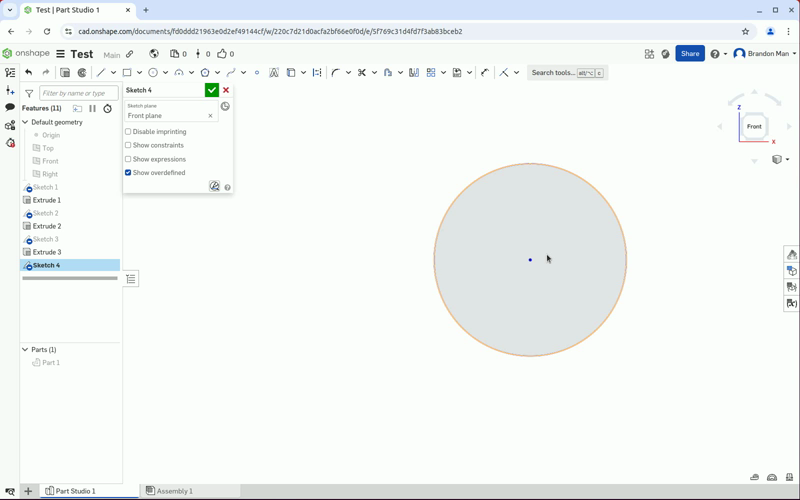
click(547, 254)
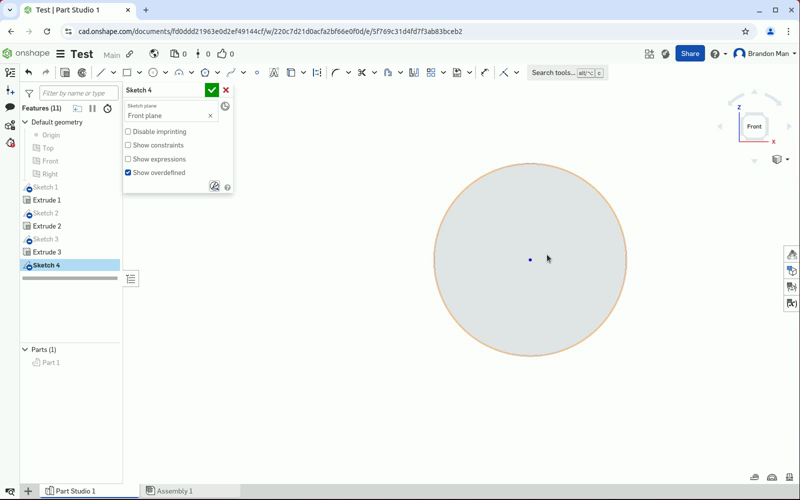
scroll(-6)
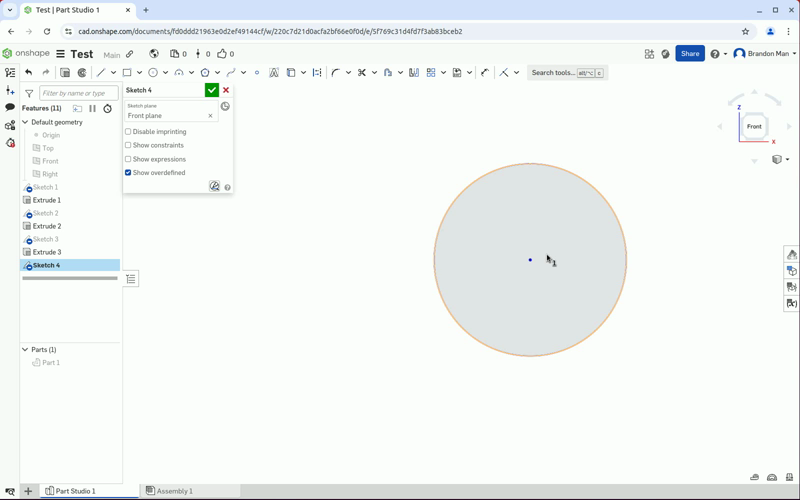
scroll(-6)
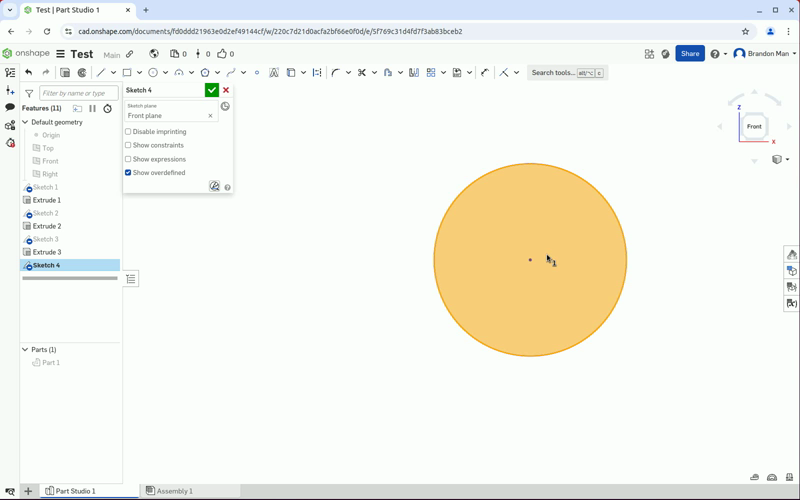
scroll(-6)
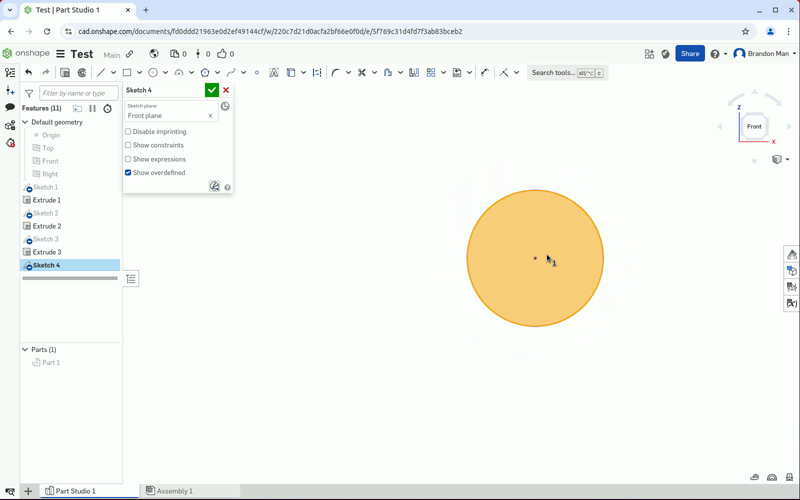
scroll(-6)
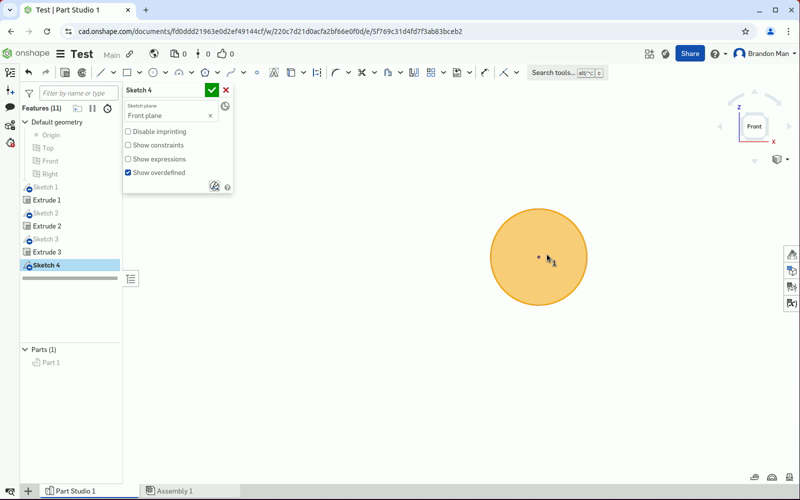
scroll(-6)
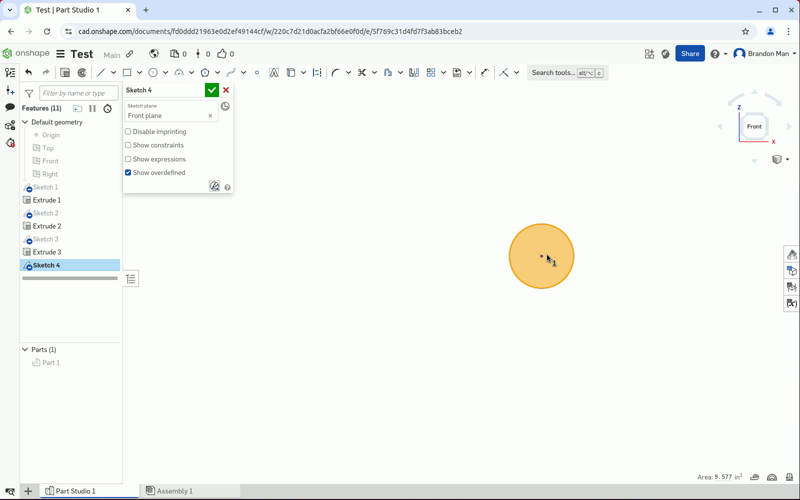
scroll(-6)
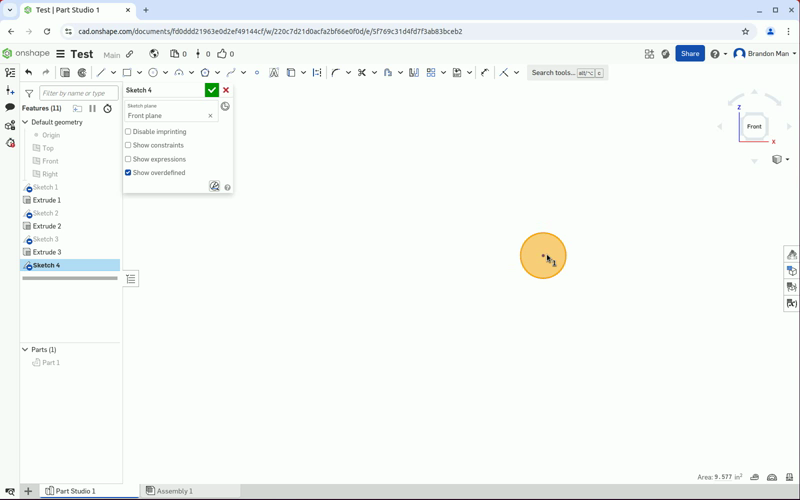
scroll(-6)
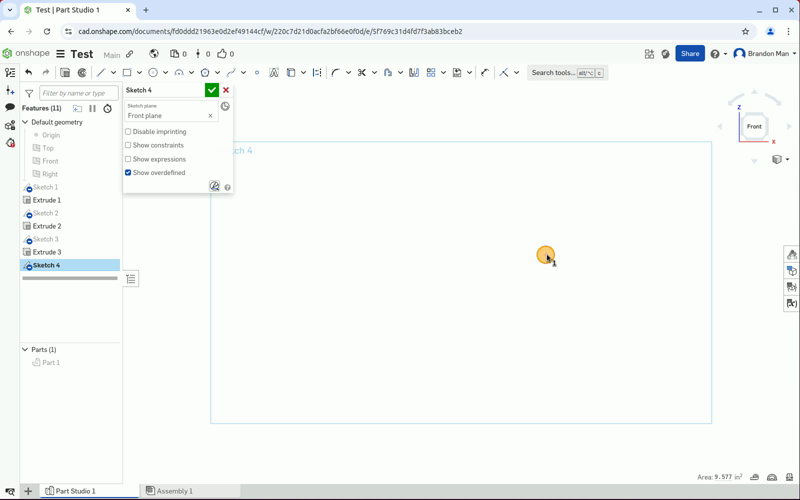
mouse_move(73, 352)
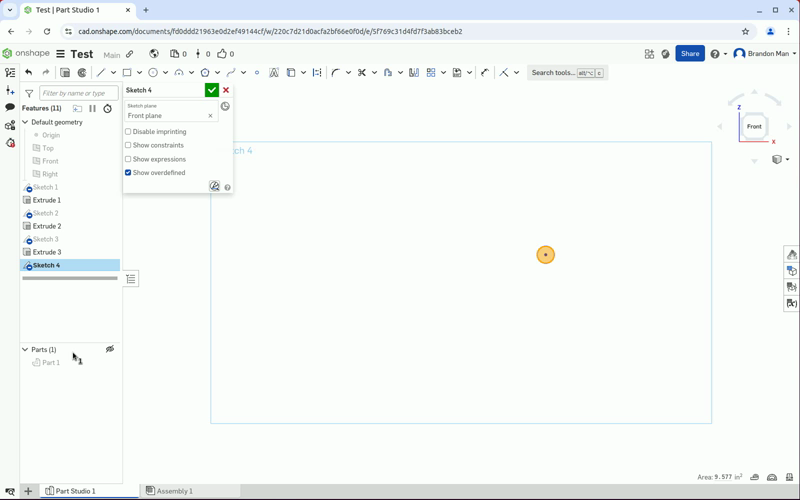
key(shift+y)
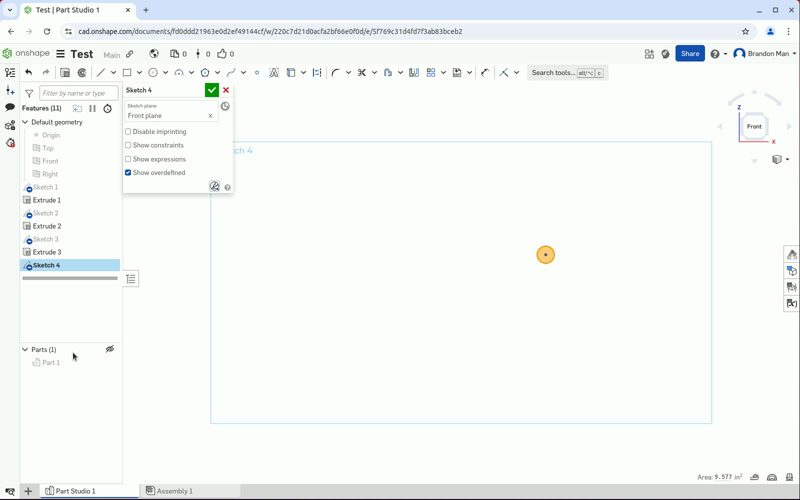
key(shift+e)
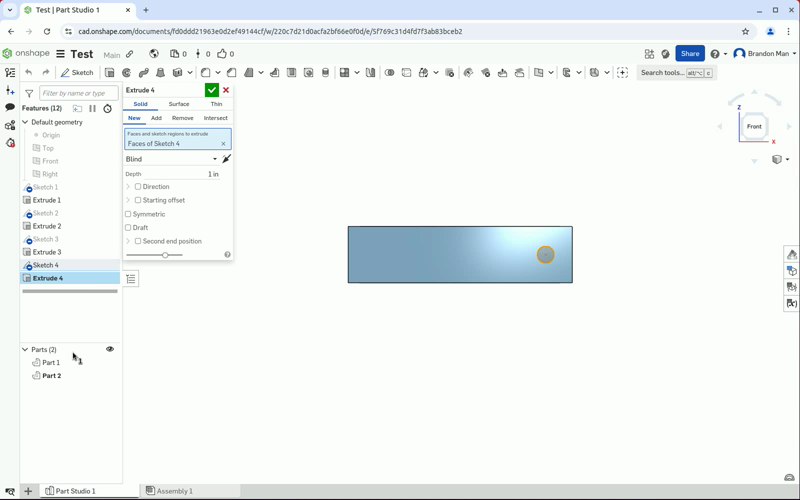
mouse_move(143, 106)
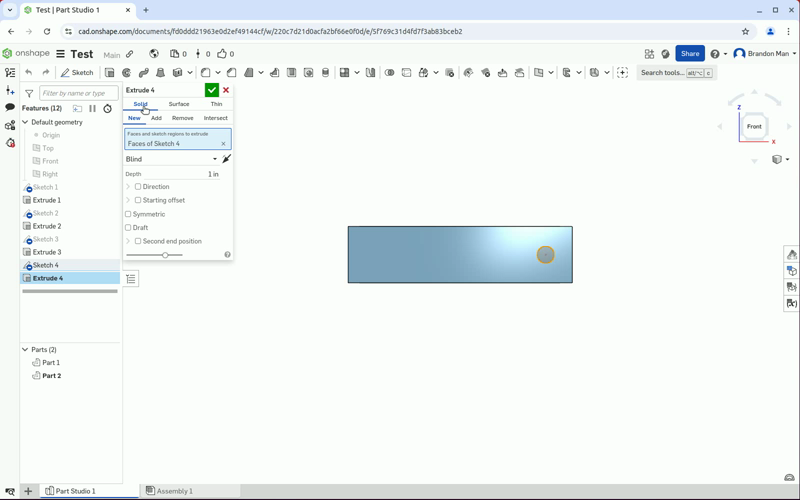
click(143, 106)
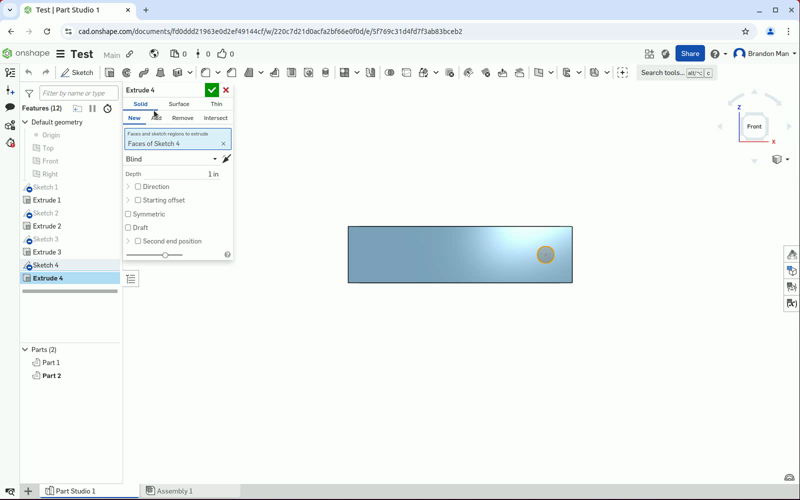
mouse_move(186, 120)
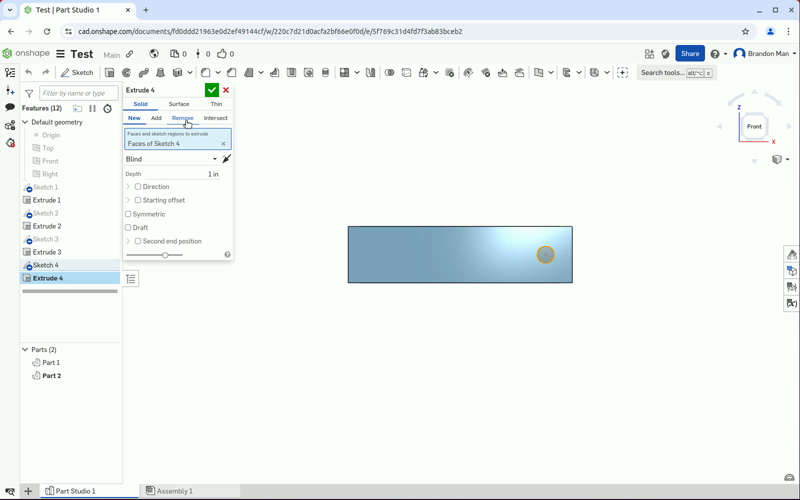
click(186, 120)
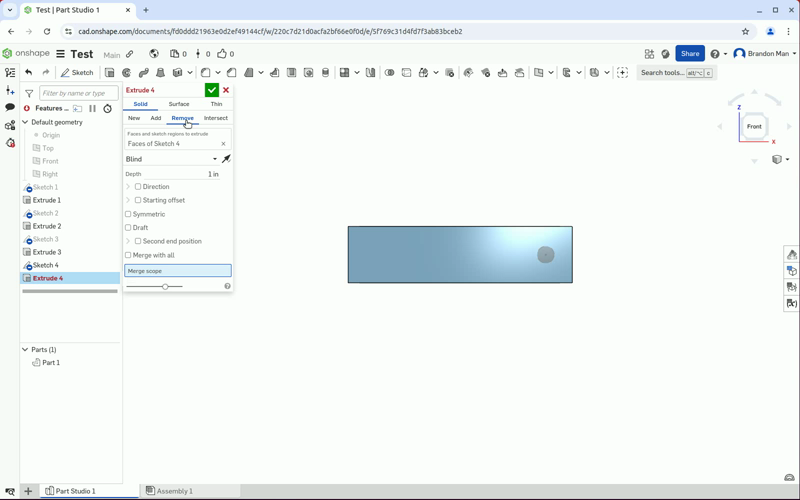
key(tab, 4)
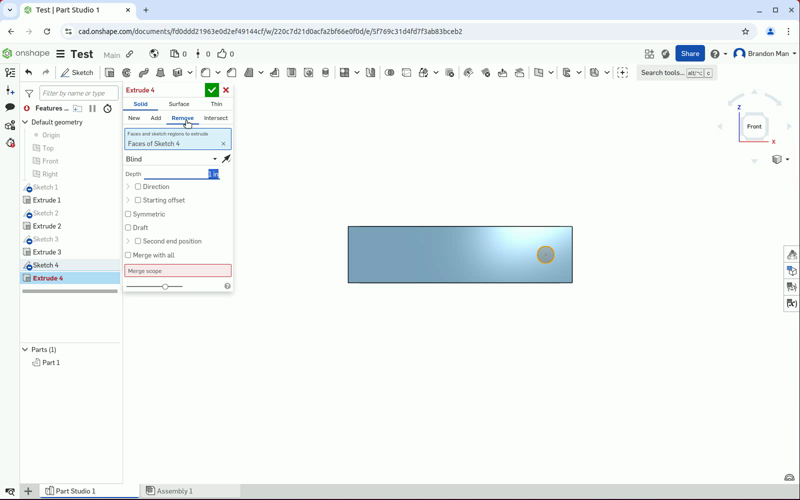
text(23.108)
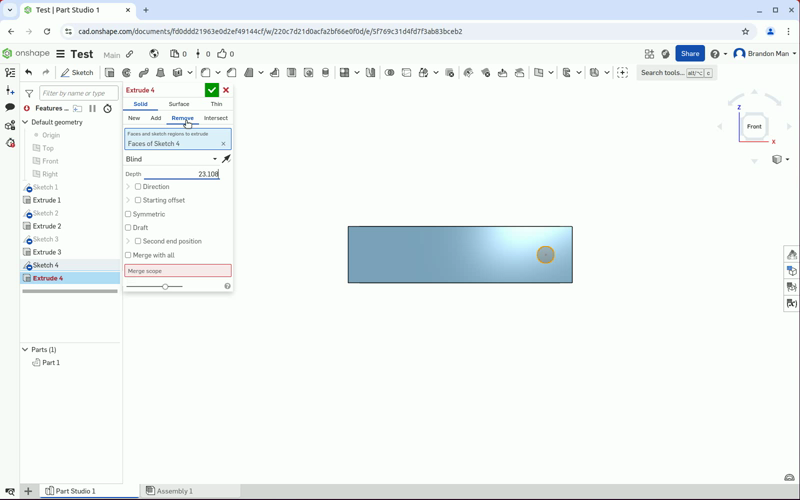
key(tab, 3)
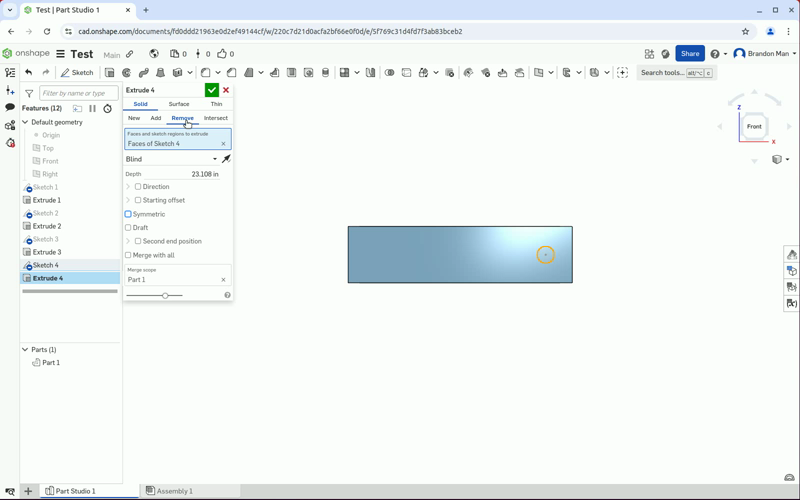
key(space)
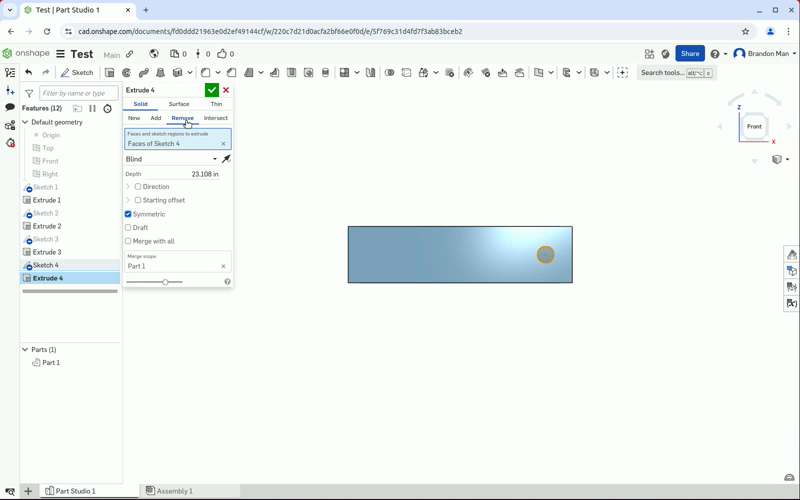
key(tab, 2)
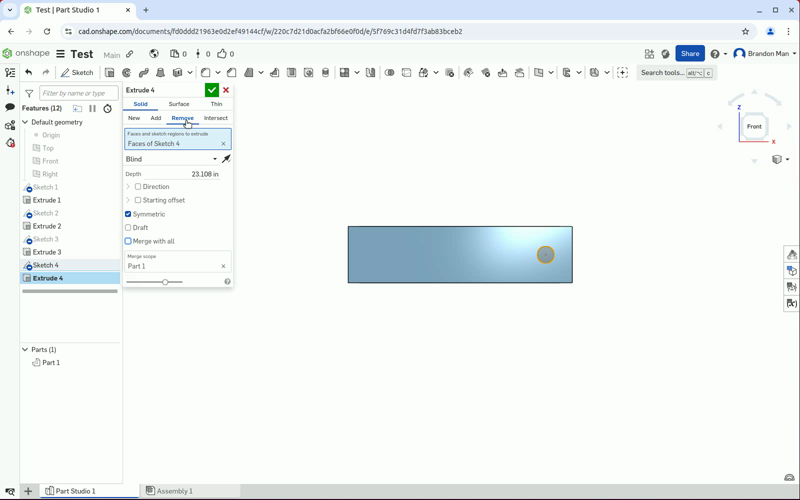
key(space)
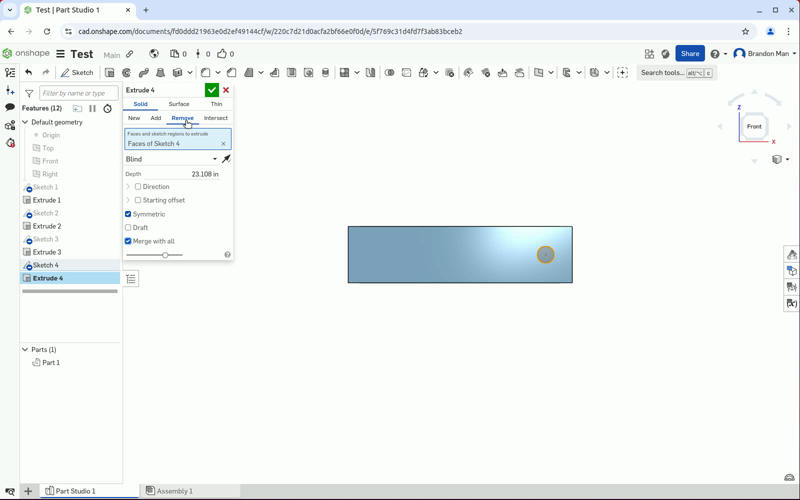
key(enter)
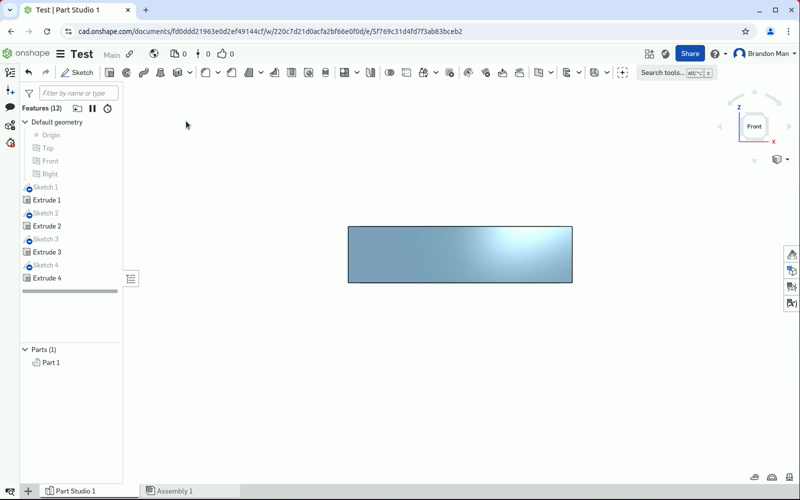
key(shift+h)
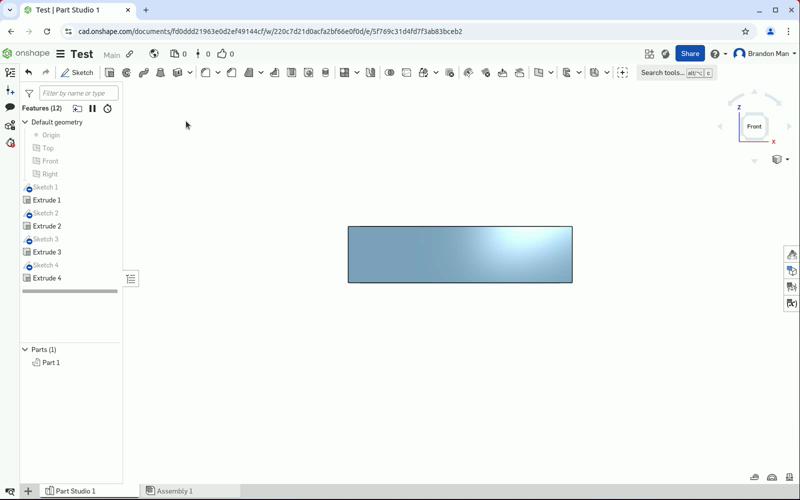
key(shift+h)
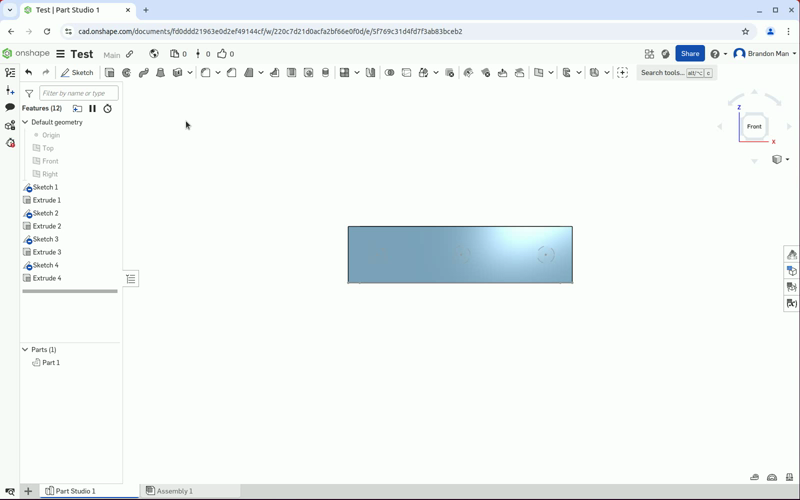
key(shift+7)
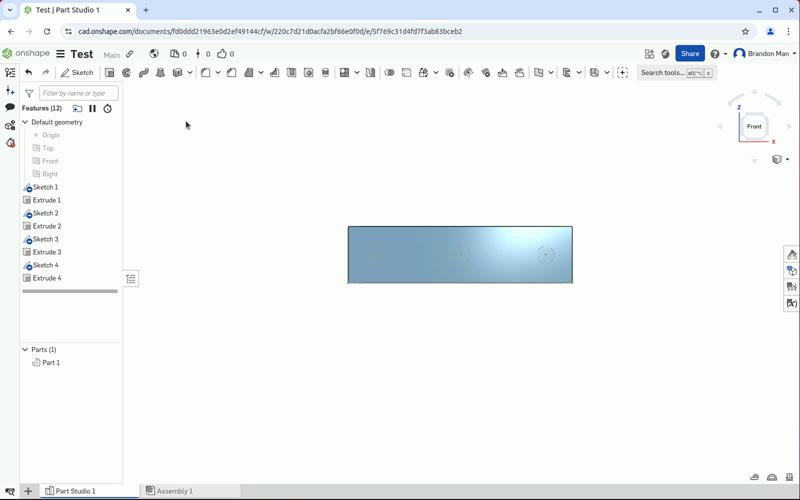
key(left, 2)
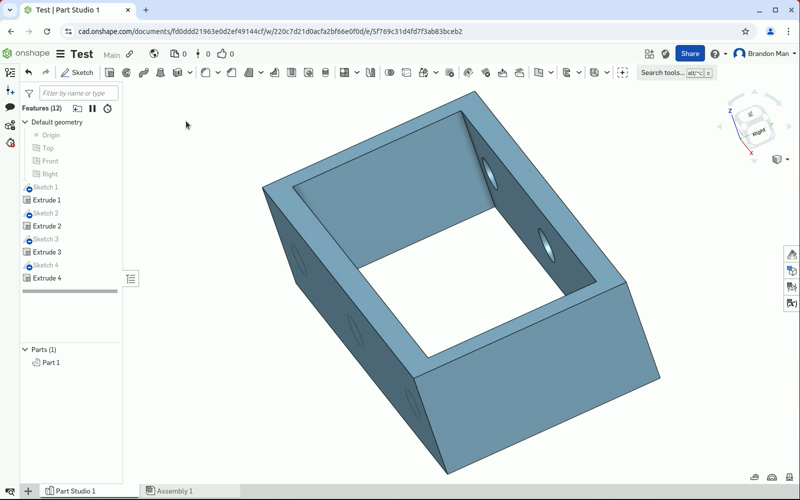
key(down, 2)
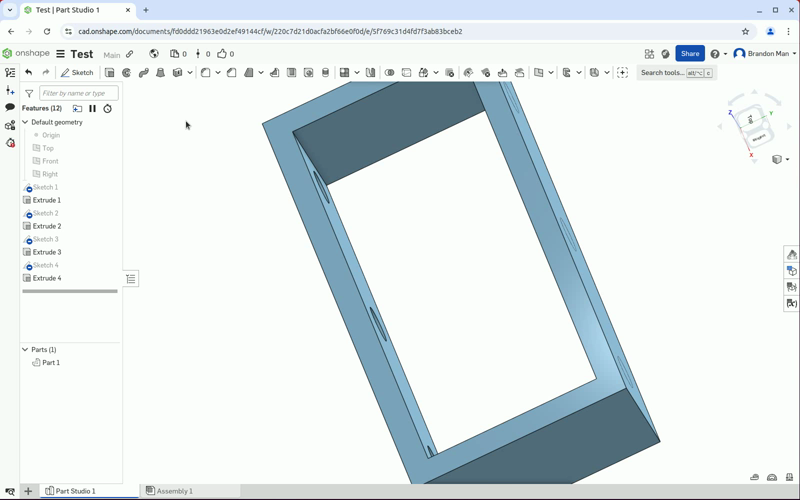
key(up, 2)
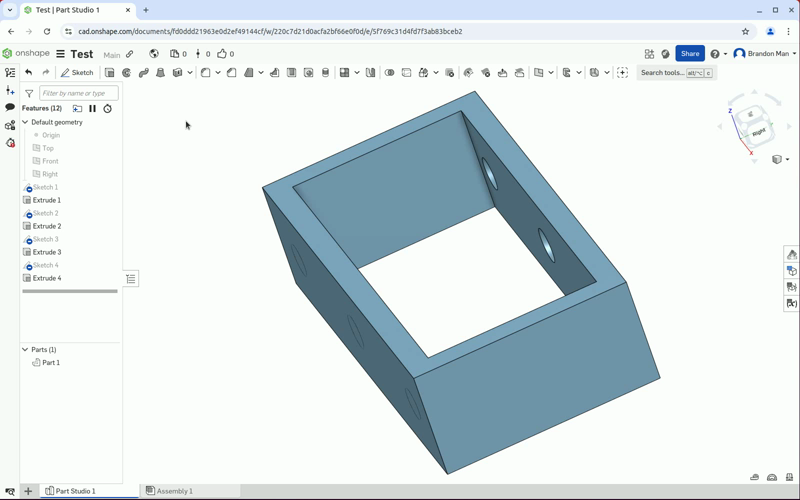
key(right, 2)
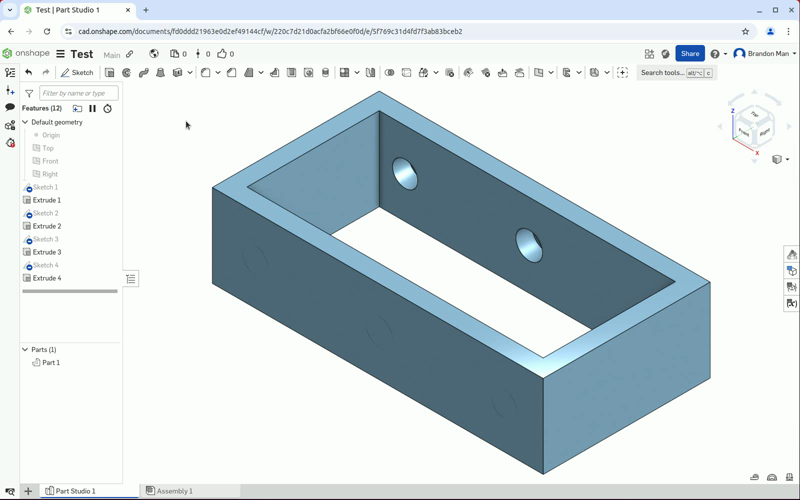
mouse_move(73, 189)
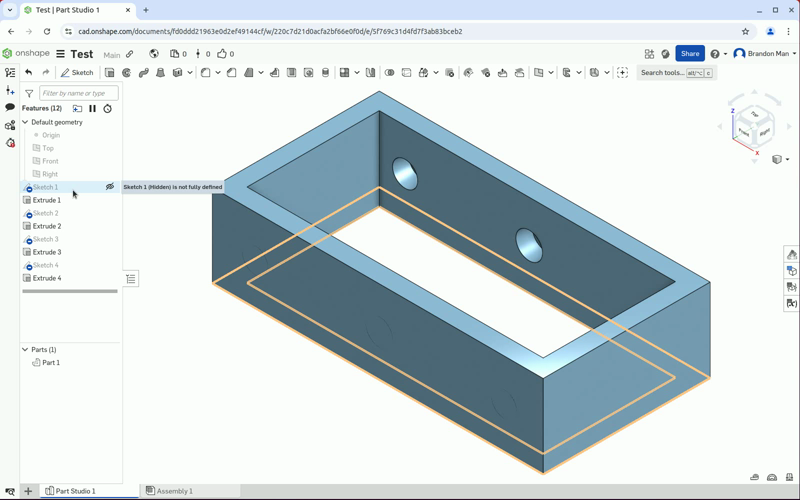
click(73, 189)